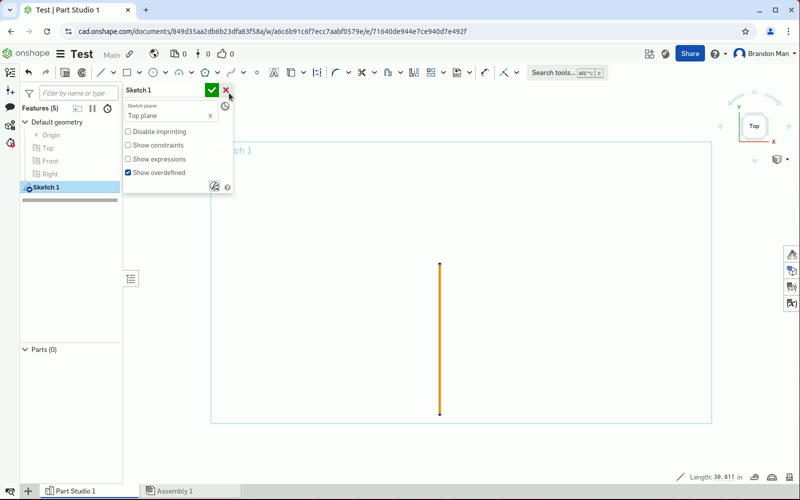
key(shift+h)
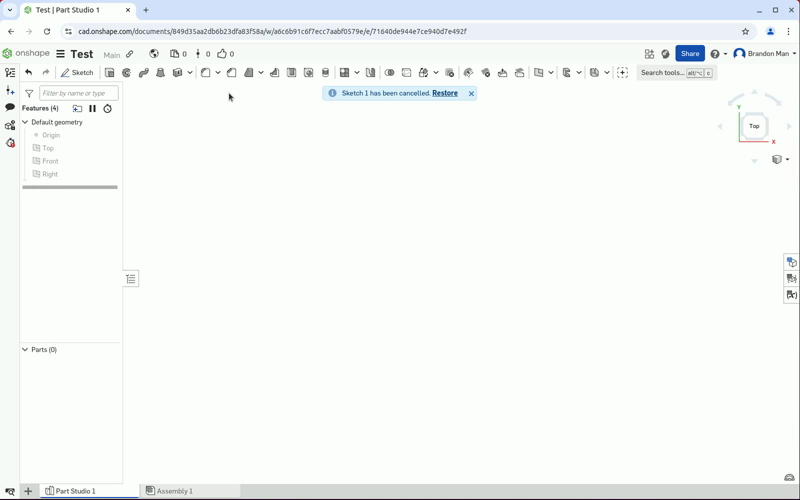
mouse_move(73, 352)
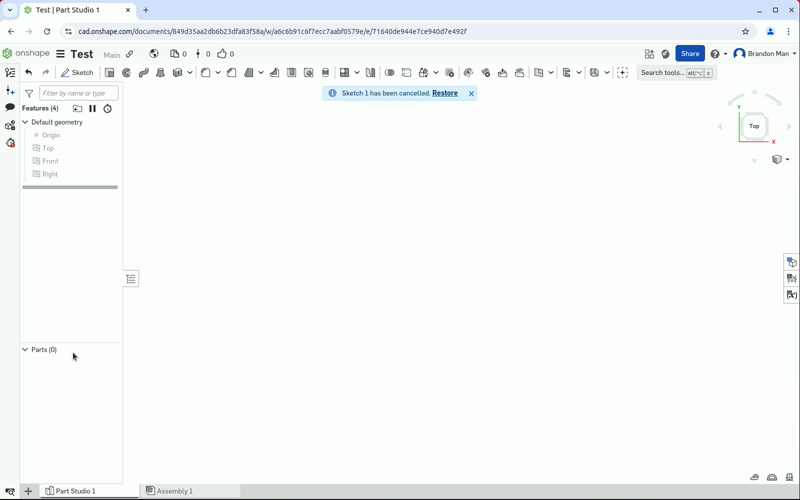
key(y)
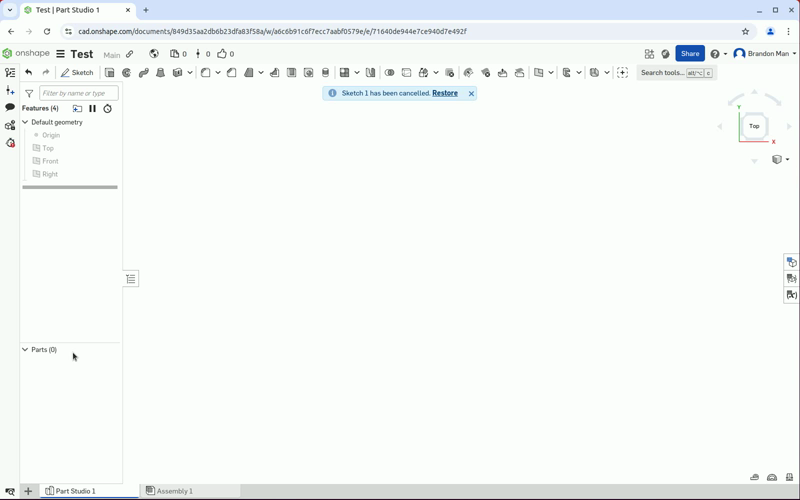
key(shift+p)
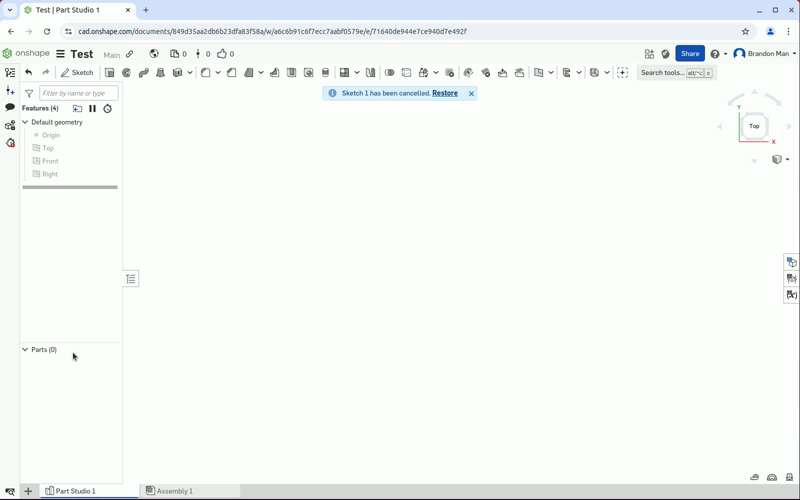
key(space)
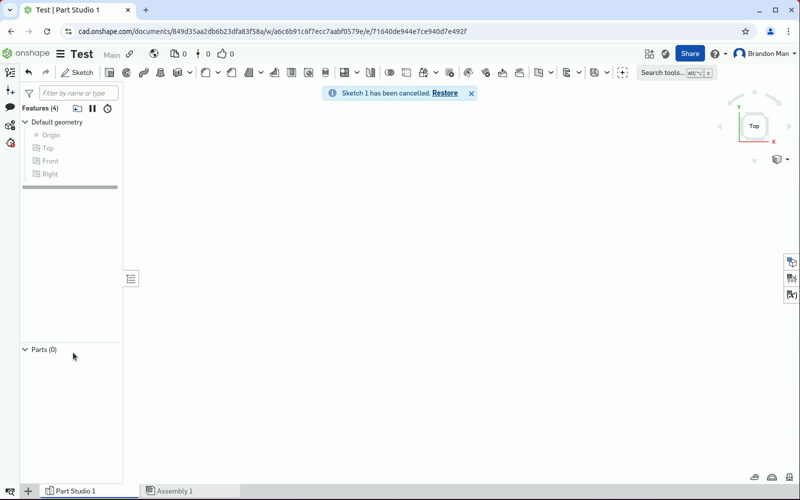
key_down(shift)
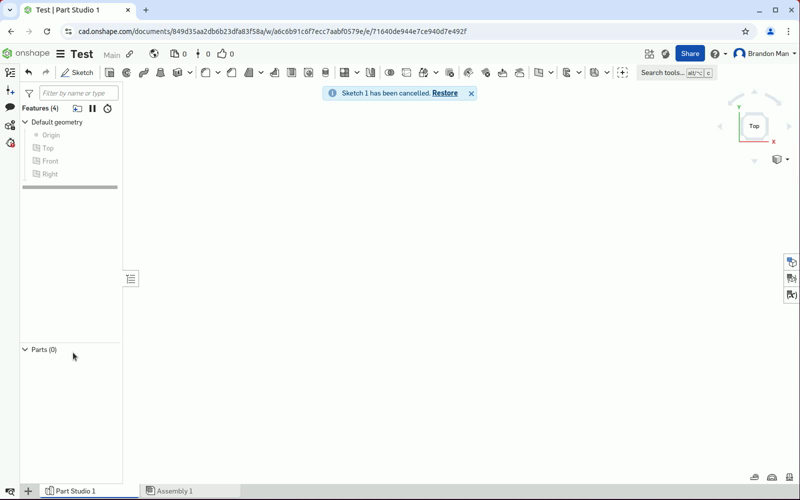
key(up)
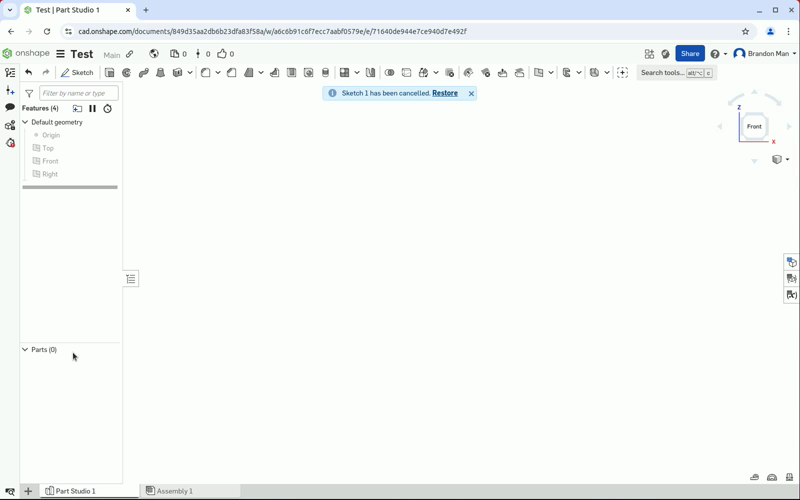
key_up(shift)
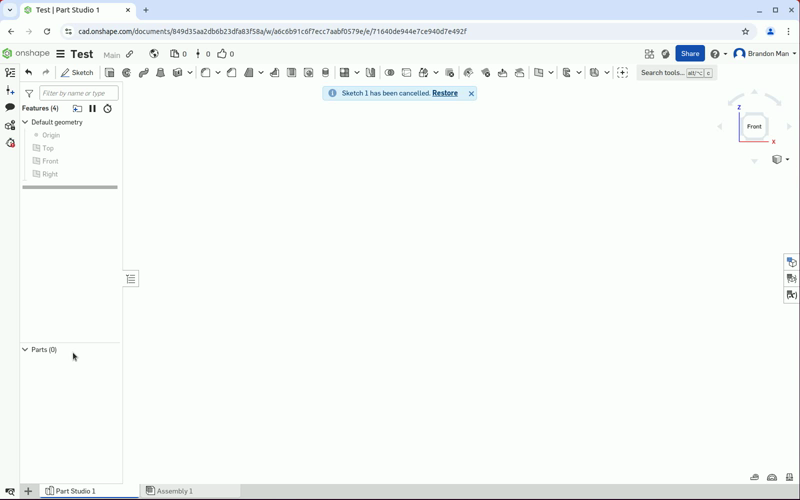
mouse_move(73, 352)
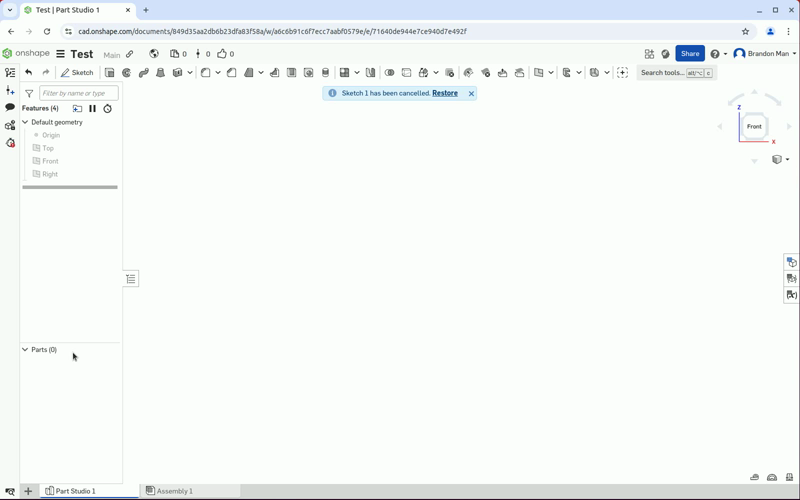
key(shift+y)
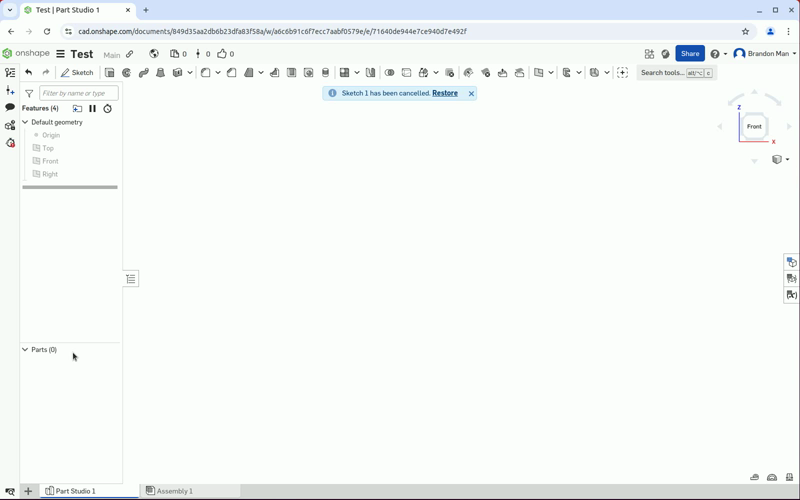
key(shift+s)
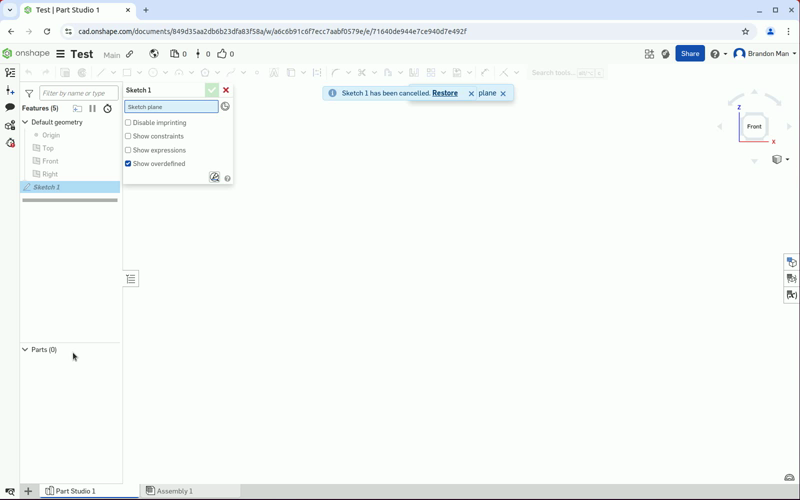
mouse_move(73, 163)
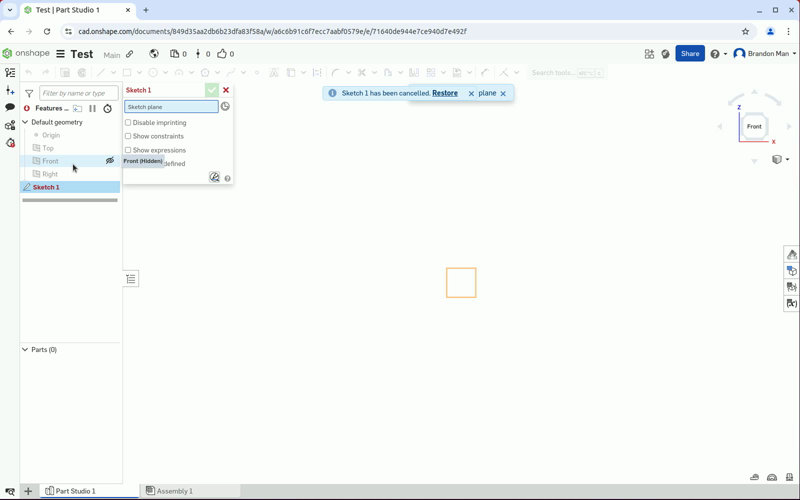
click(73, 163)
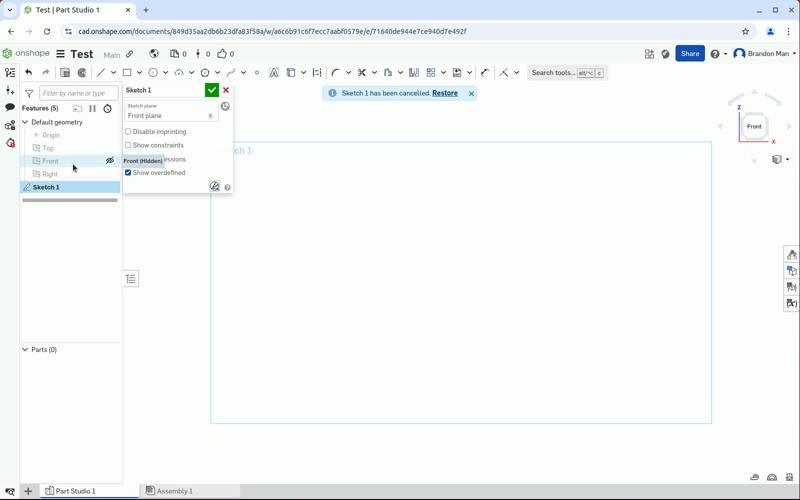
mouse_move(73, 352)
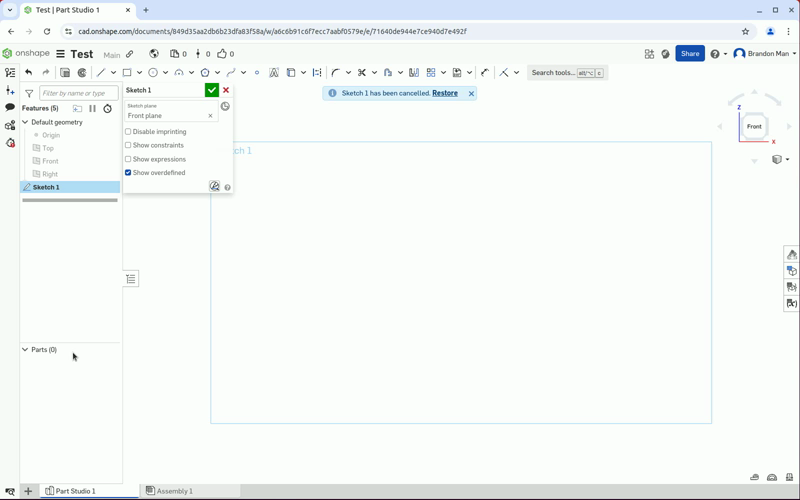
key(y)
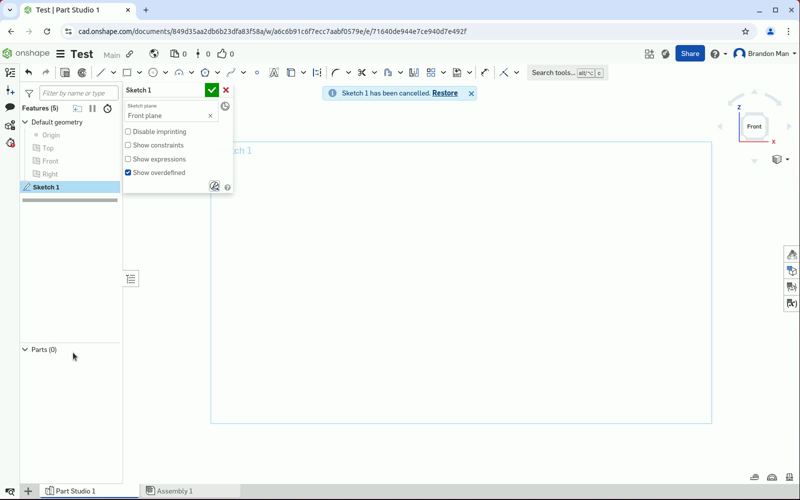
key(l)
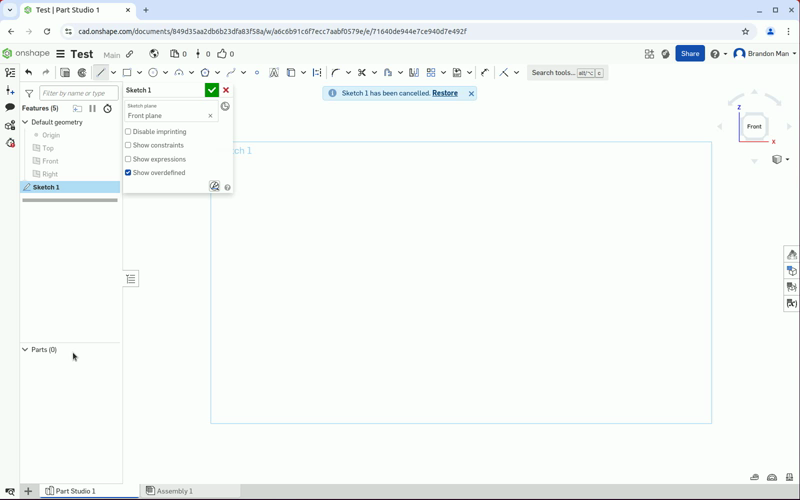
key_down(shift)
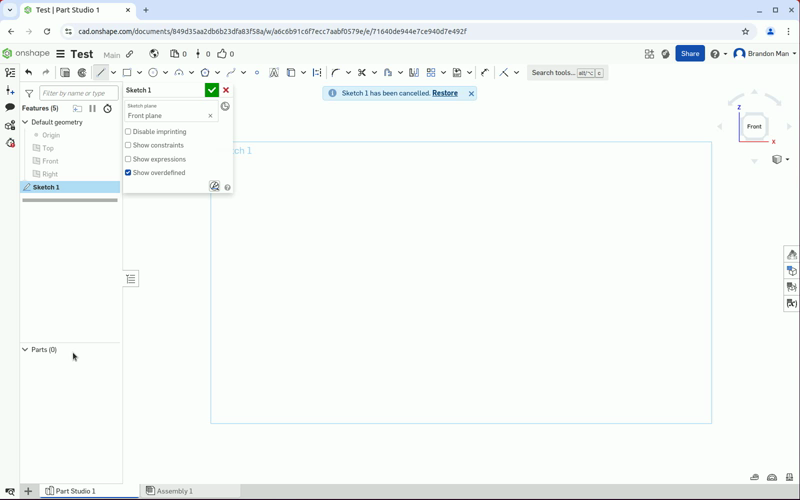
mouse_move(440, 183)
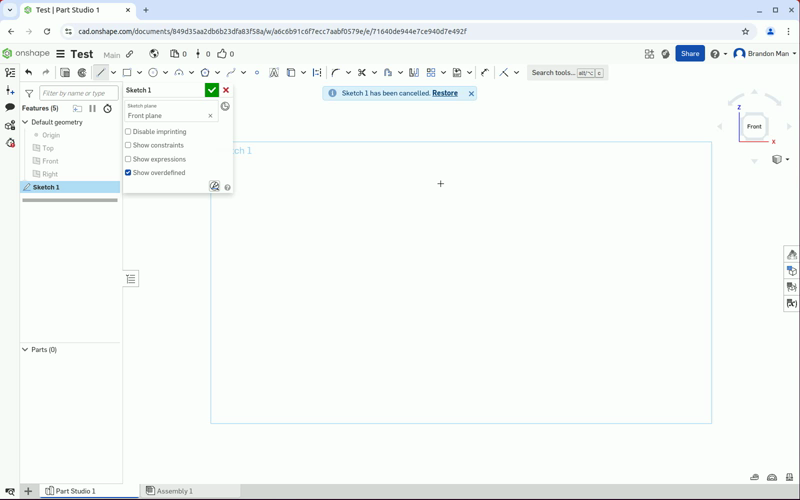
click(440, 183)
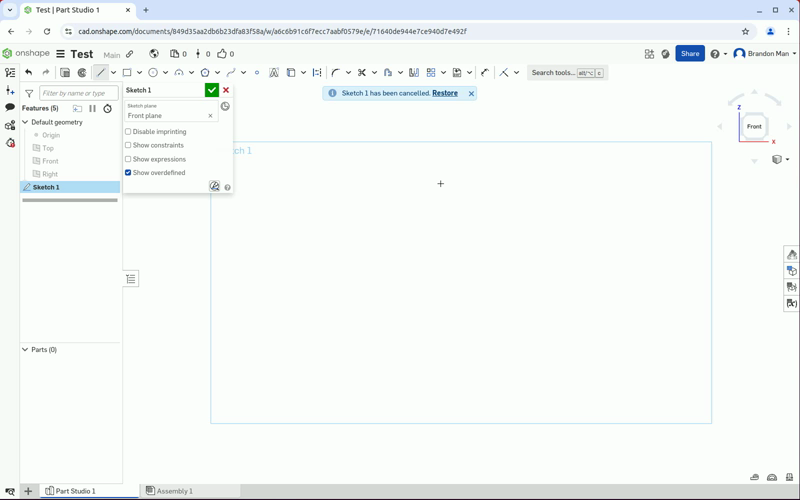
key_up(shift)
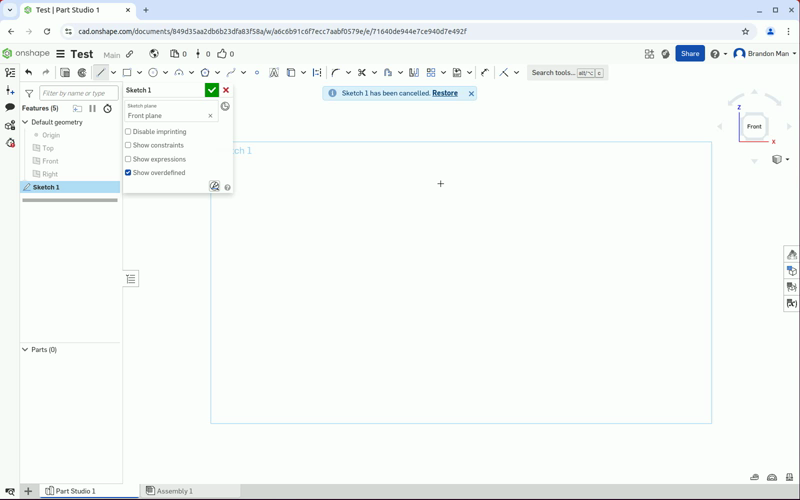
key_down(shift)
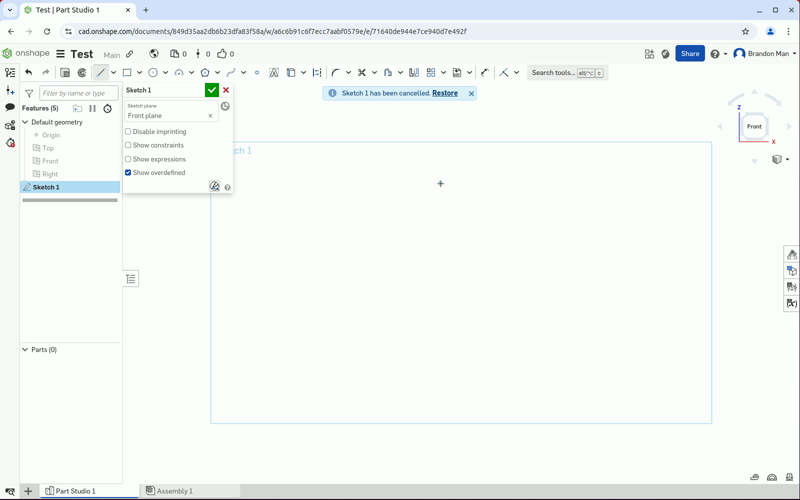
mouse_move(470, 183)
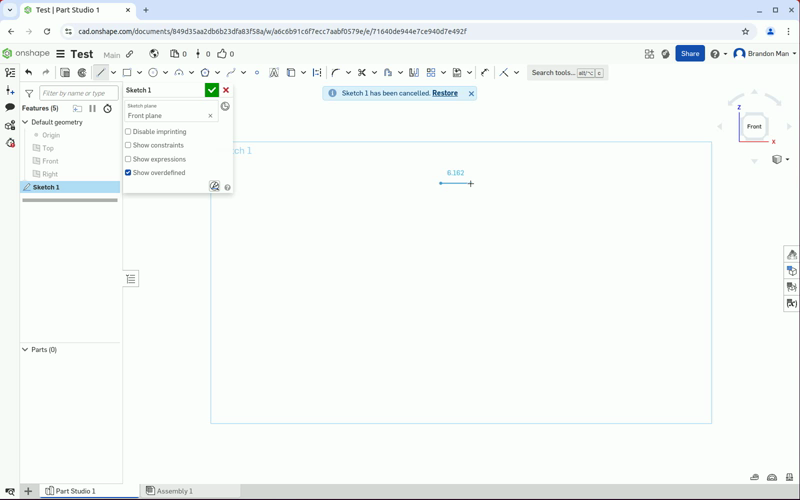
mouse_move(452, 190)
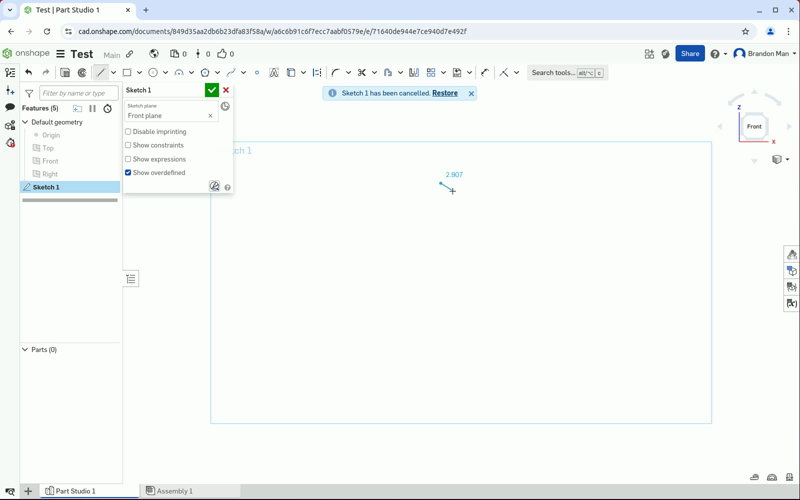
click(452, 190)
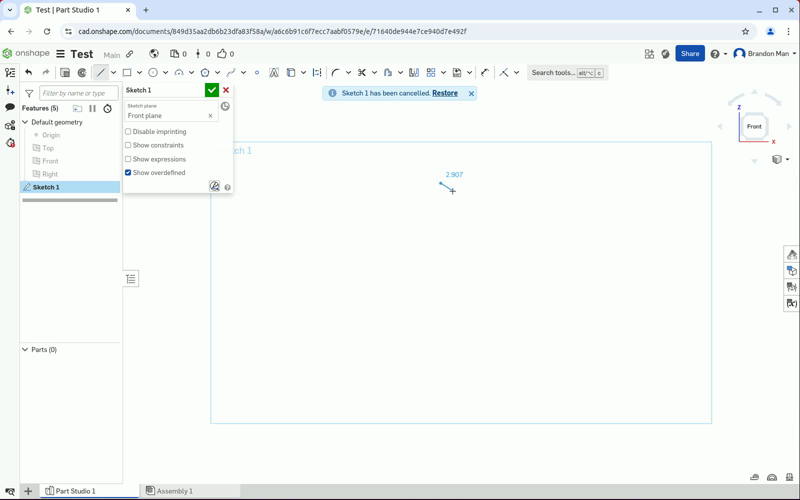
key_up(shift)
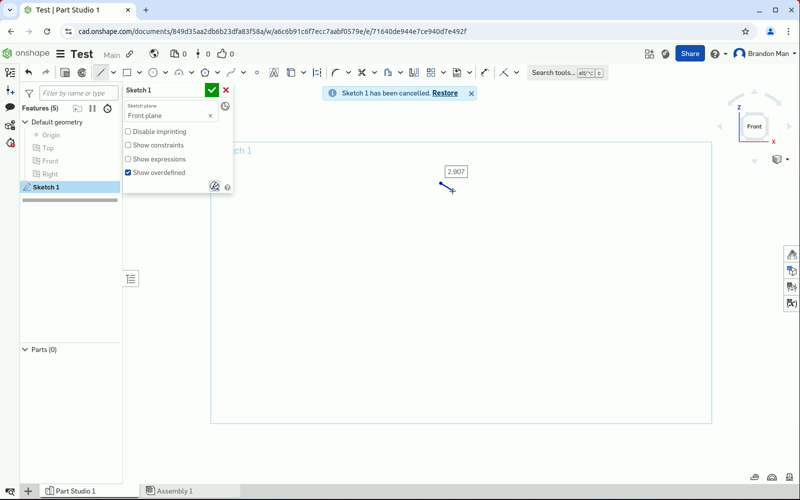
key_down(shift)
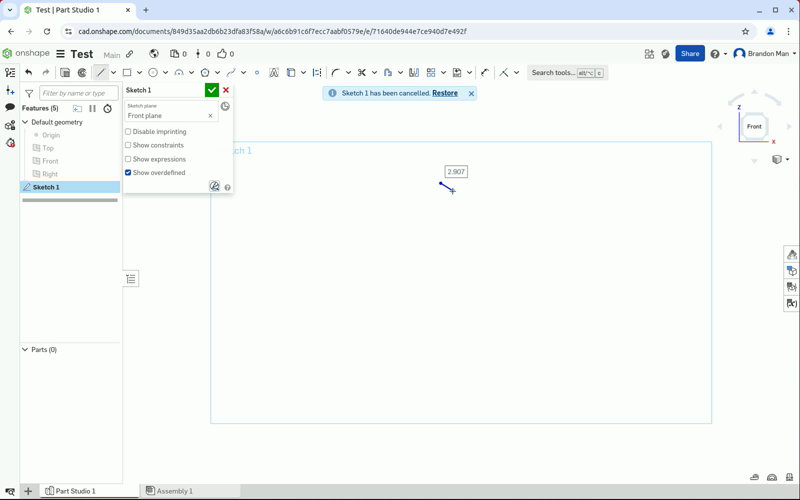
mouse_move(482, 190)
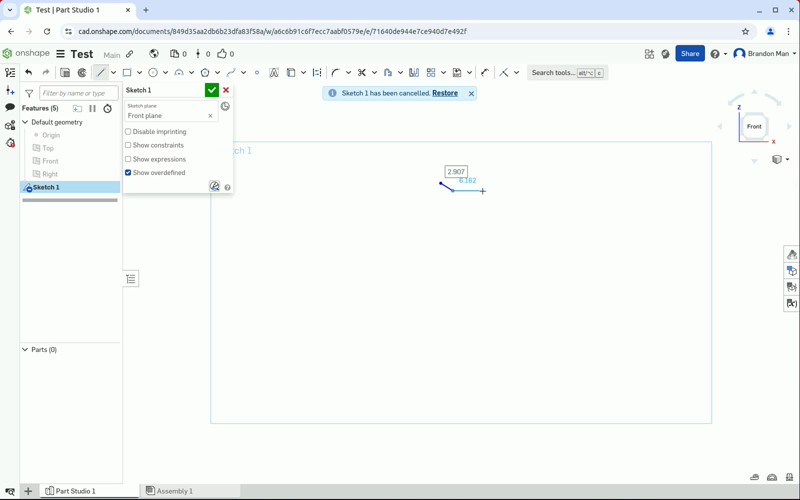
mouse_move(458, 193)
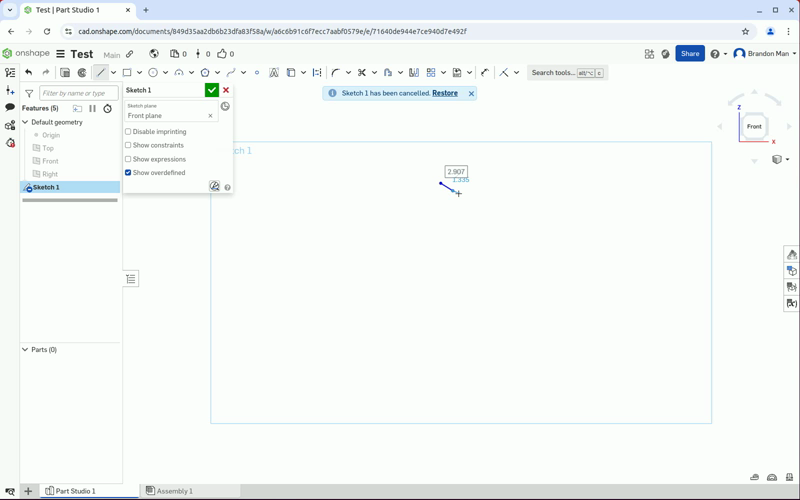
scroll(6)
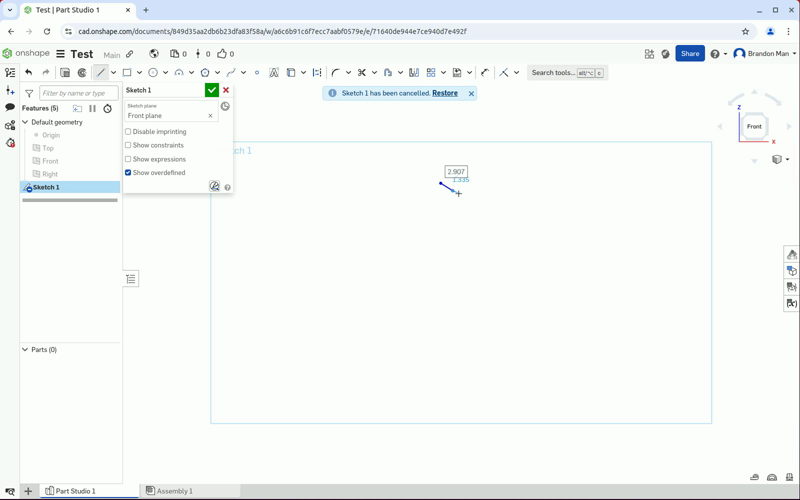
scroll(6)
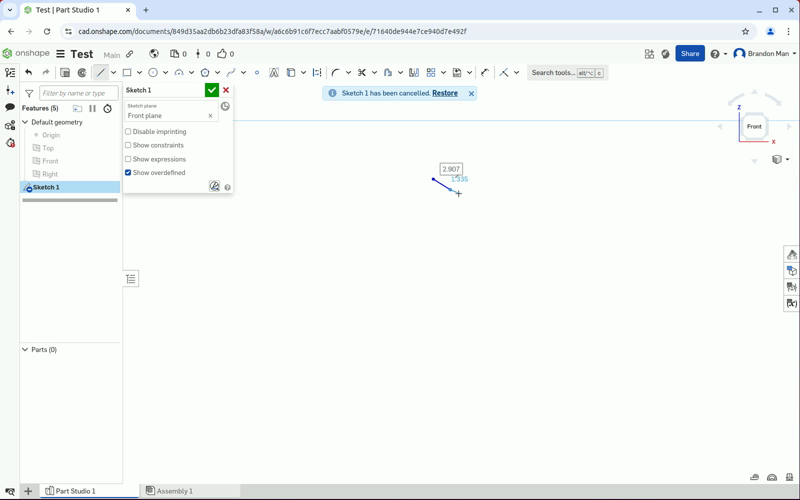
scroll(6)
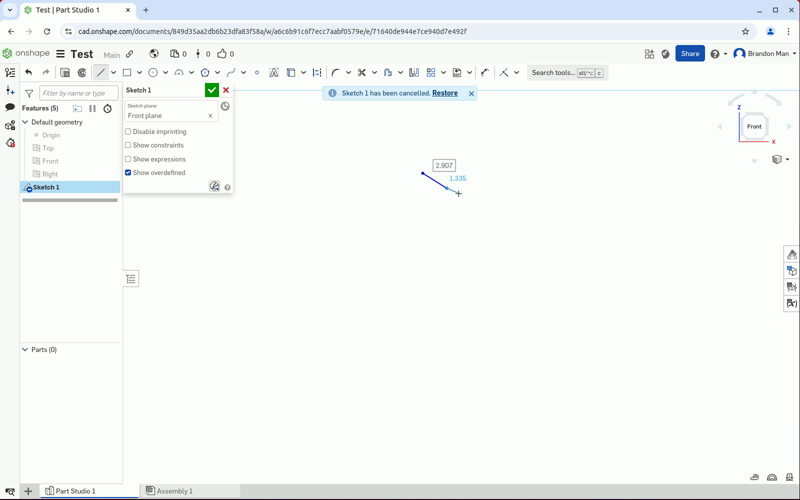
scroll(6)
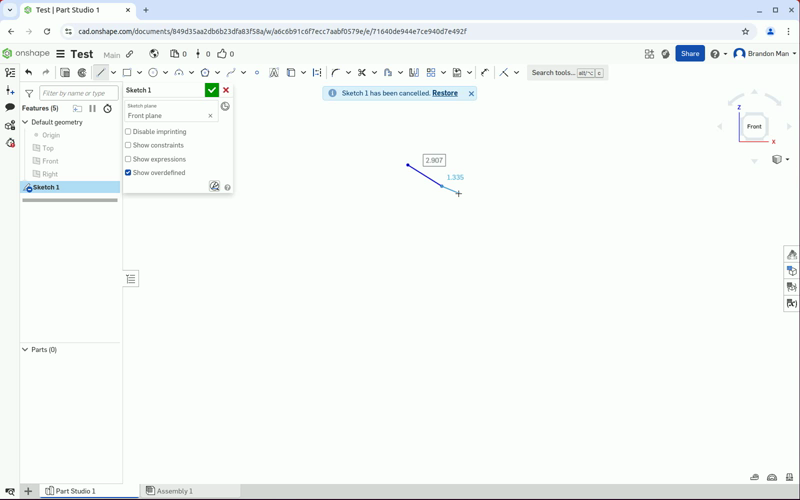
scroll(6)
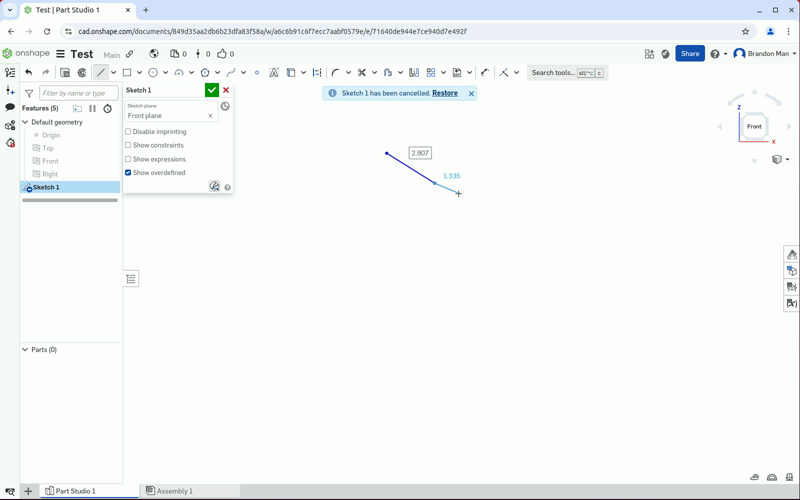
scroll(6)
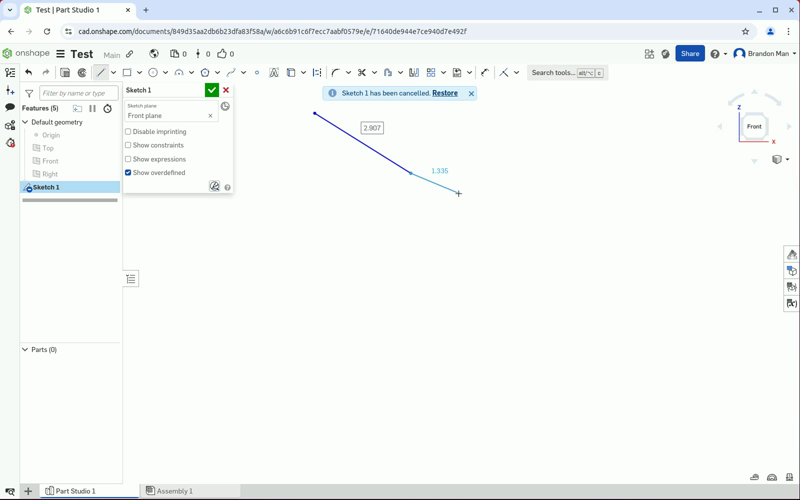
scroll(6)
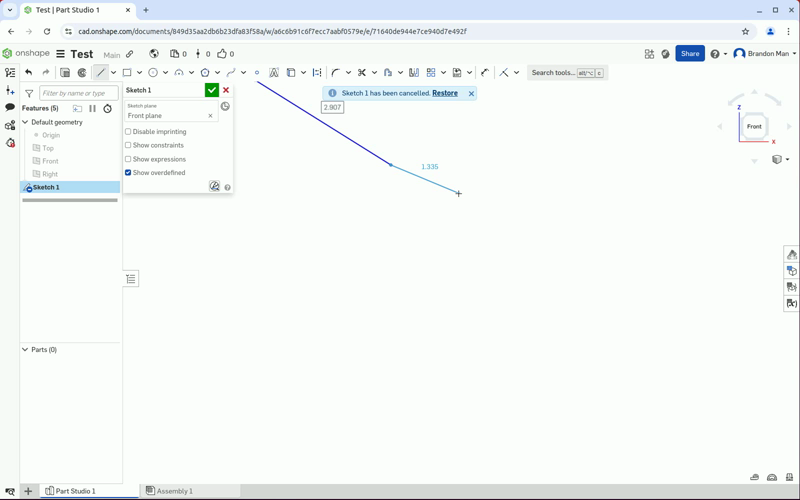
click(458, 193)
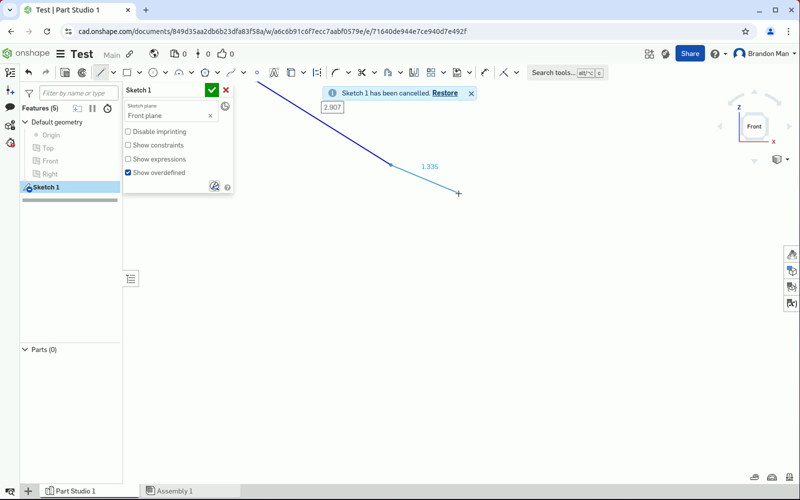
scroll(-6)
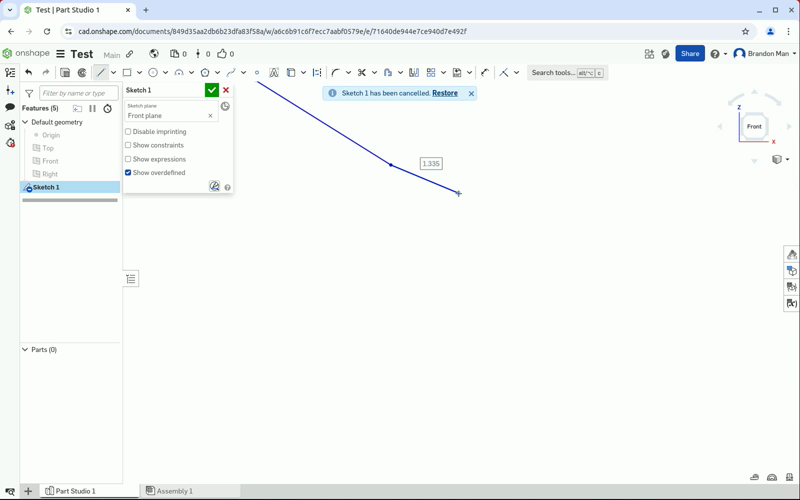
scroll(-6)
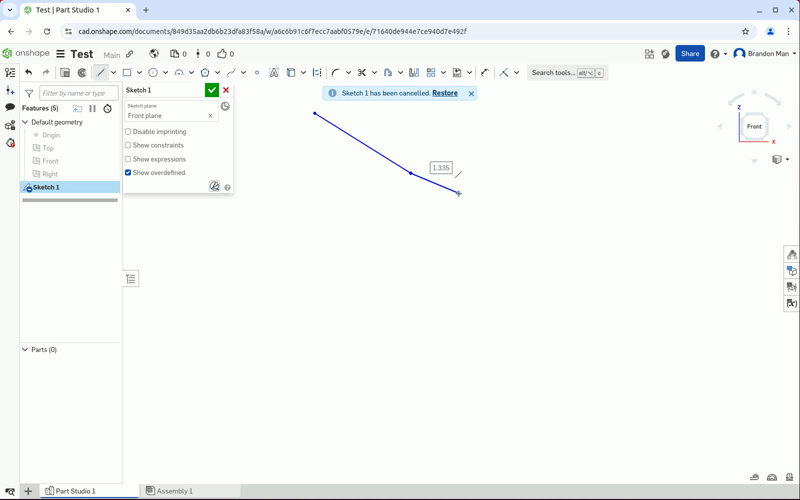
scroll(-6)
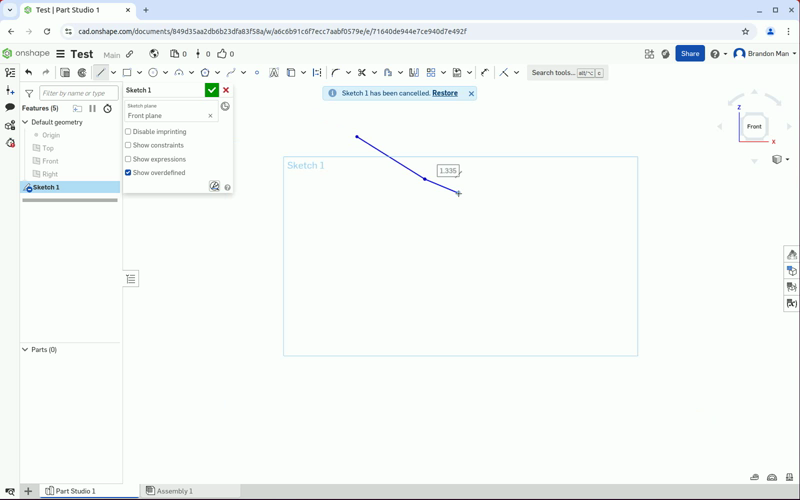
scroll(-6)
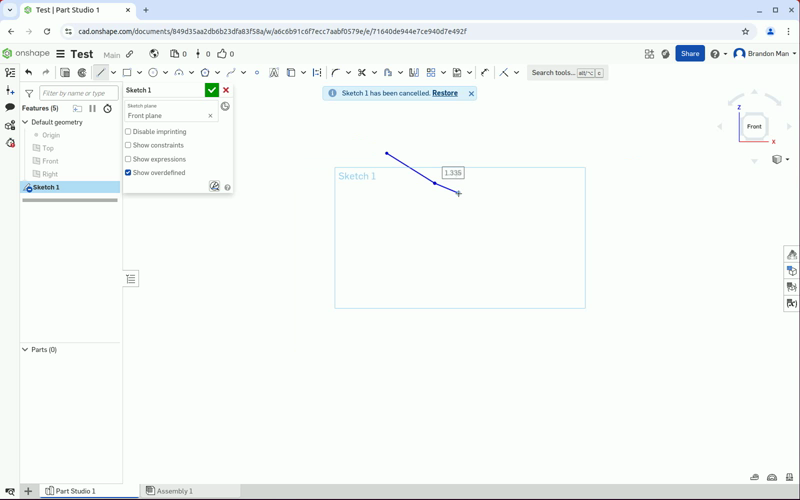
scroll(-6)
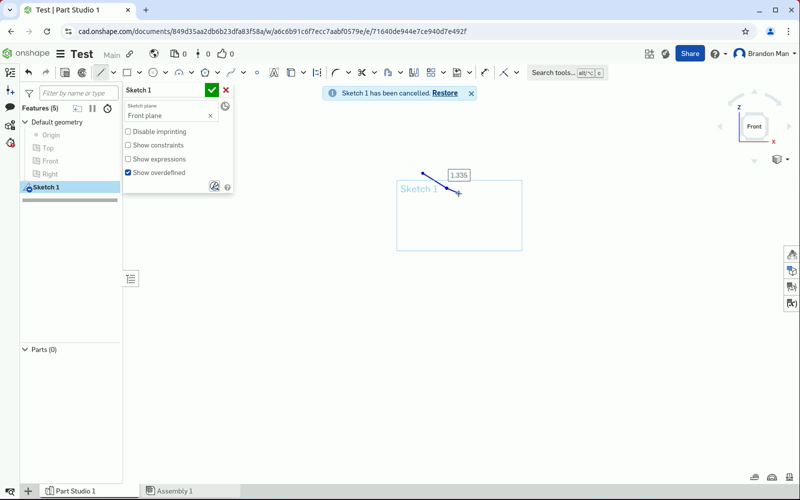
scroll(-6)
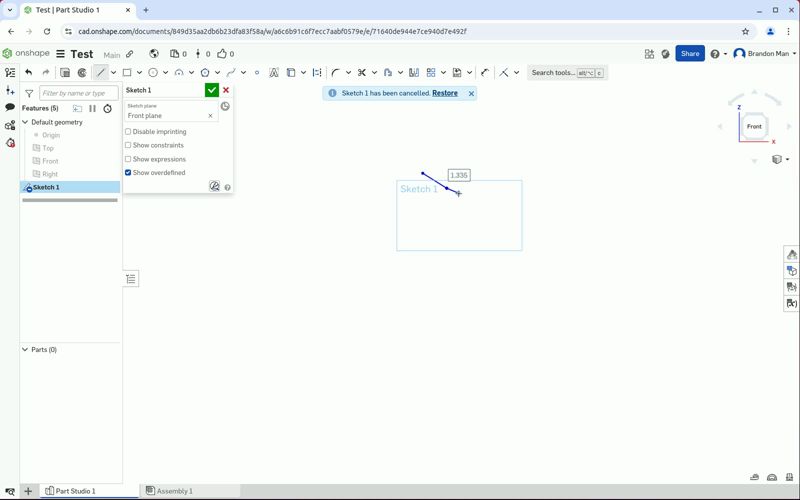
scroll(-6)
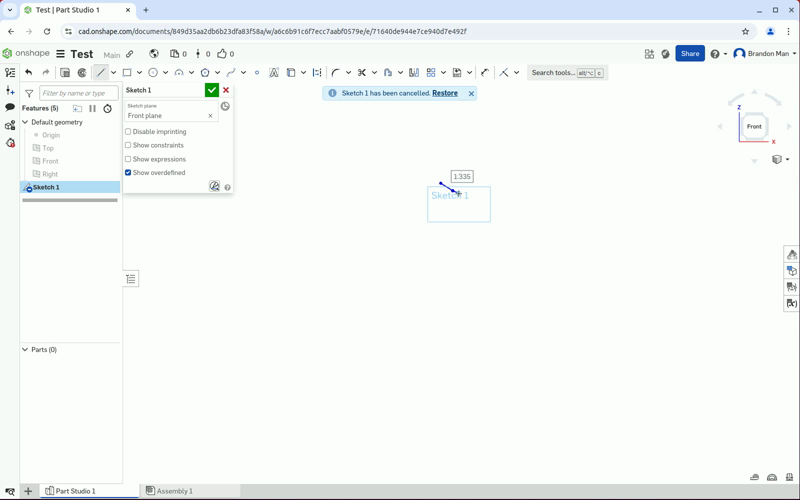
key_up(shift)
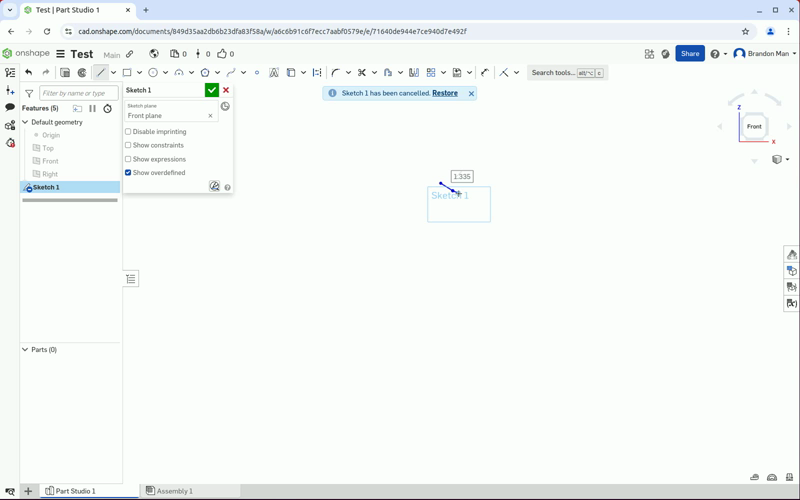
key_down(shift)
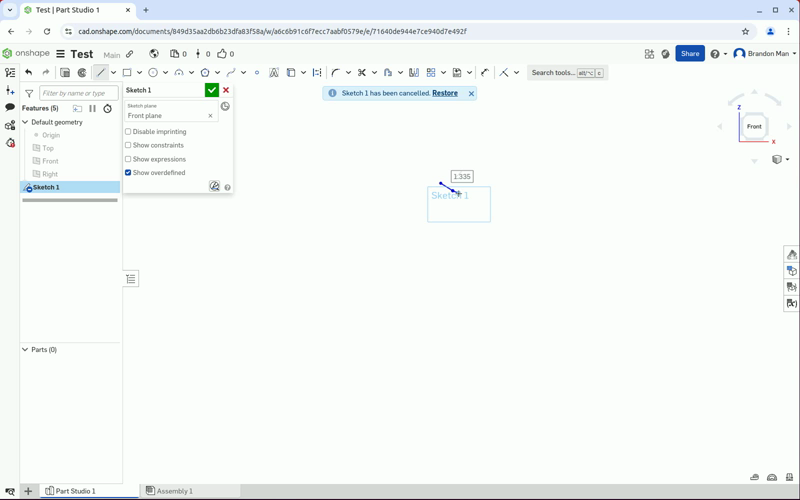
mouse_move(489, 193)
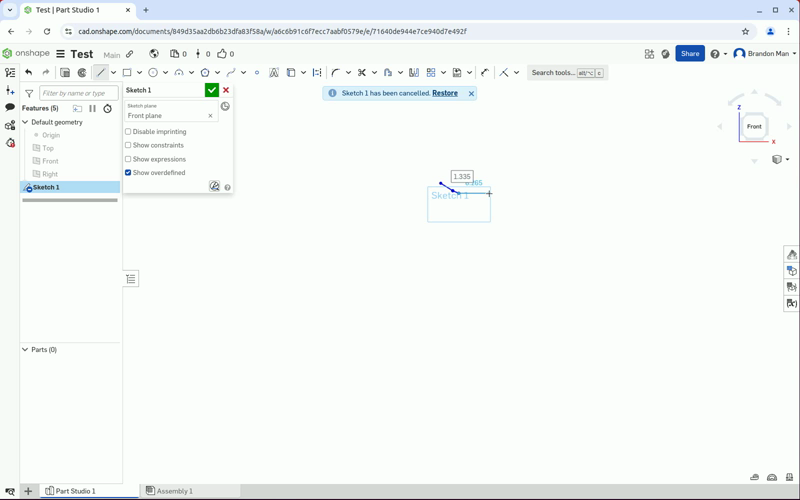
mouse_move(464, 184)
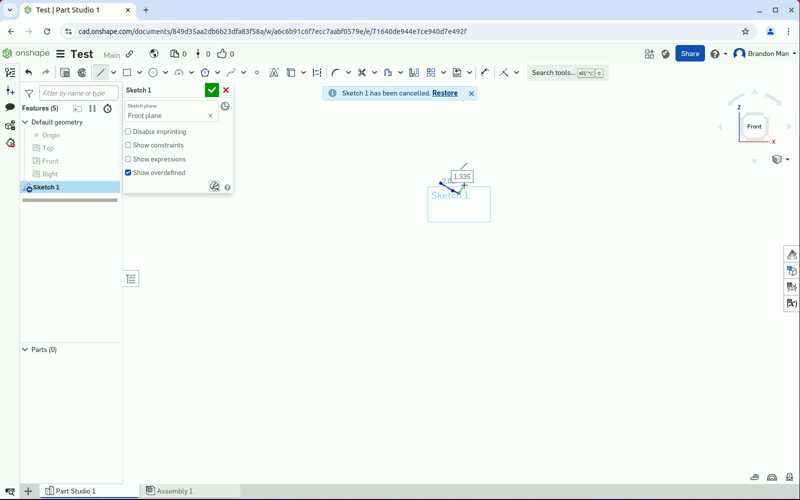
click(464, 184)
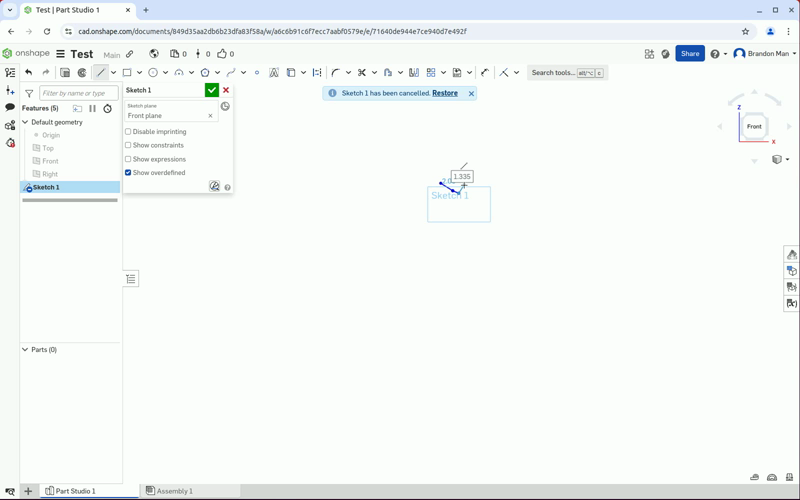
key_up(shift)
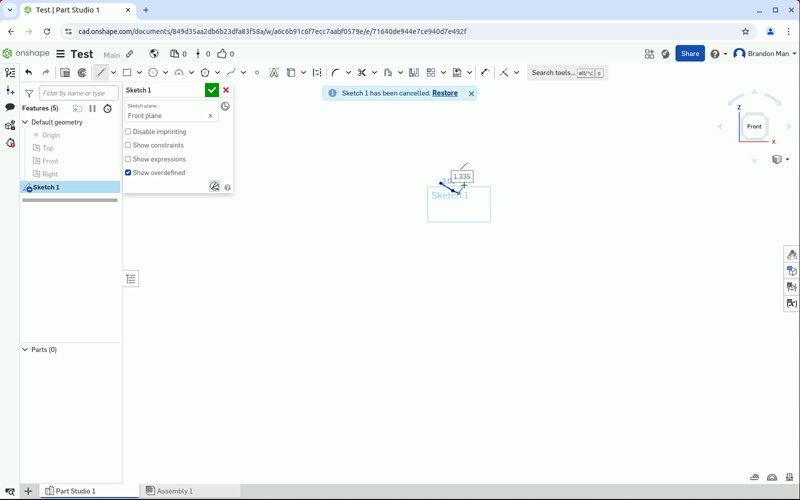
key_down(shift)
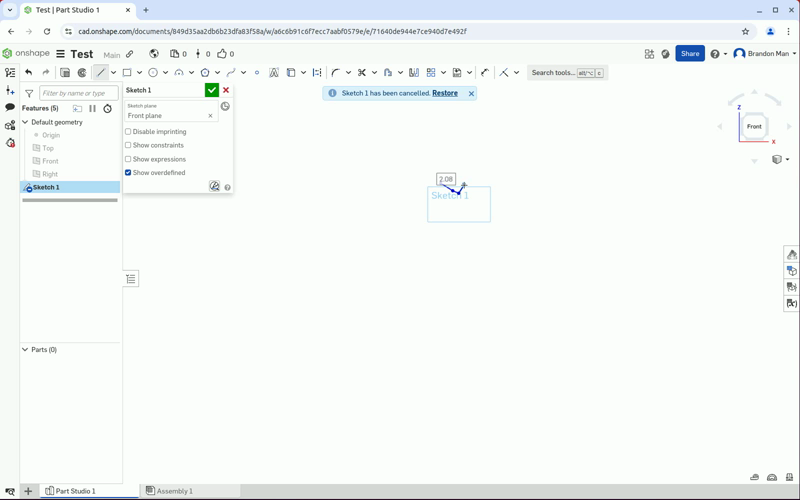
mouse_move(494, 184)
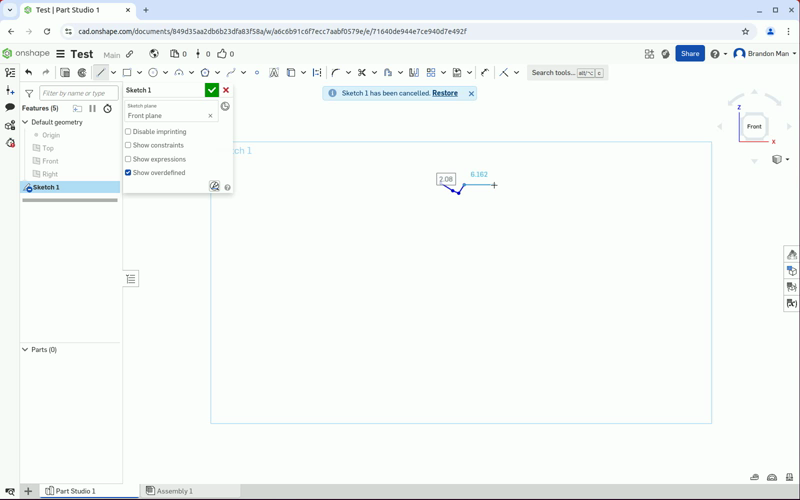
mouse_move(451, 172)
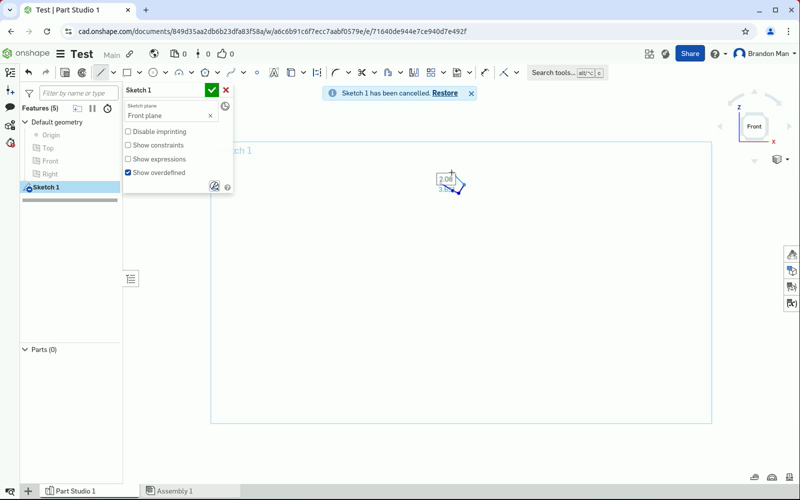
click(451, 172)
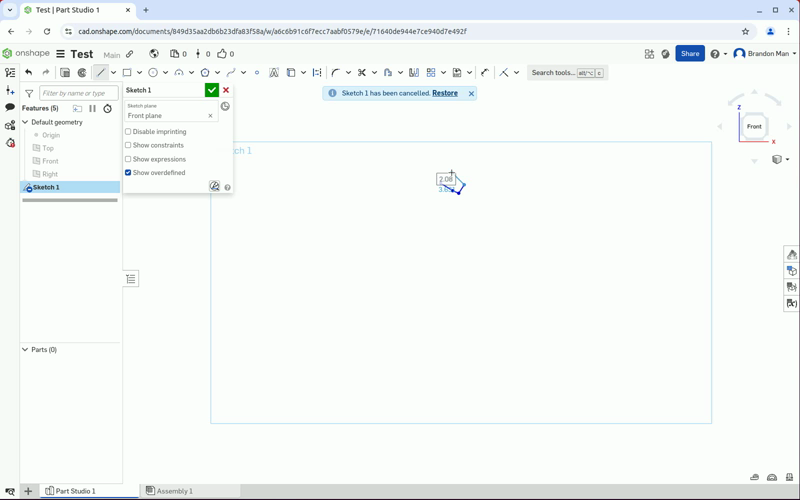
key_up(shift)
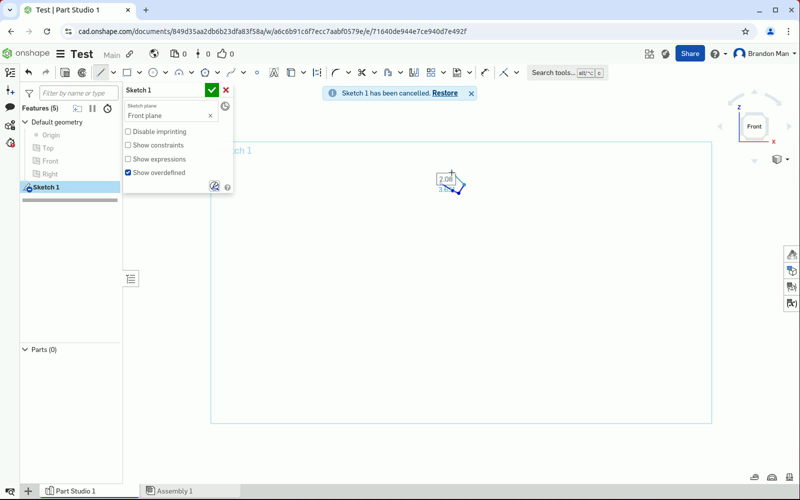
key_down(shift)
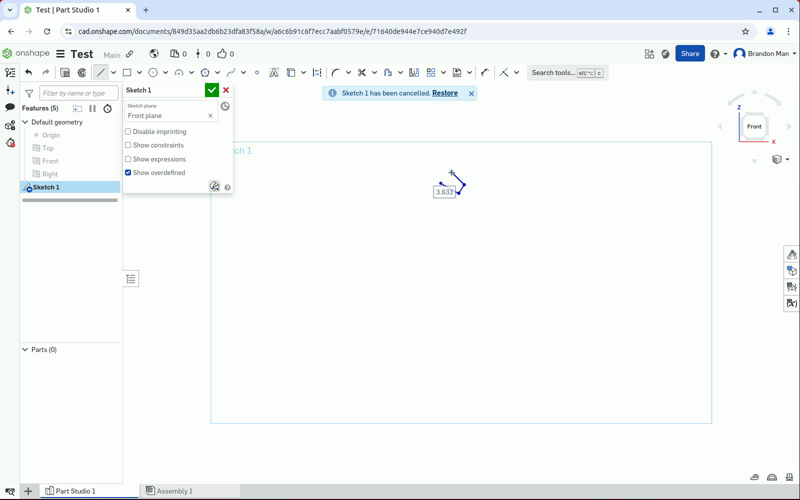
mouse_move(481, 172)
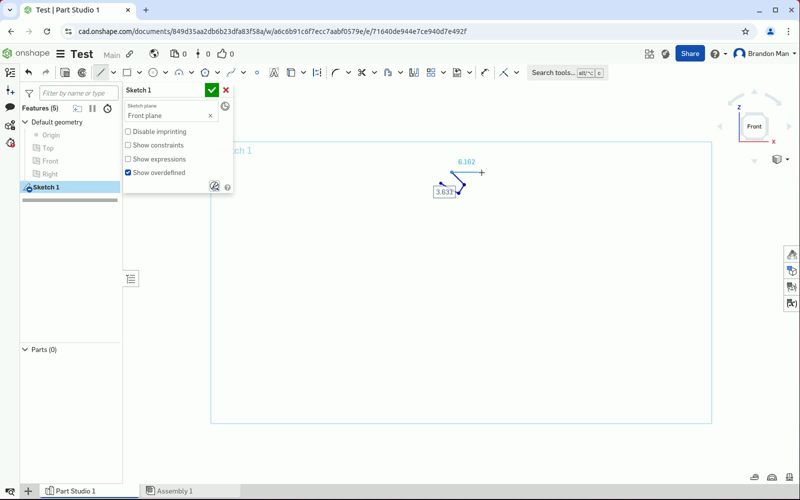
mouse_move(448, 170)
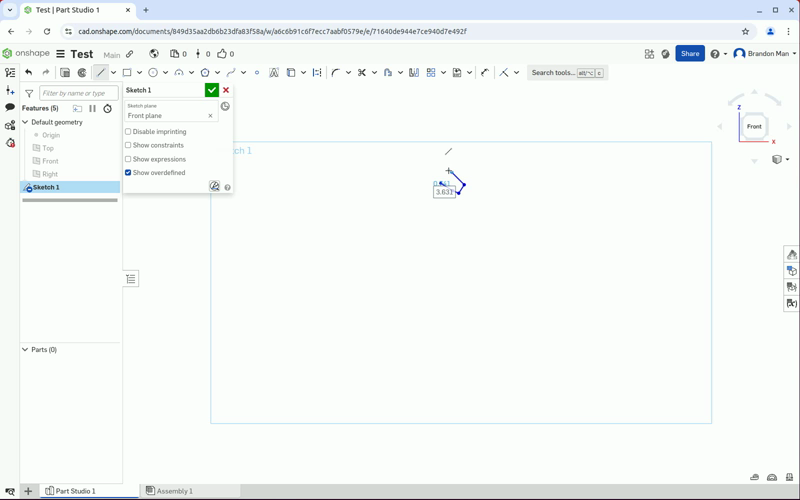
scroll(6)
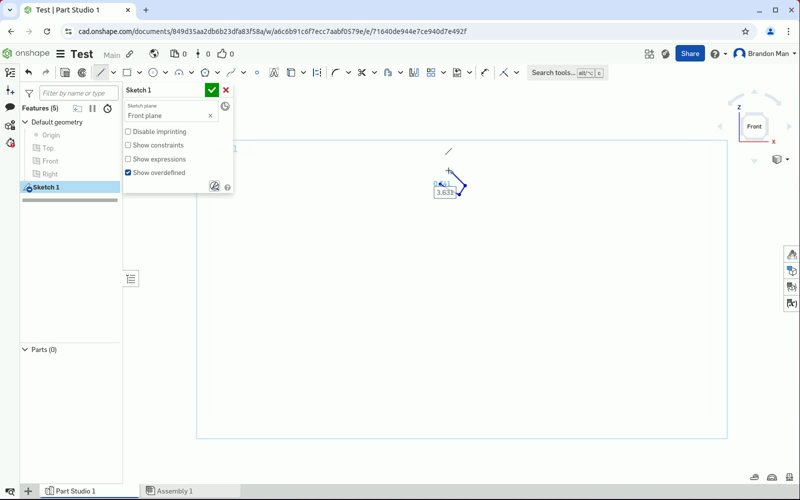
scroll(6)
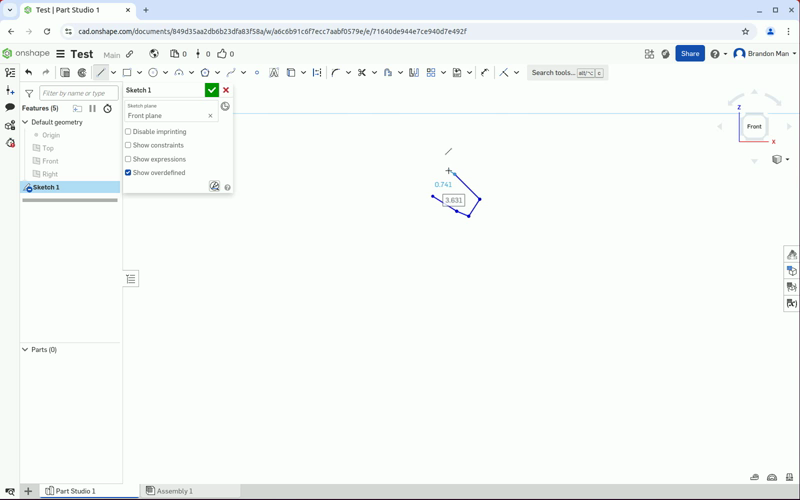
scroll(6)
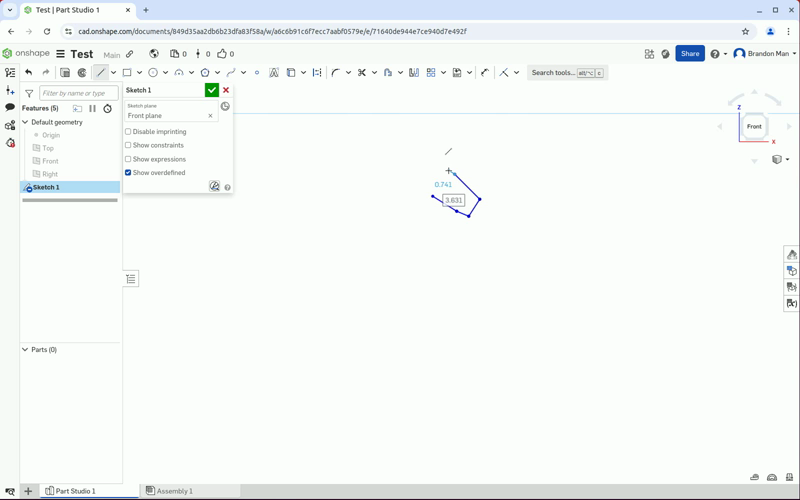
scroll(6)
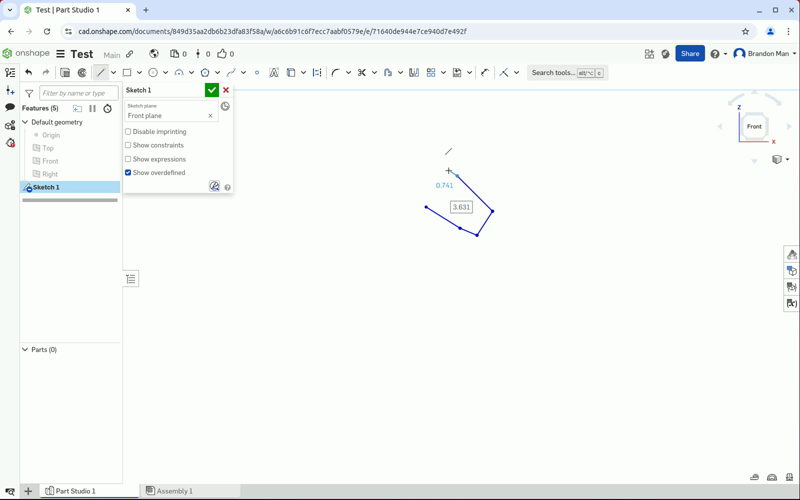
scroll(6)
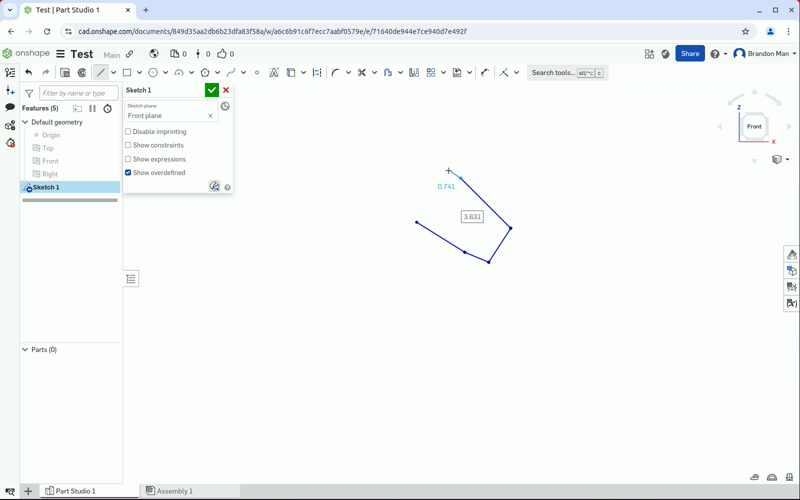
scroll(6)
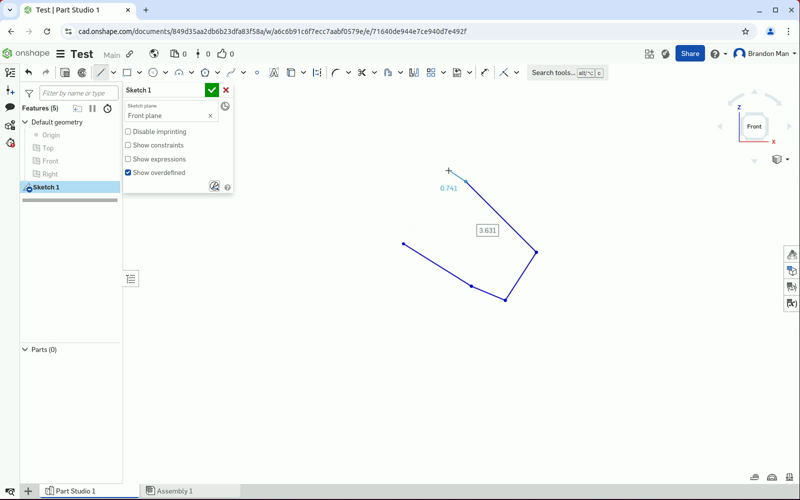
scroll(6)
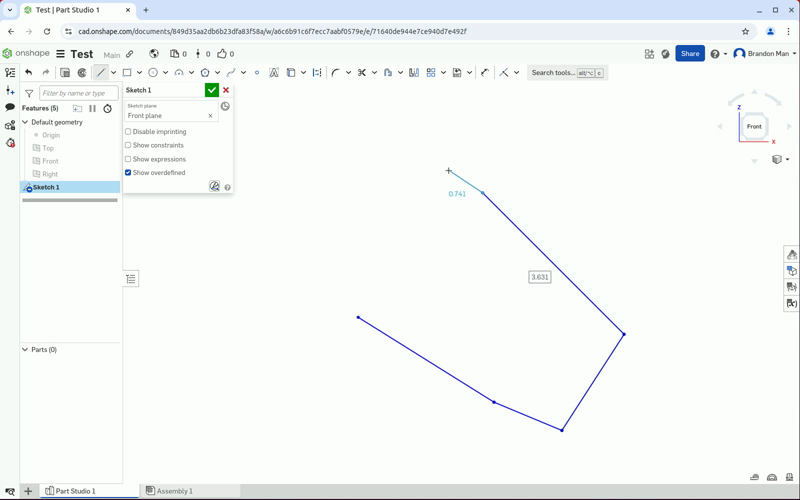
click(448, 170)
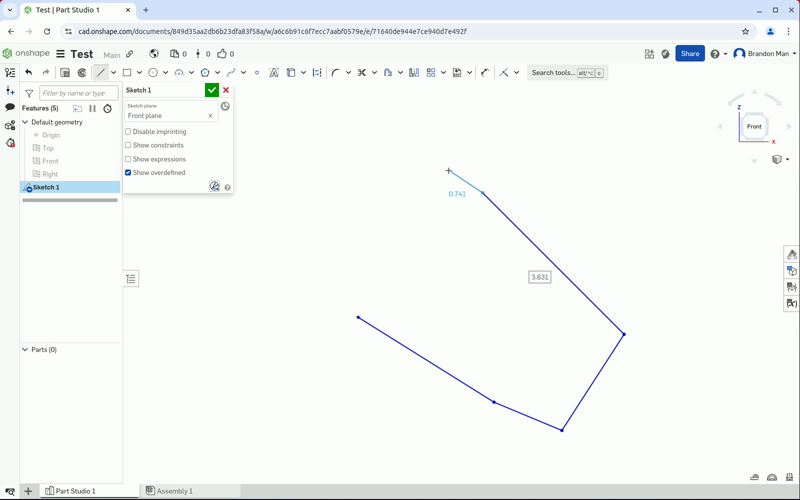
scroll(-6)
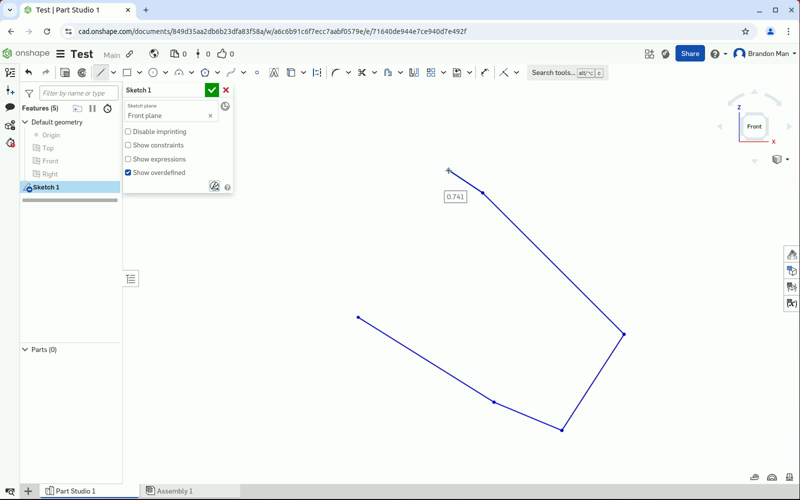
scroll(-6)
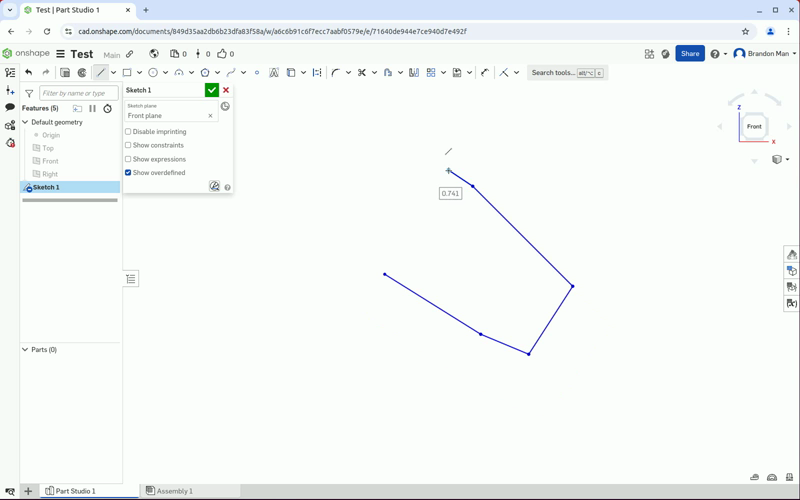
scroll(-6)
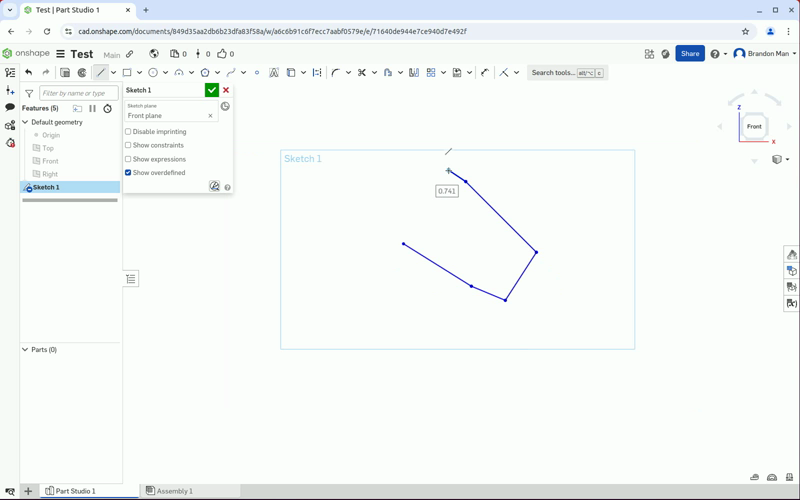
scroll(-6)
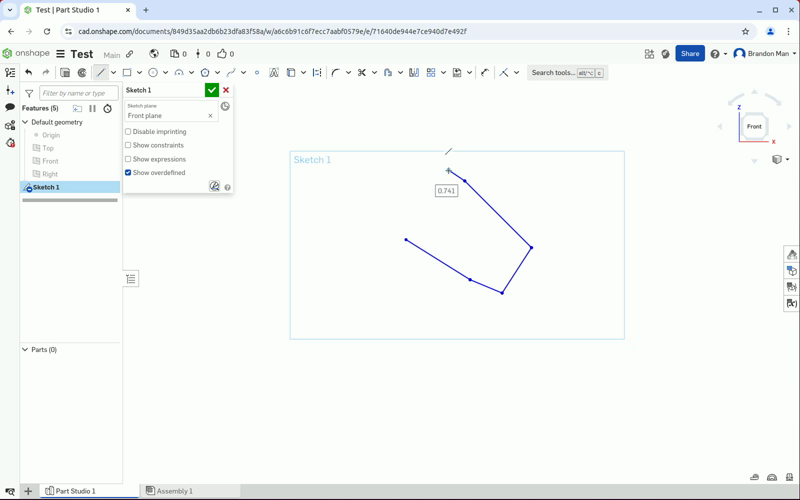
scroll(-6)
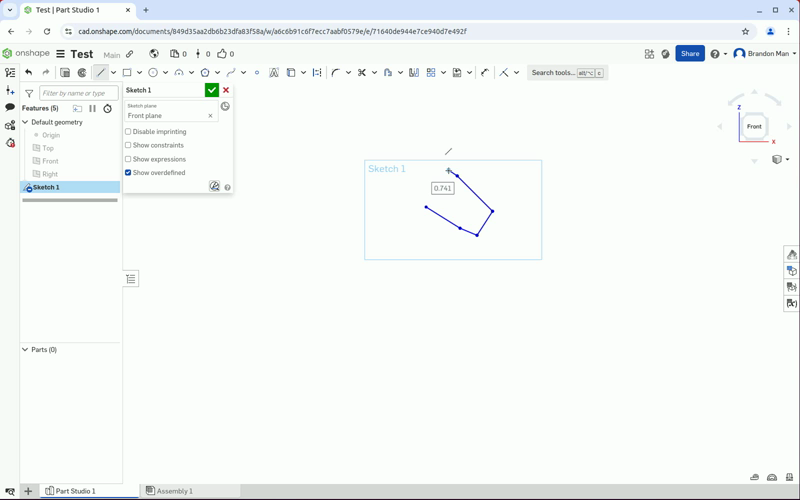
scroll(-6)
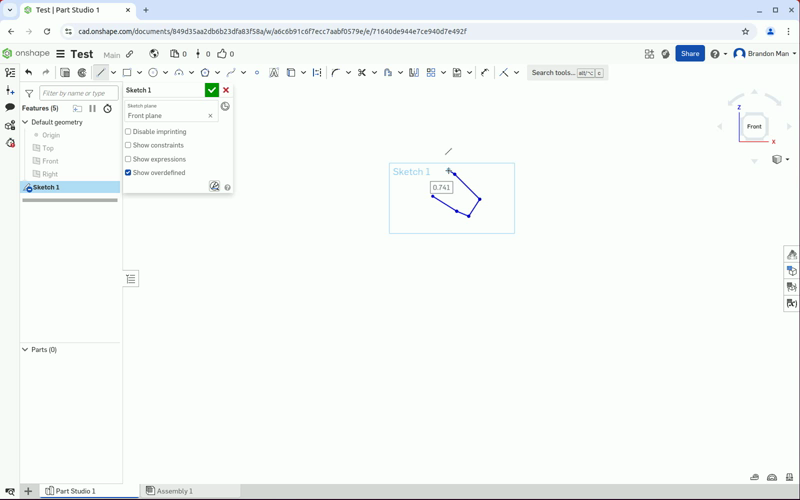
scroll(-6)
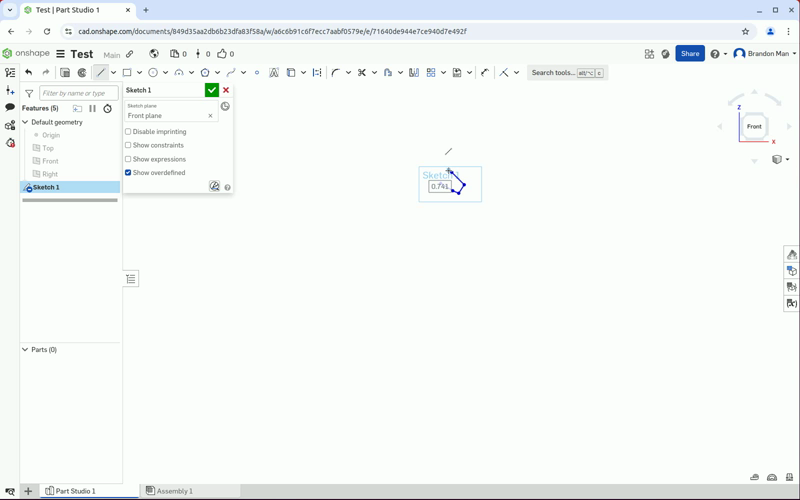
key_up(shift)
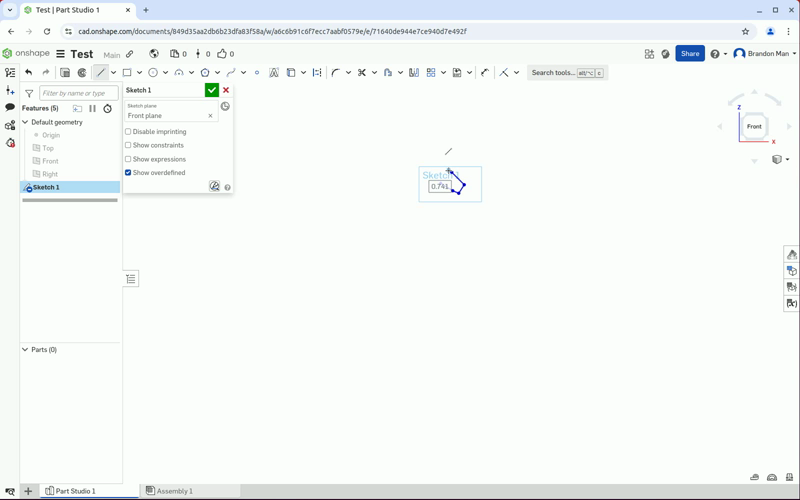
key(esc)
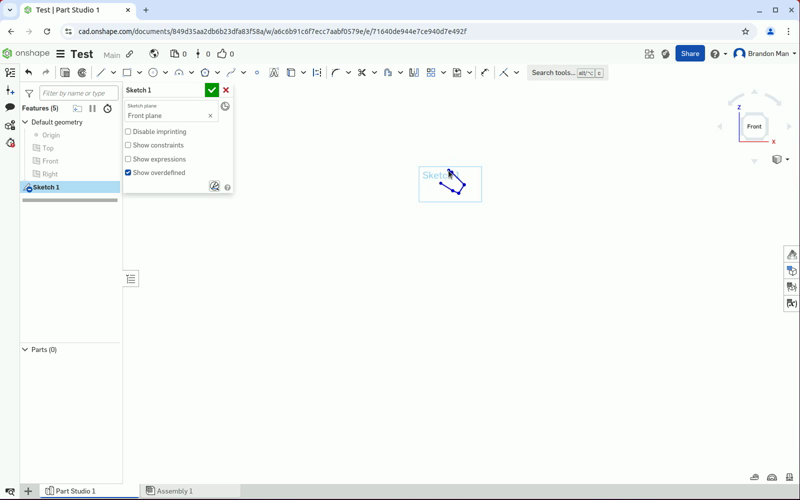
key(a)
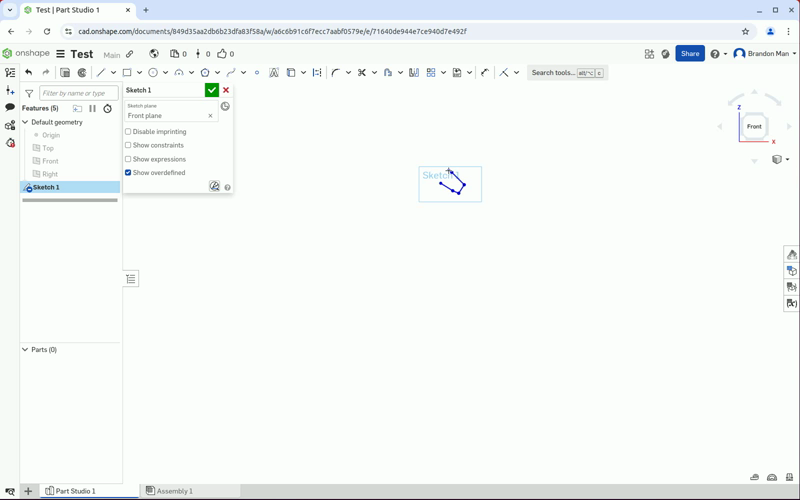
mouse_move(448, 170)
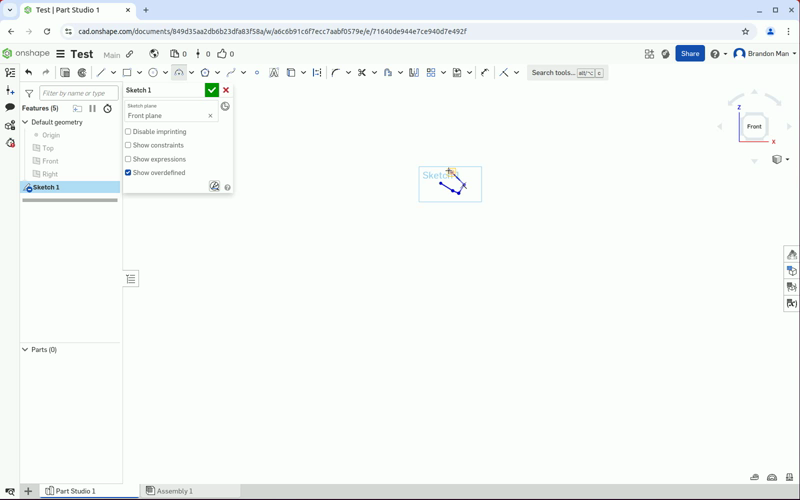
scroll(6)
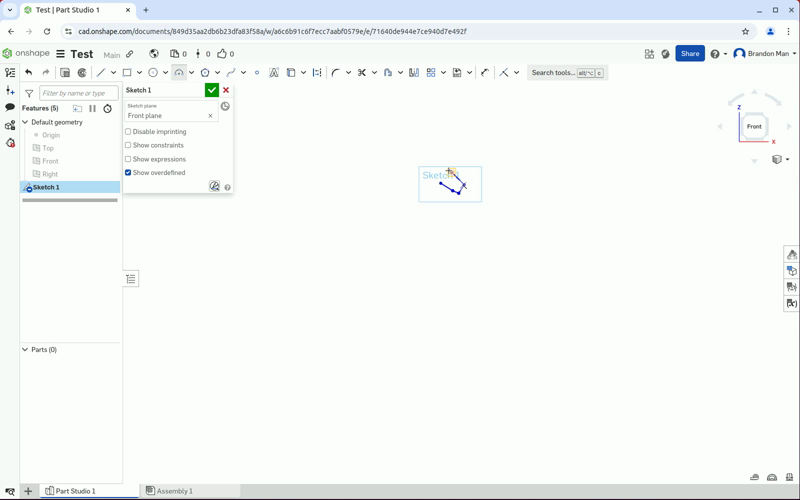
scroll(6)
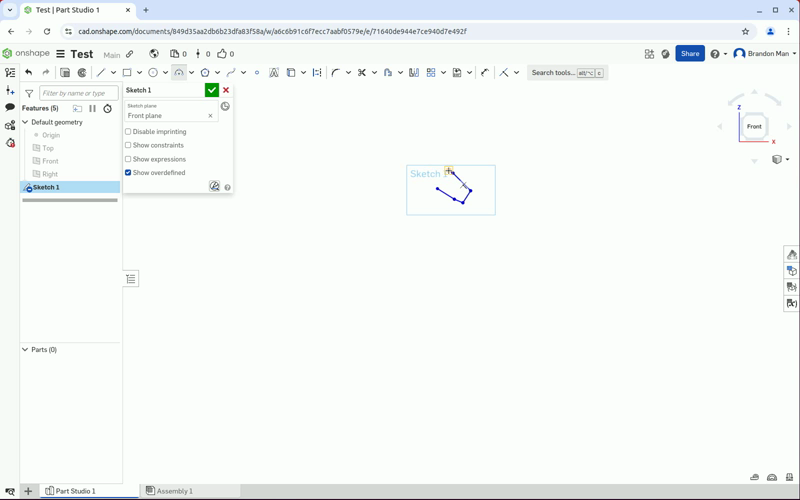
scroll(6)
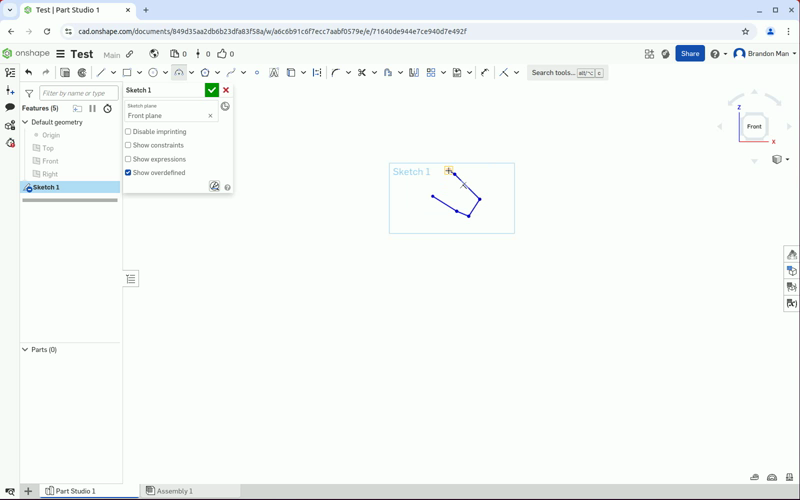
scroll(6)
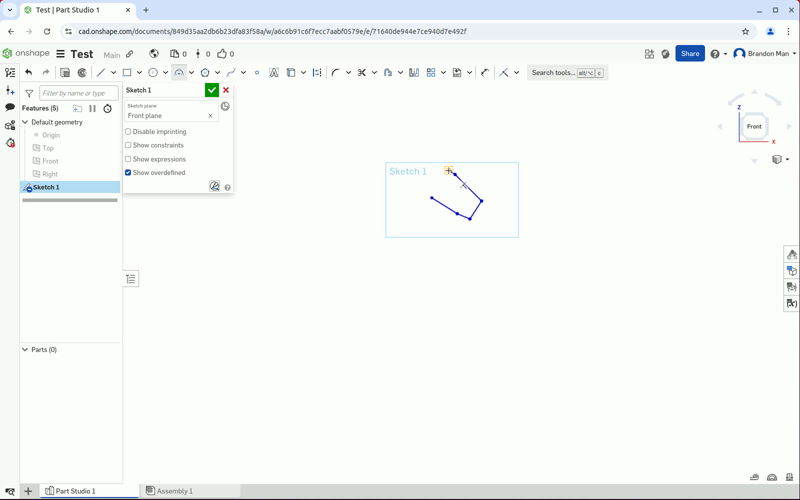
scroll(6)
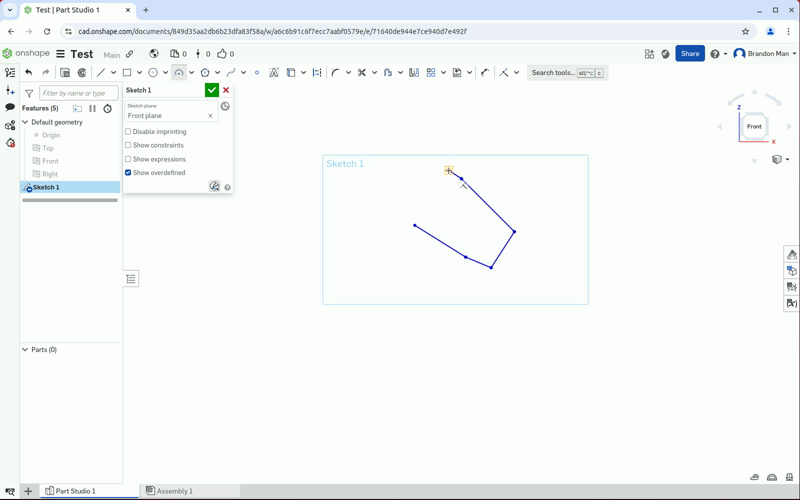
scroll(6)
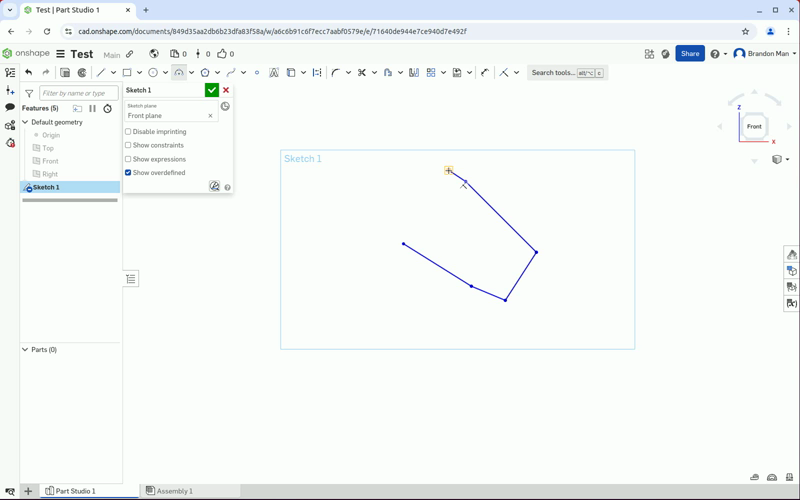
scroll(6)
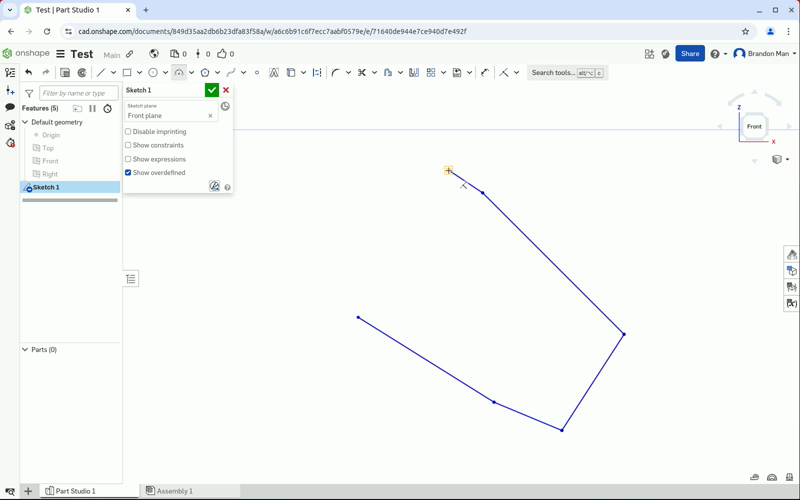
click(448, 170)
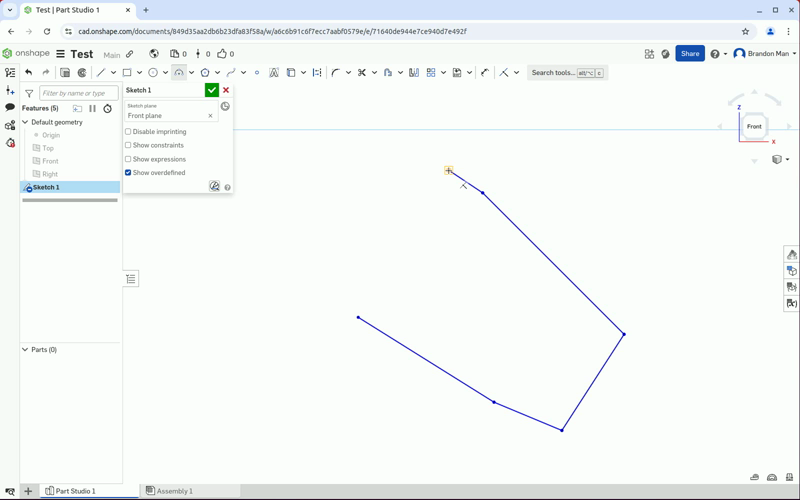
scroll(-6)
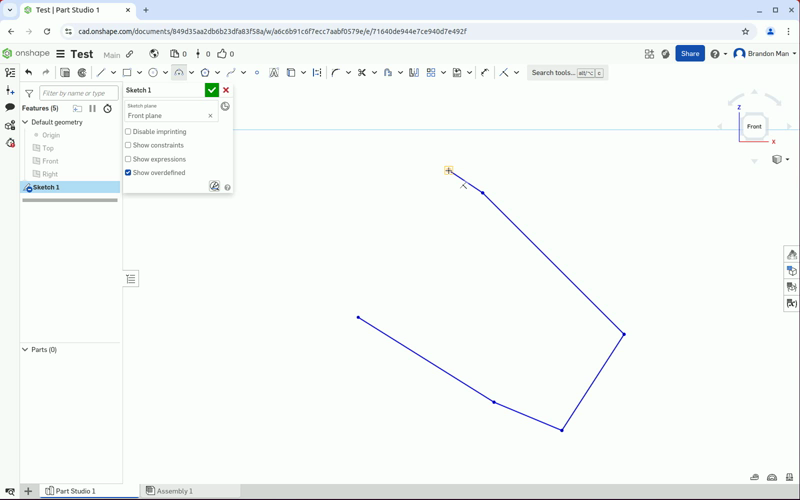
scroll(-6)
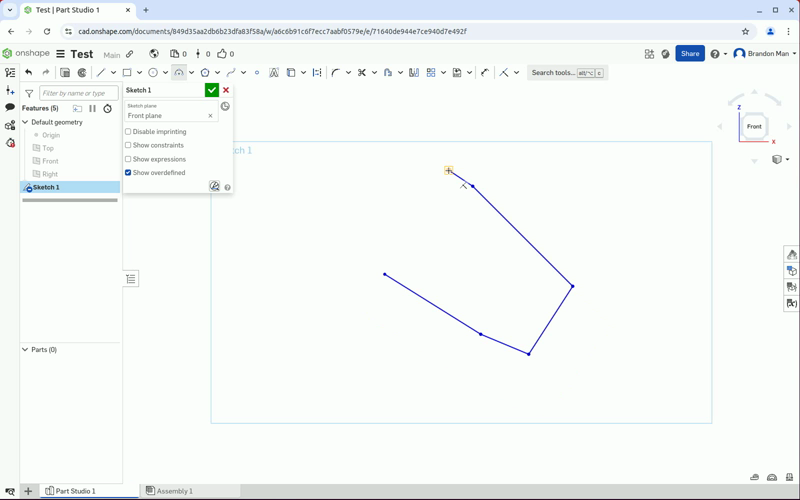
scroll(-6)
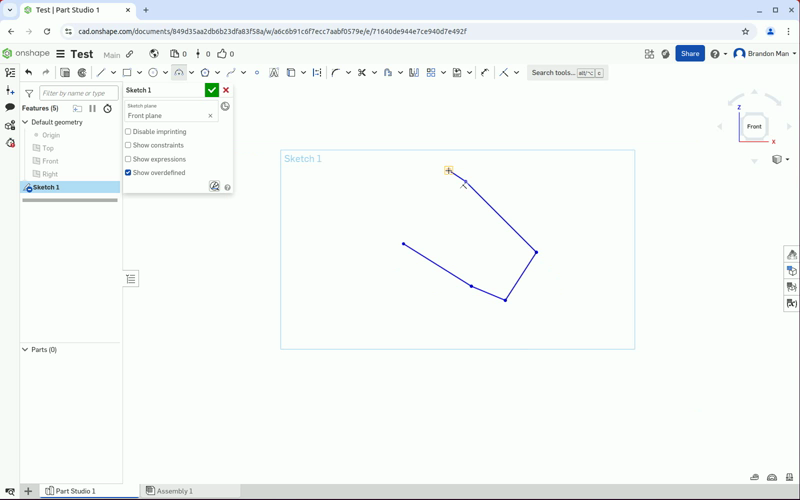
scroll(-6)
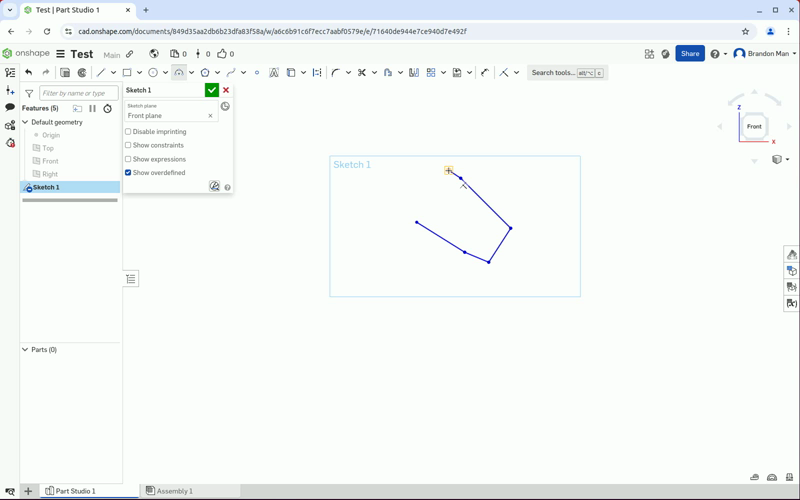
scroll(-6)
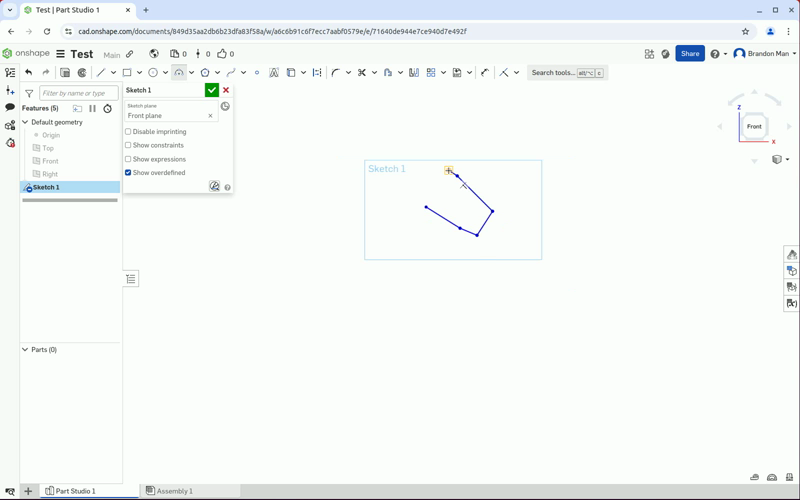
scroll(-6)
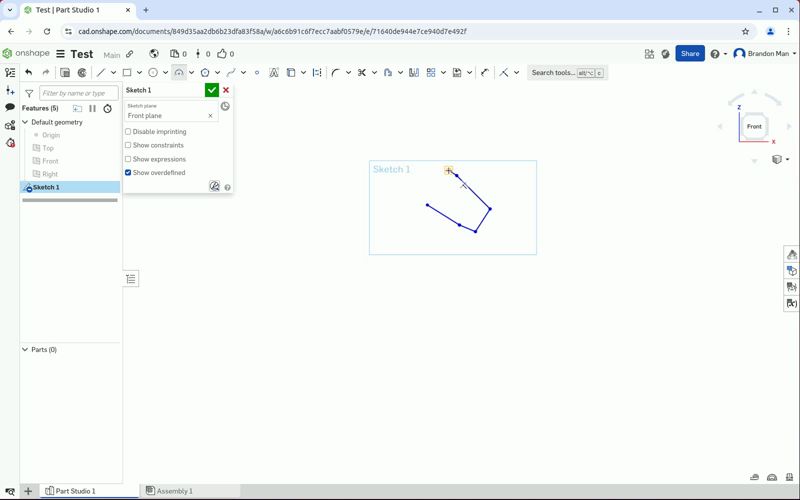
scroll(-6)
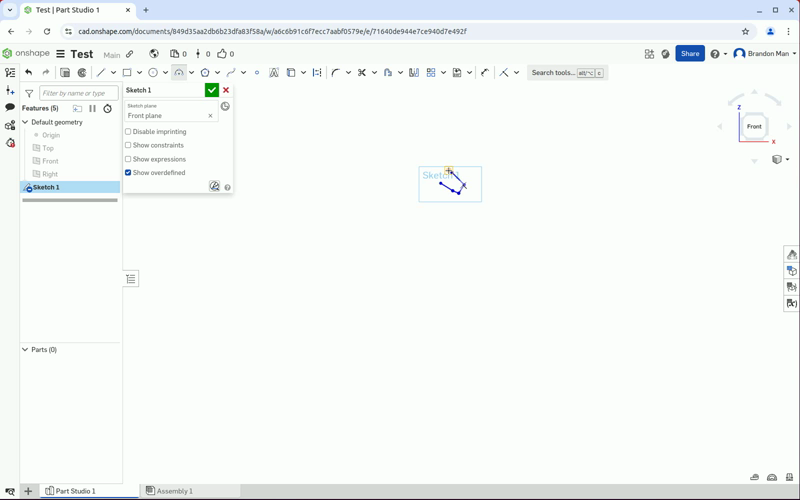
mouse_move(440, 183)
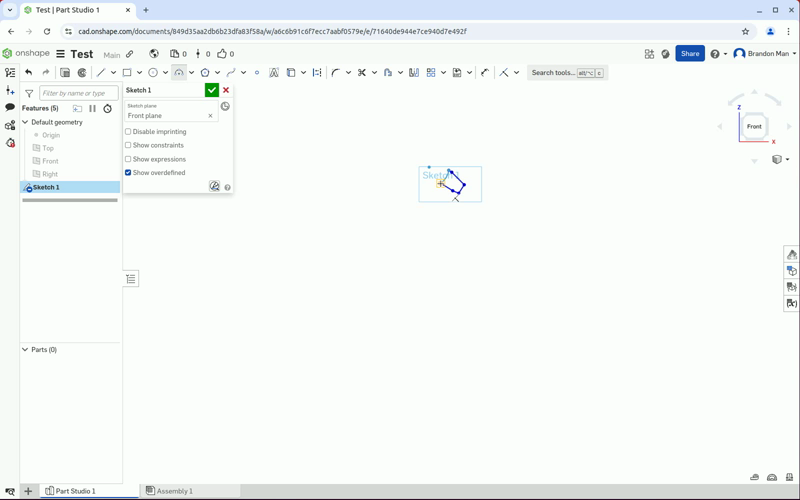
click(440, 183)
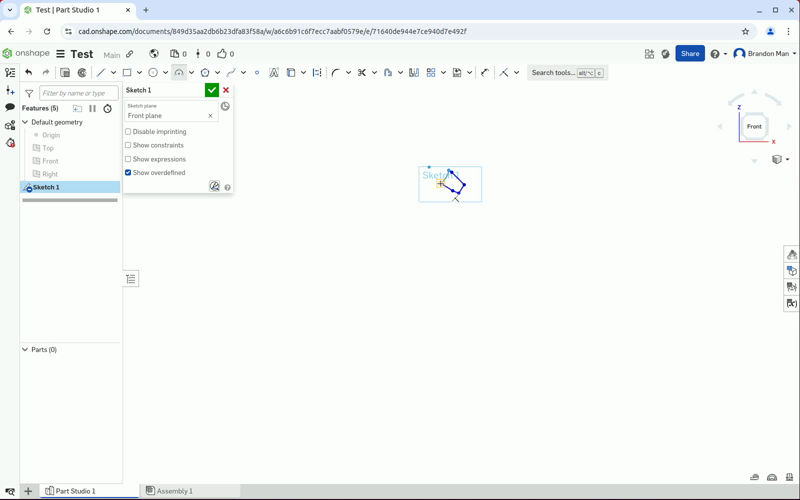
key_down(shift)
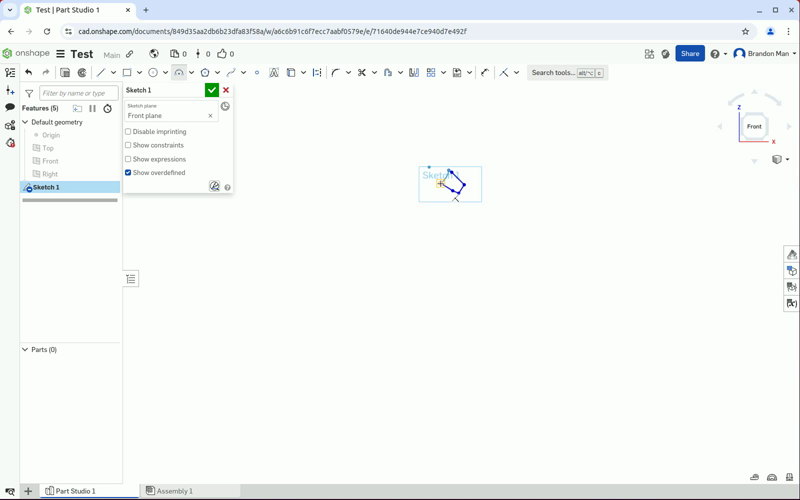
mouse_move(438, 173)
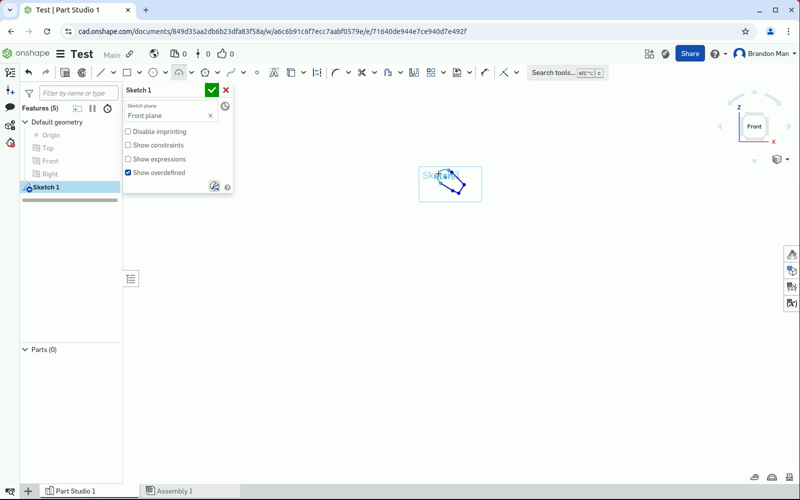
click(438, 173)
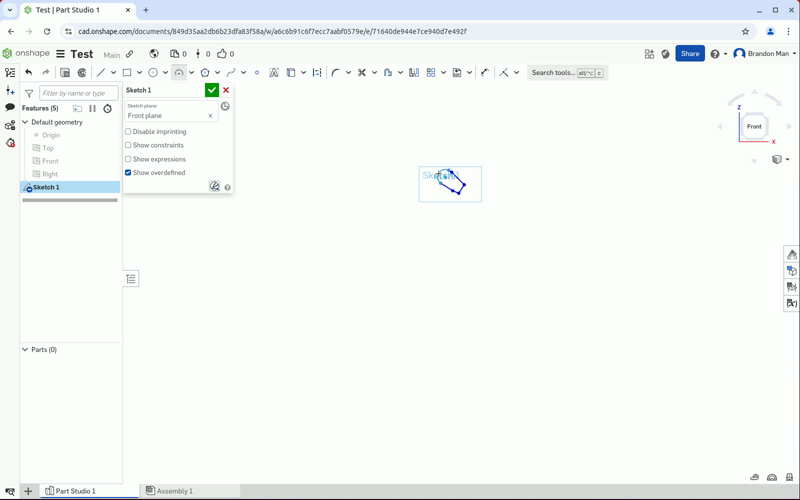
key_up(shift)
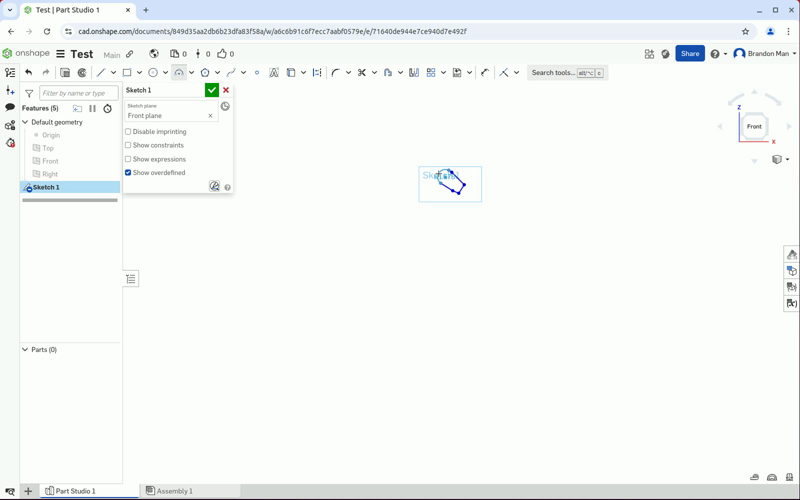
key(esc)
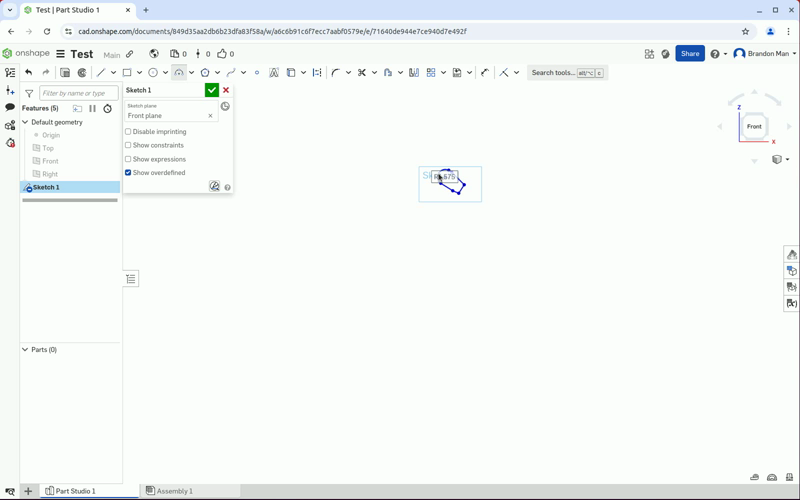
mouse_move(454, 176)
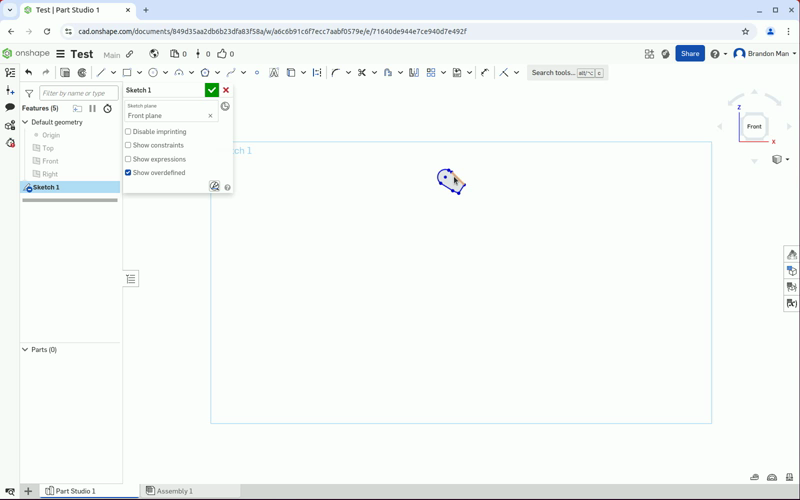
scroll(6)
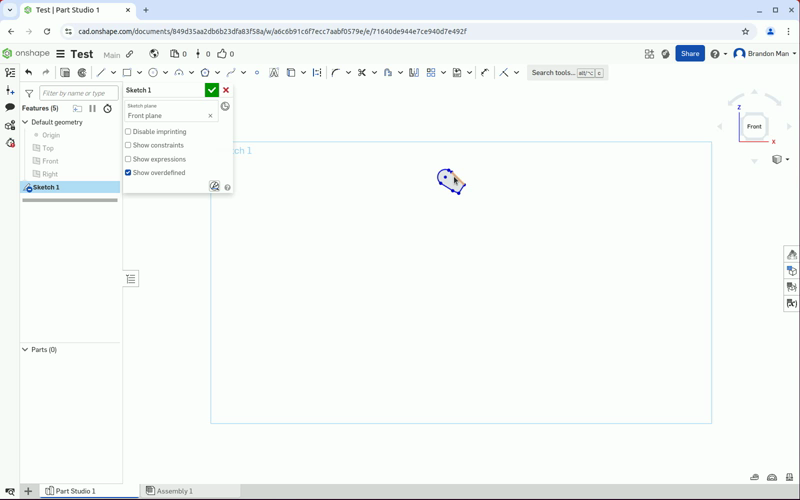
scroll(6)
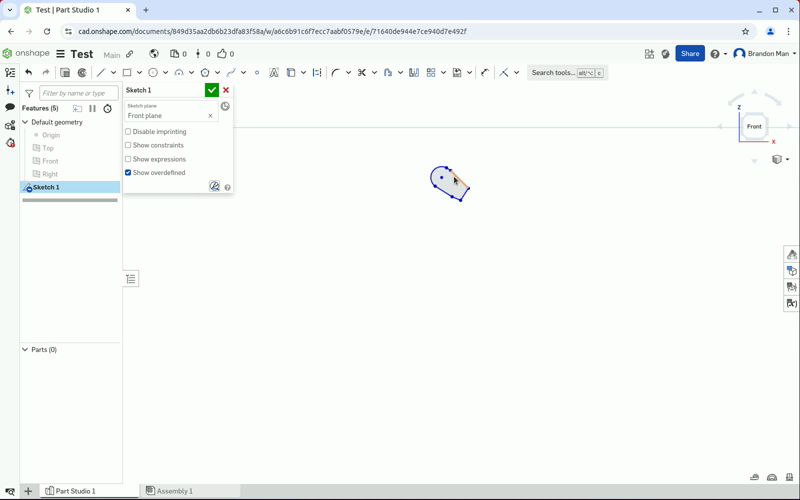
scroll(6)
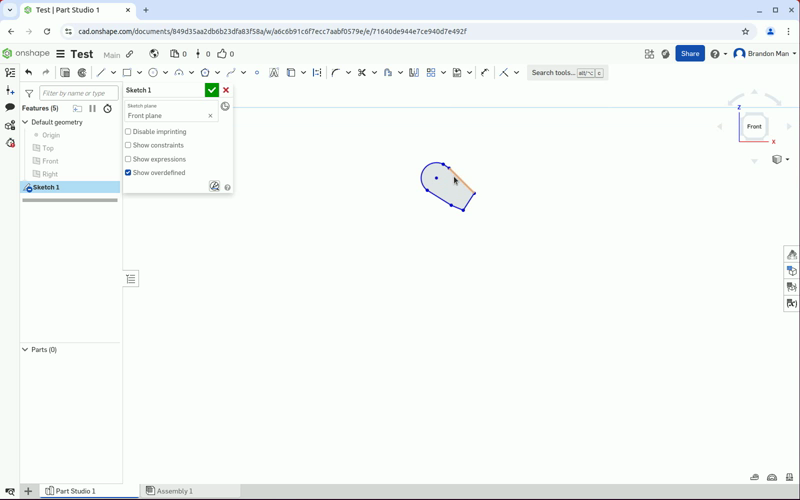
scroll(6)
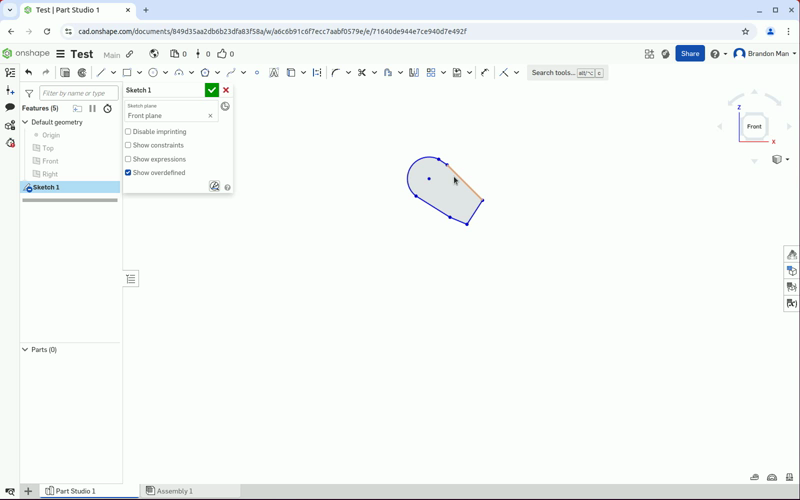
scroll(6)
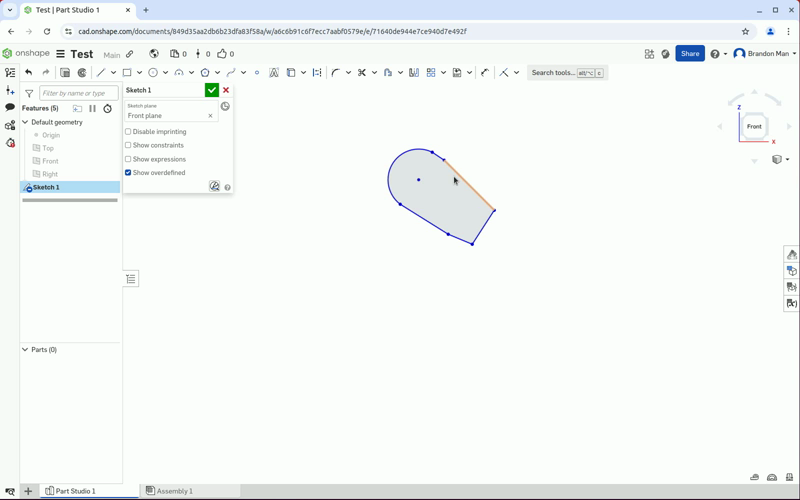
scroll(6)
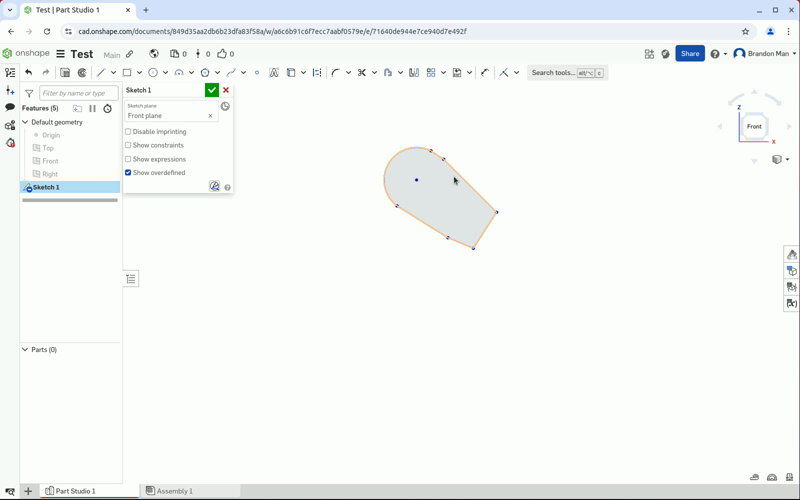
scroll(6)
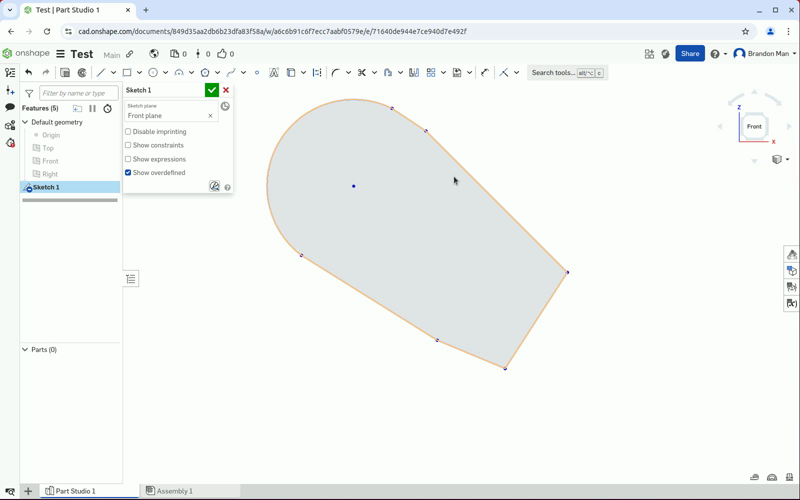
click(454, 176)
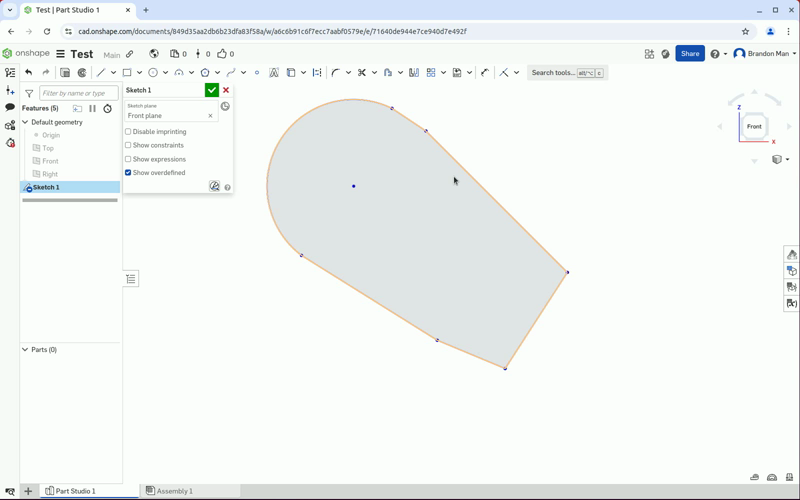
scroll(-6)
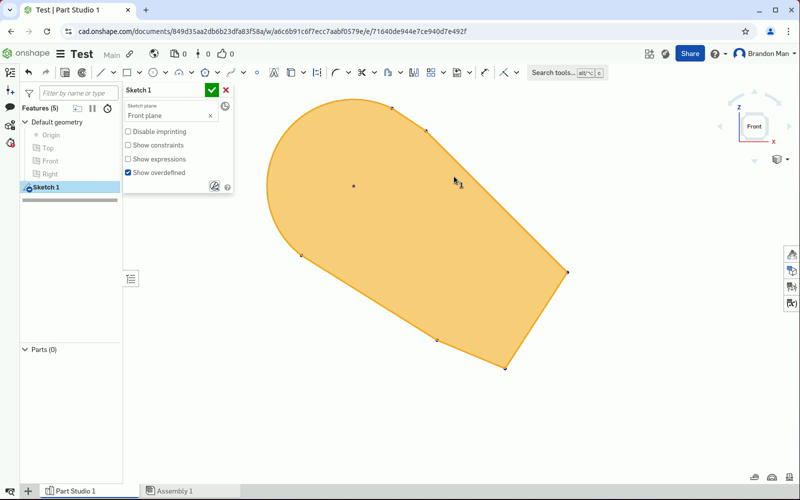
scroll(-6)
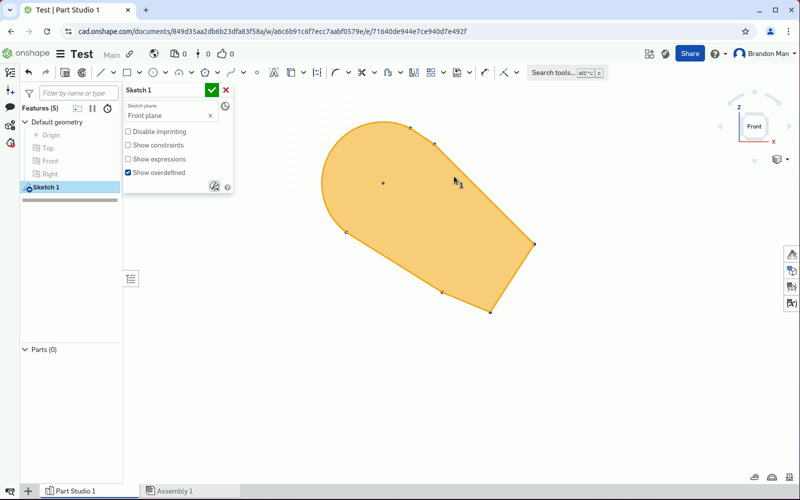
scroll(-6)
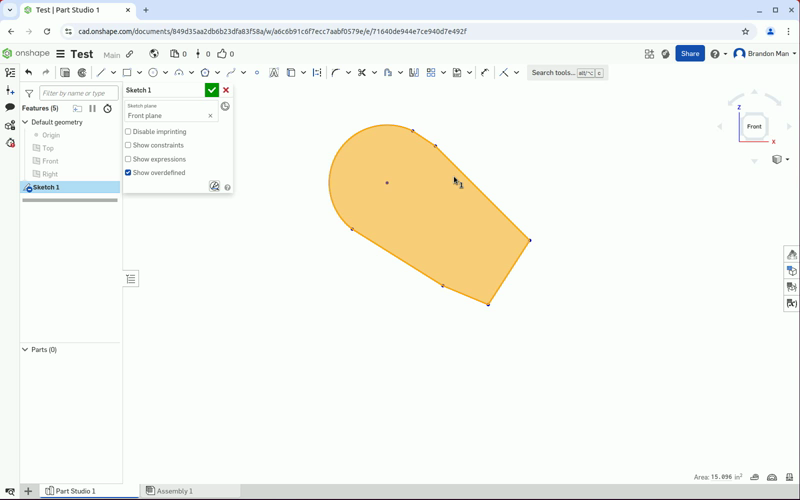
scroll(-6)
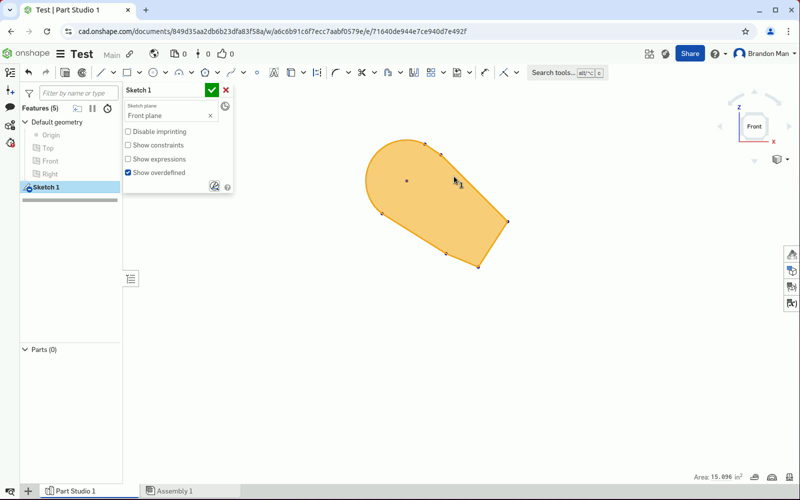
scroll(-6)
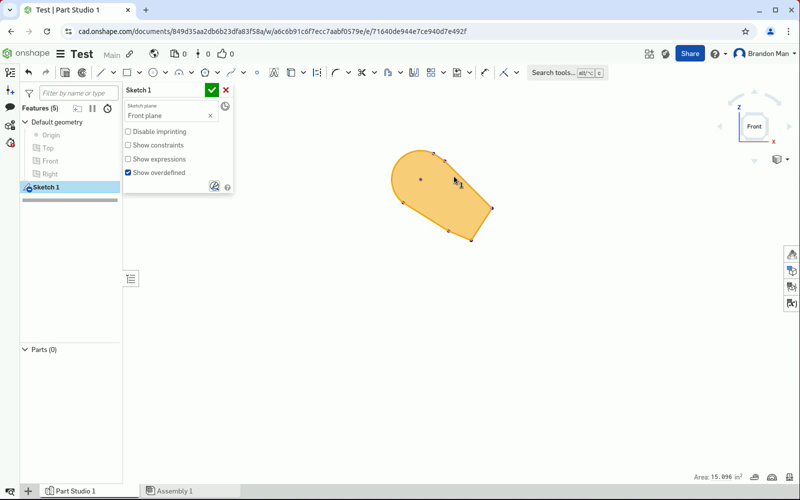
scroll(-6)
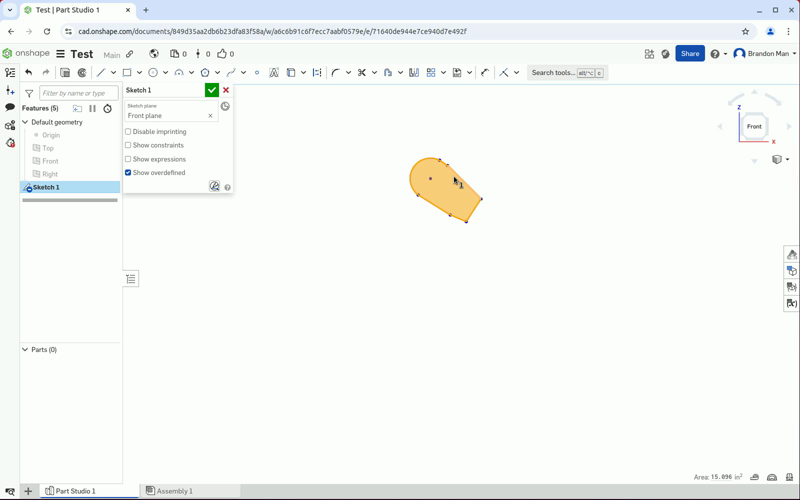
scroll(-6)
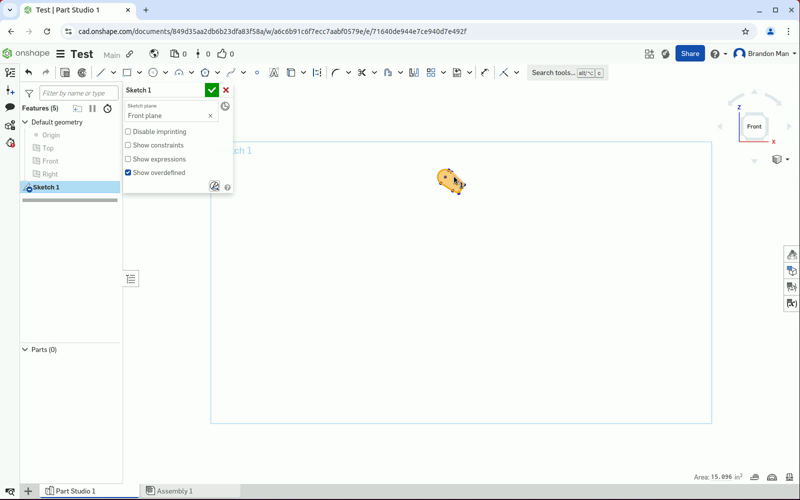
mouse_move(73, 352)
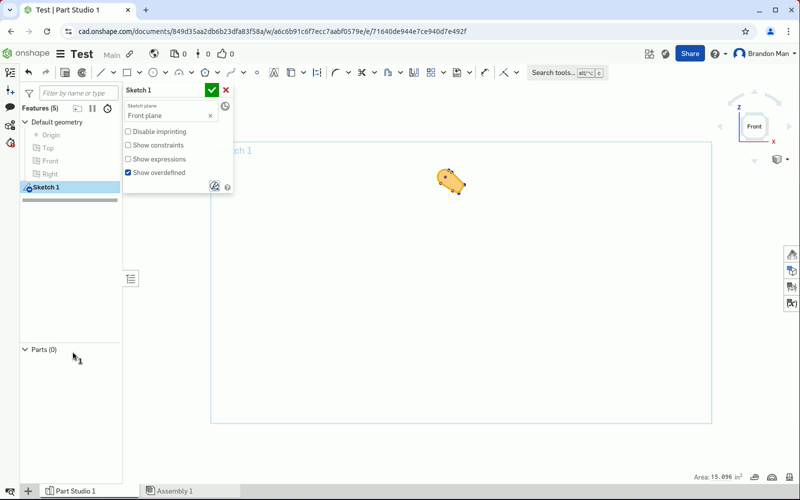
key(shift+y)
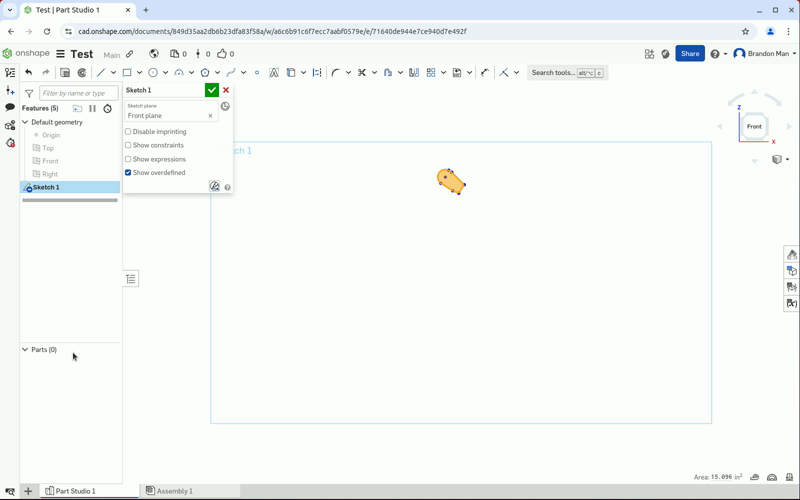
key(shift+e)
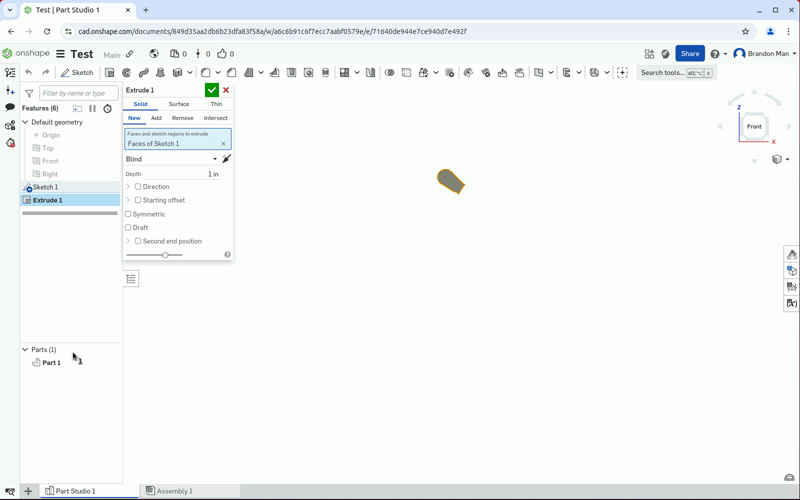
mouse_move(143, 106)
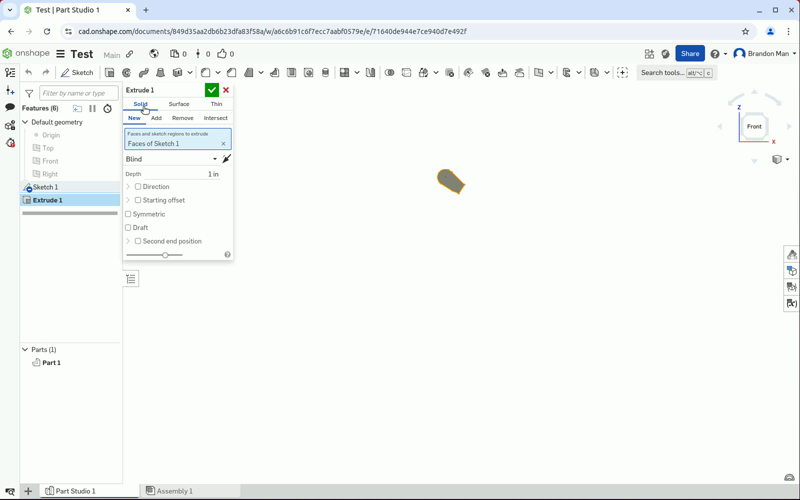
click(143, 106)
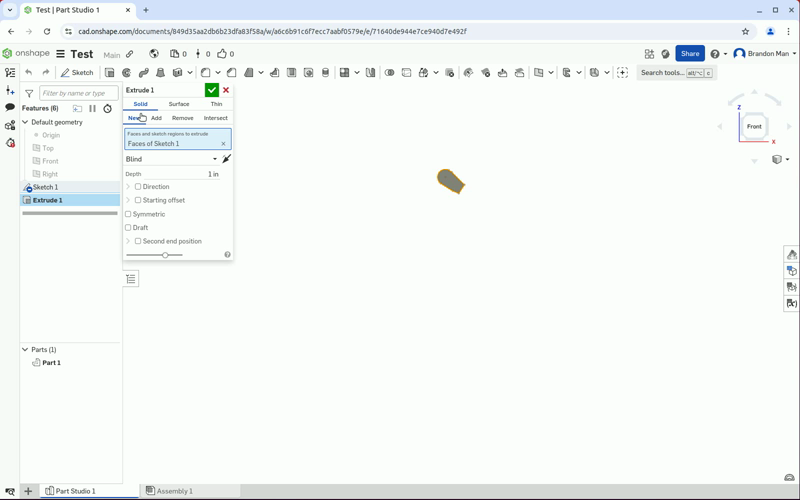
mouse_move(137, 120)
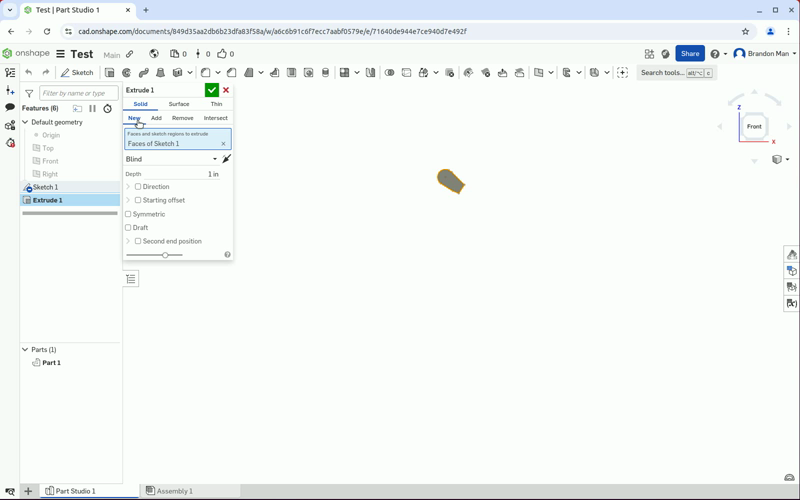
click(137, 120)
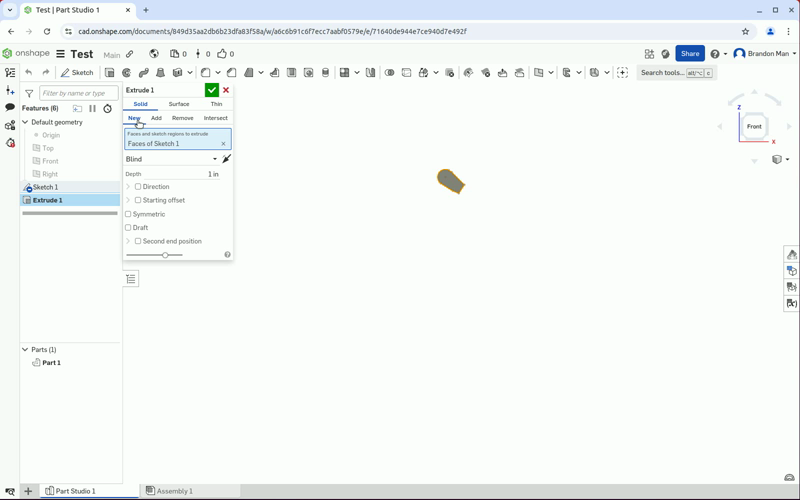
key(tab, 4)
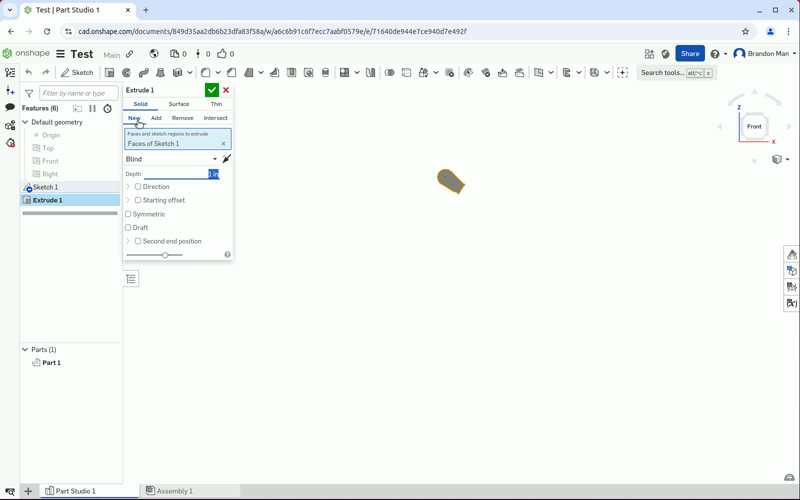
text(-4.092)
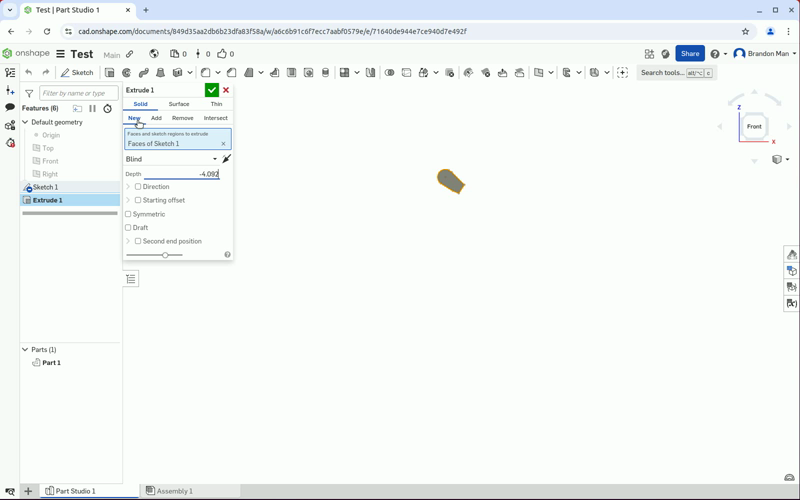
key(enter)
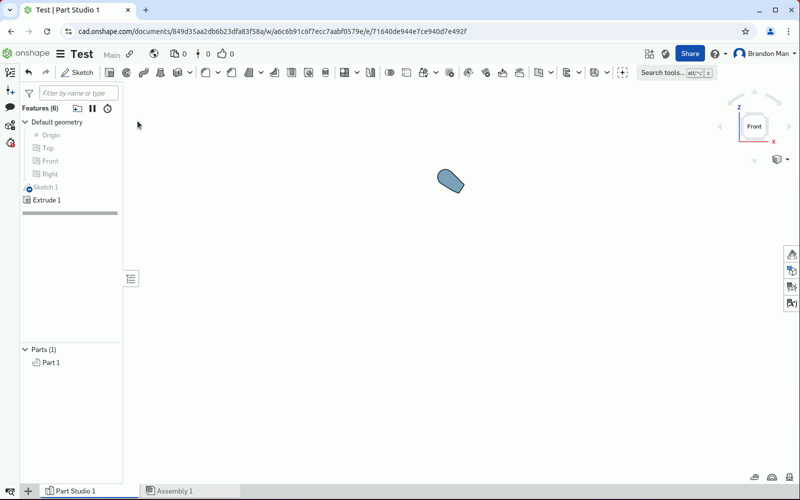
key(shift+h)
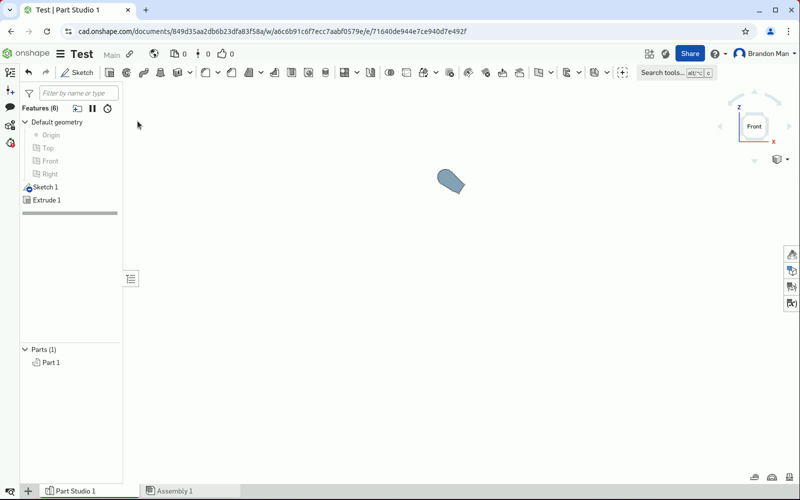
key(shift+h)
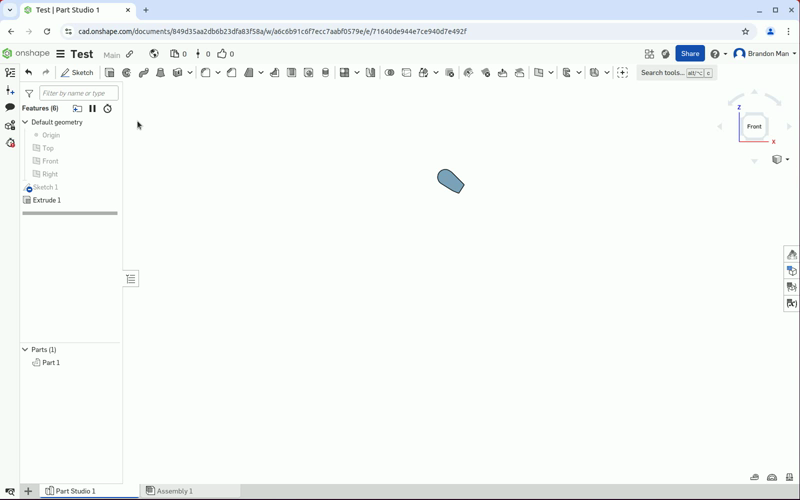
mouse_move(73, 189)
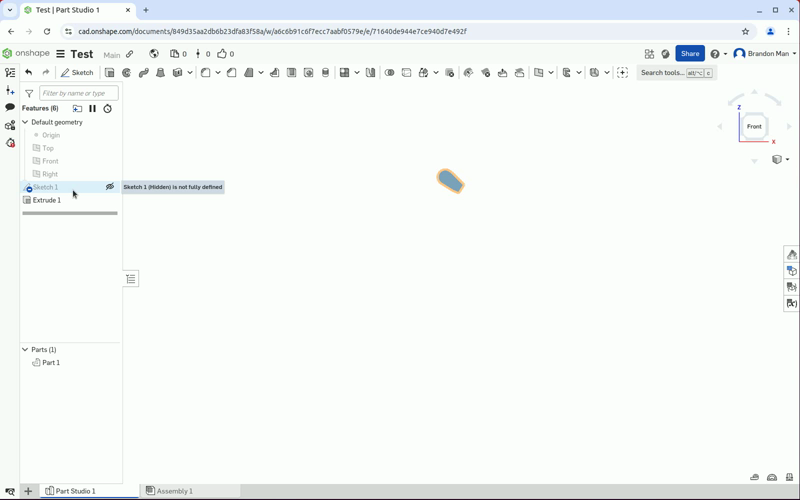
click(73, 189)
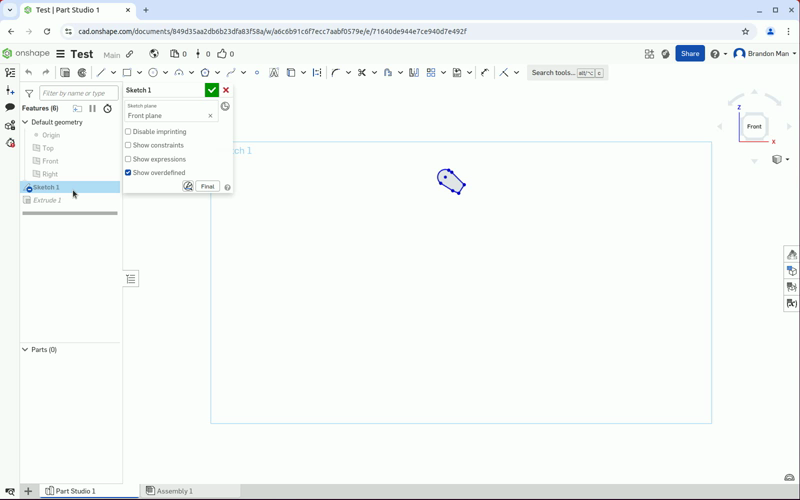
mouse_move(229, 92)
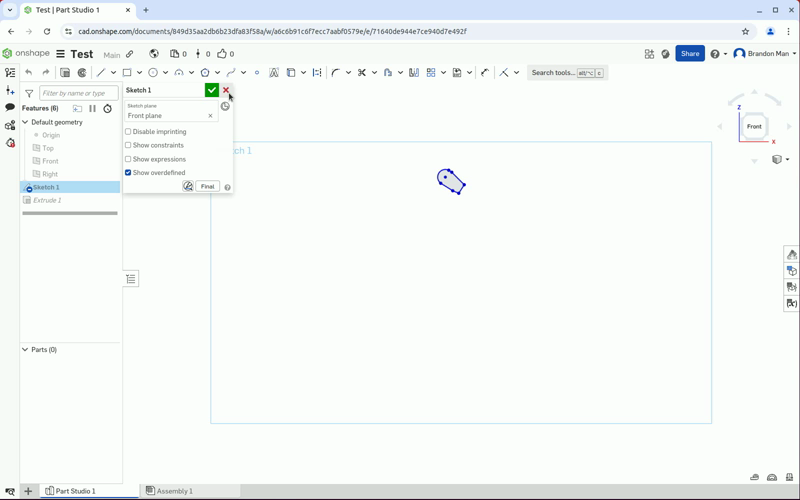
click(229, 92)
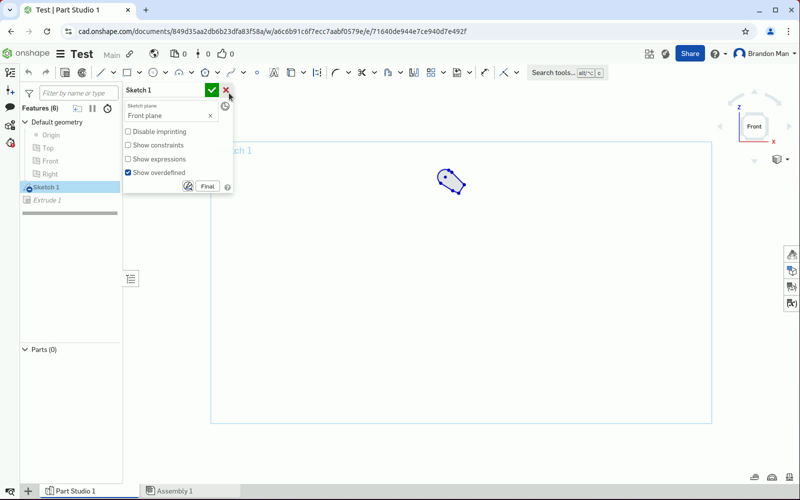
key(shift+s)
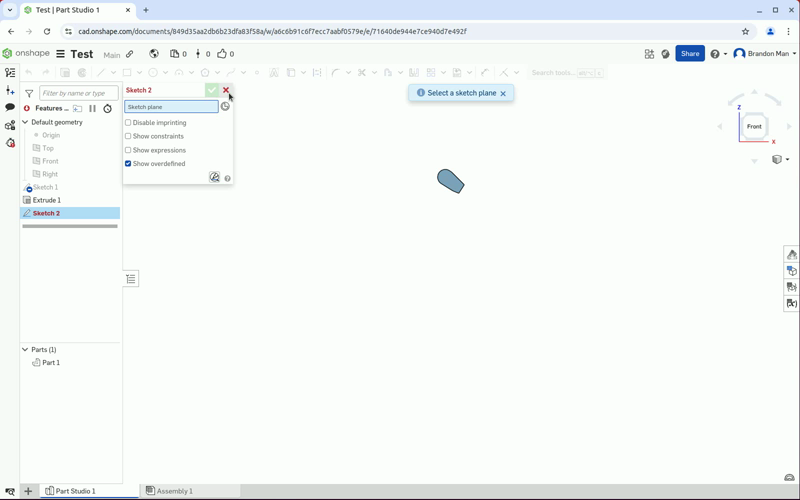
mouse_move(73, 163)
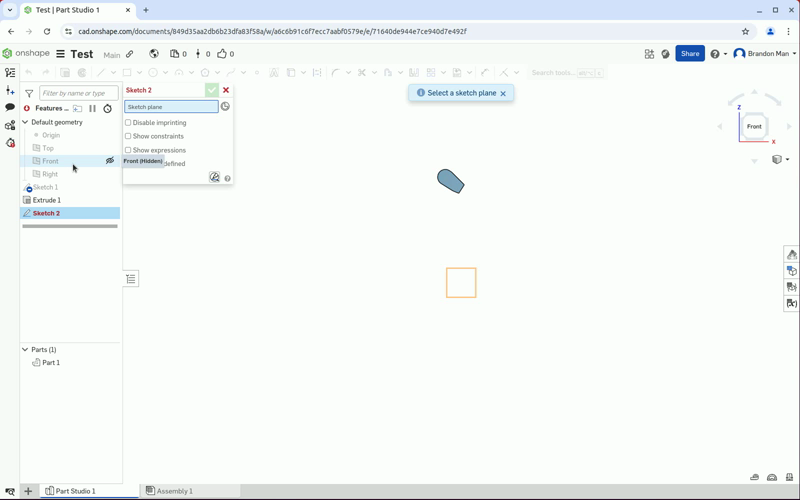
click(73, 163)
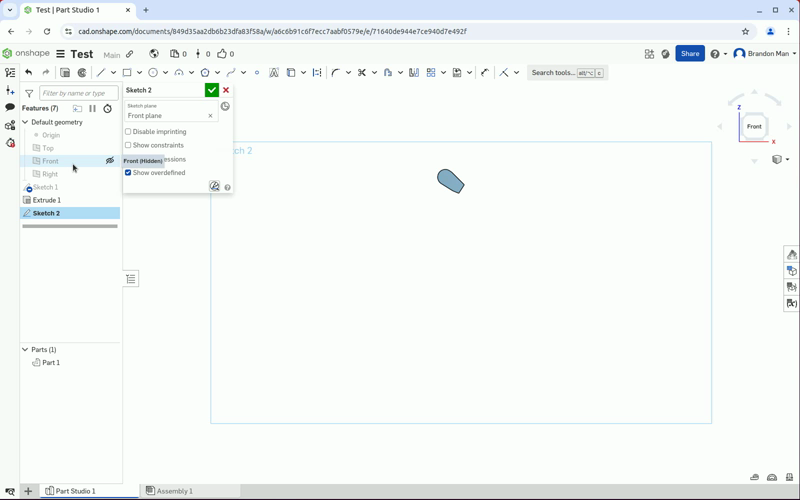
mouse_move(73, 352)
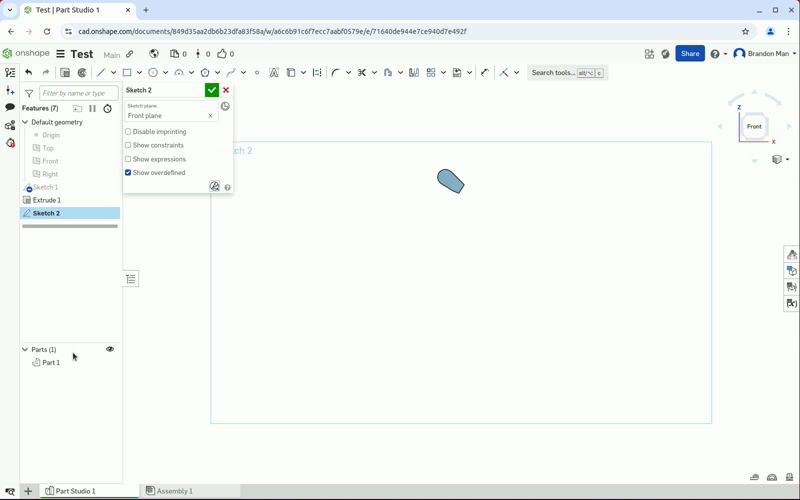
key(y)
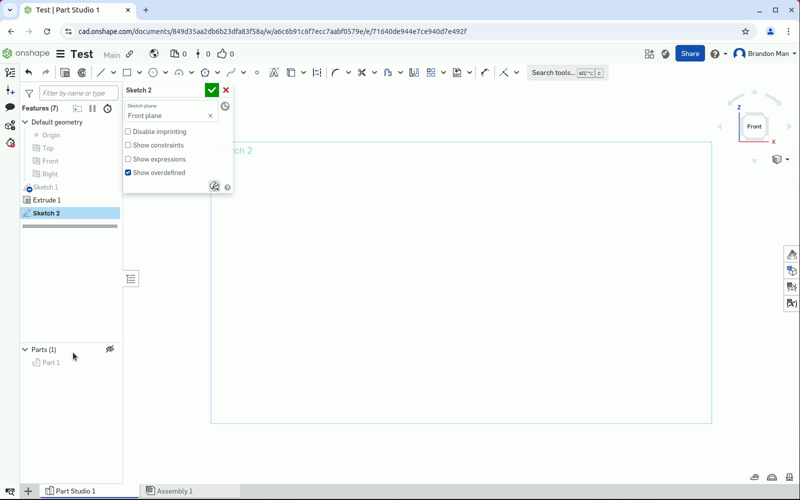
key(l)
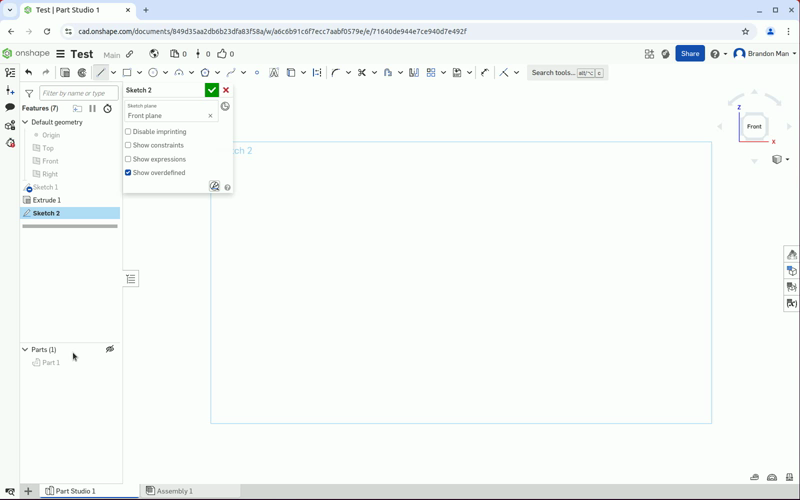
key_down(shift)
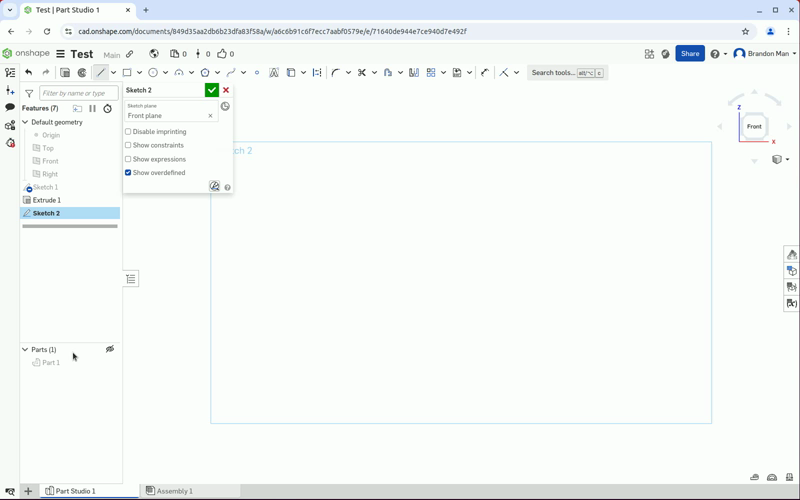
mouse_move(458, 192)
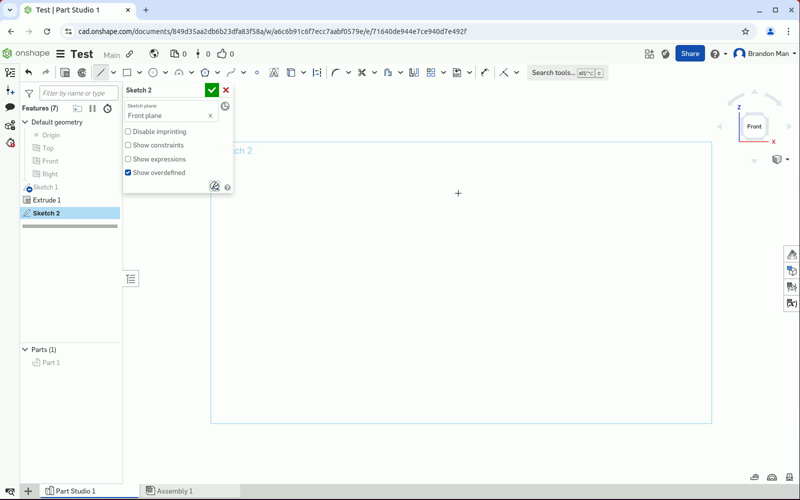
click(458, 192)
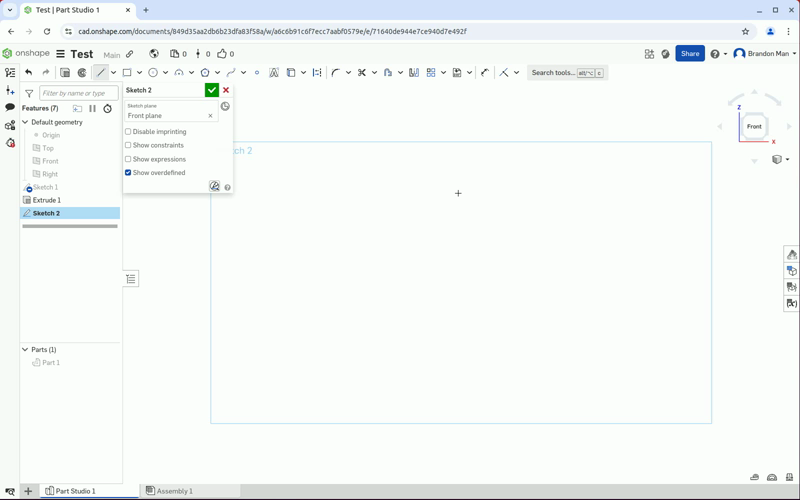
key_up(shift)
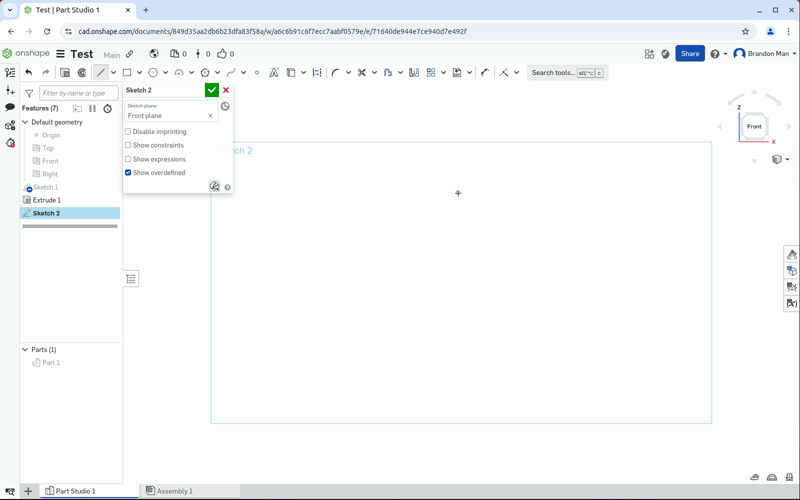
key_down(shift)
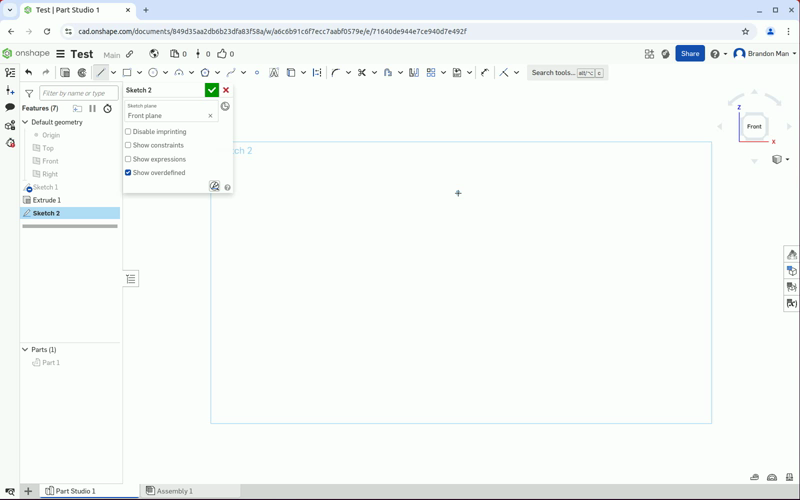
mouse_move(488, 192)
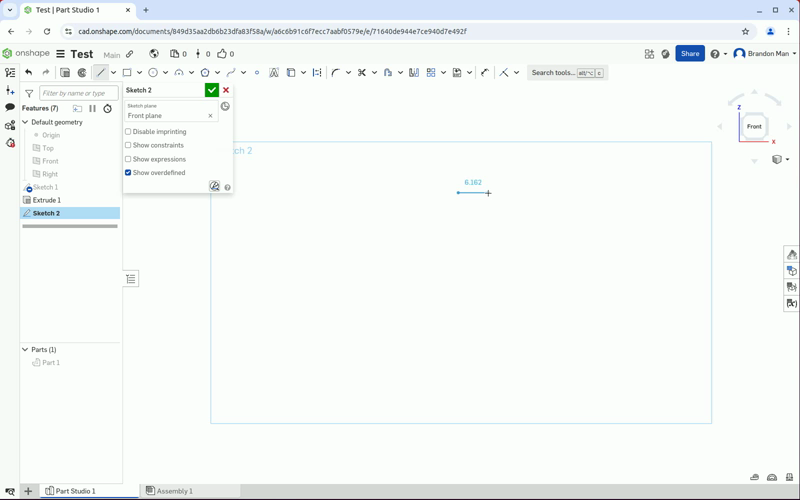
mouse_move(480, 212)
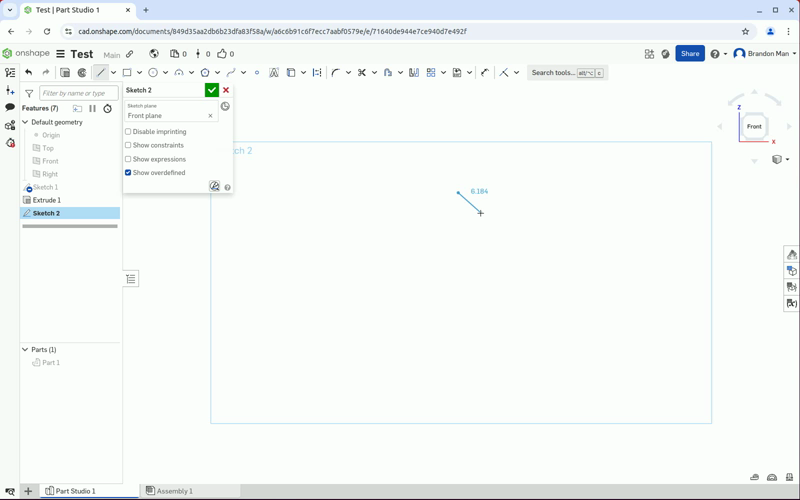
click(480, 212)
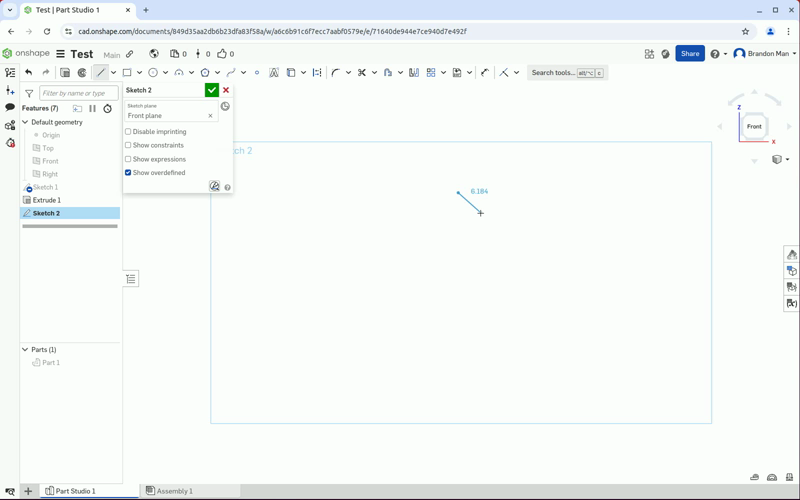
key_up(shift)
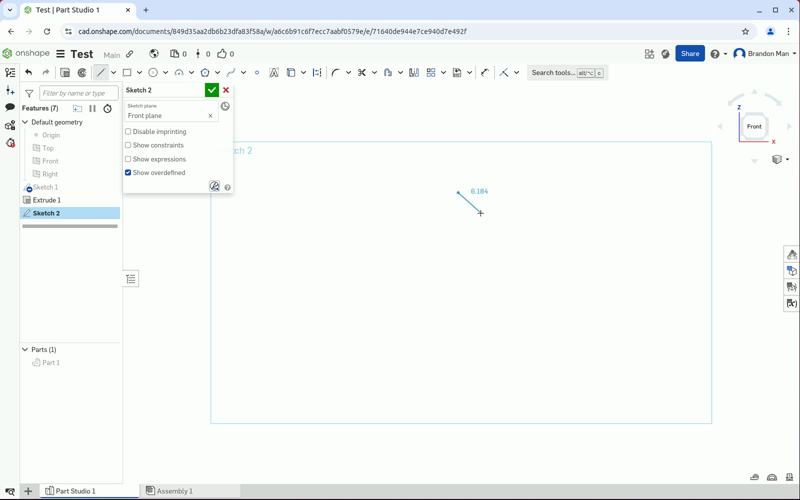
key_down(shift)
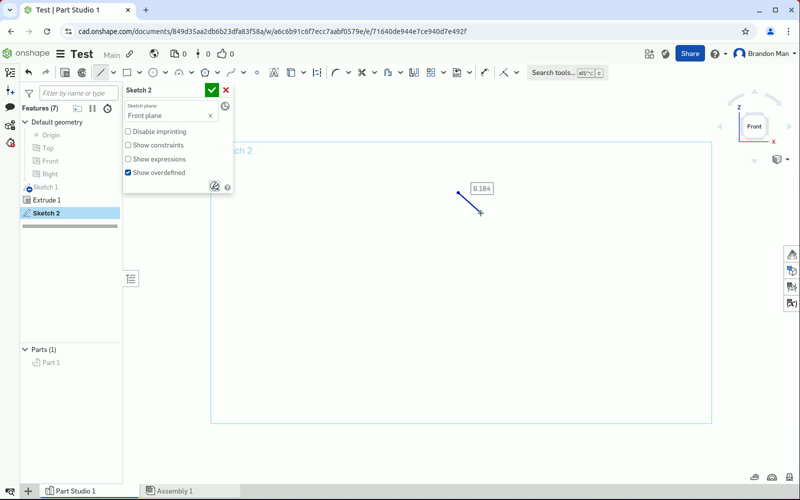
mouse_move(510, 212)
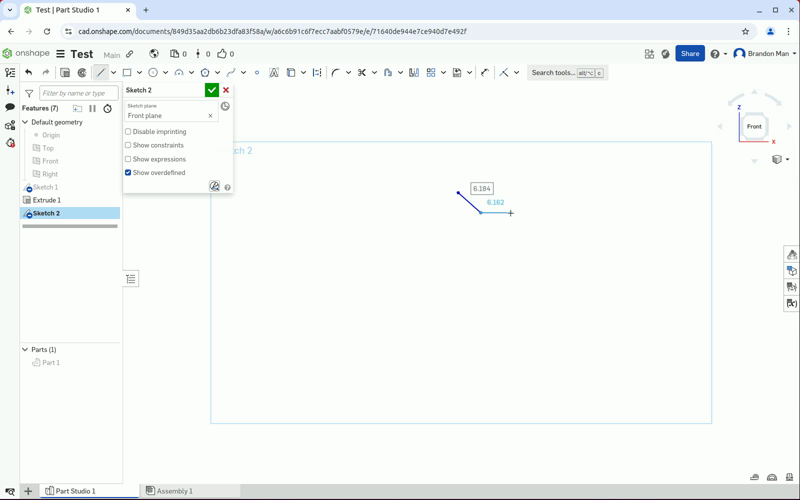
mouse_move(485, 207)
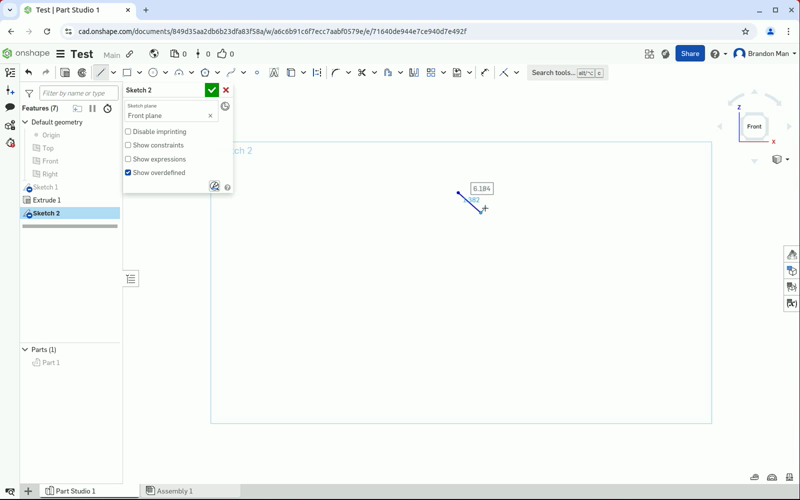
scroll(6)
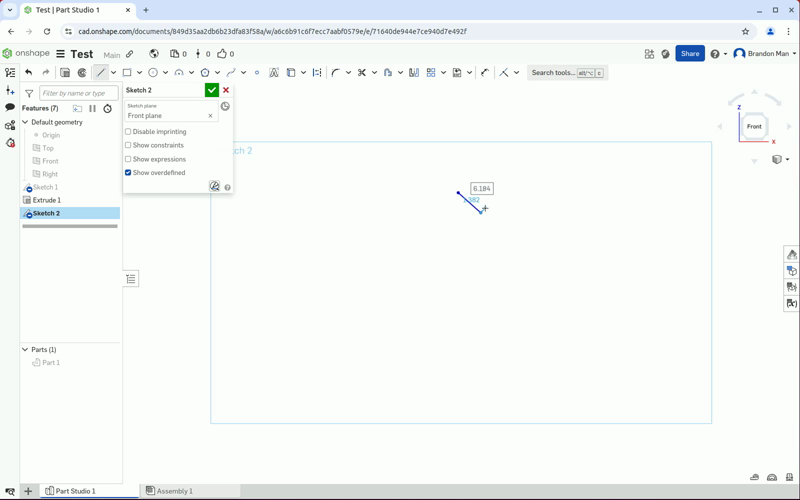
scroll(6)
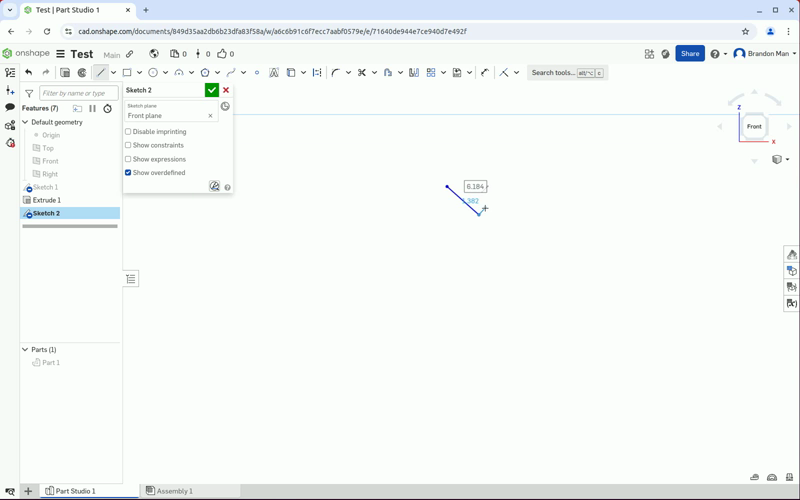
scroll(6)
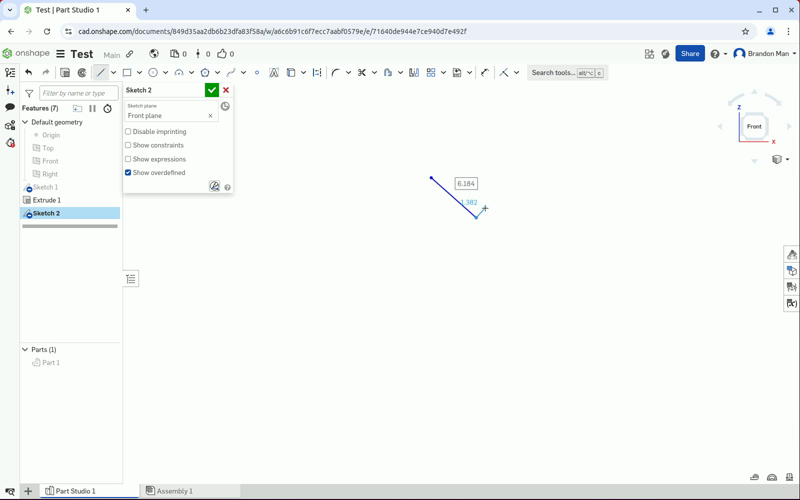
scroll(6)
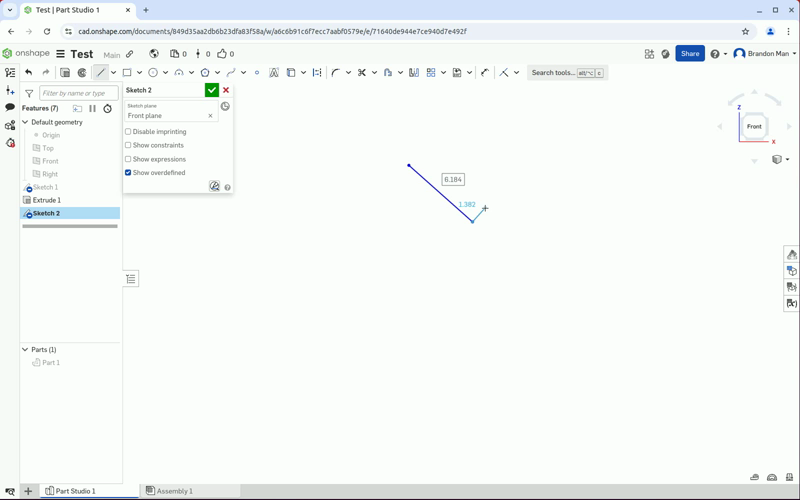
scroll(6)
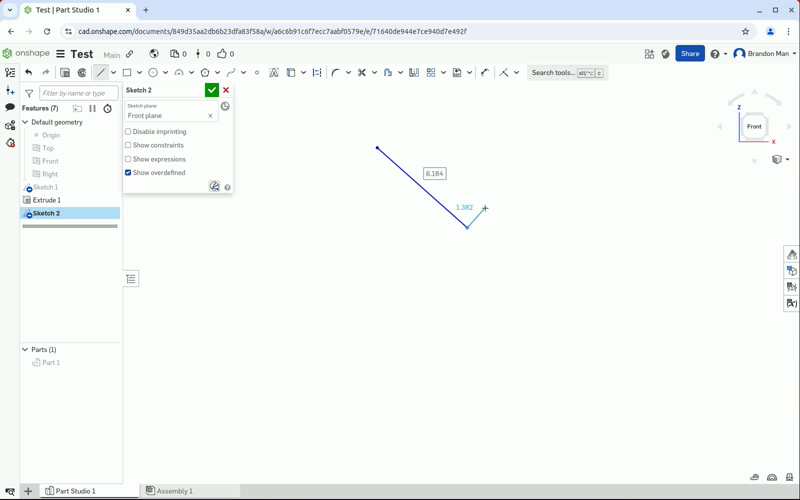
scroll(6)
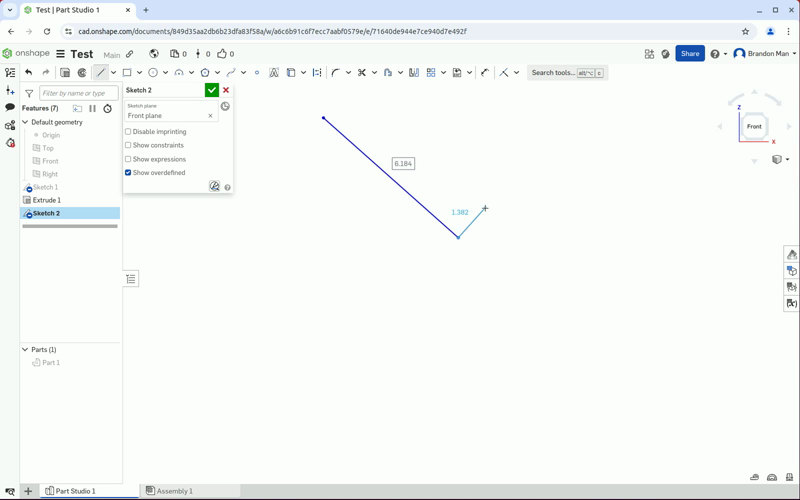
scroll(6)
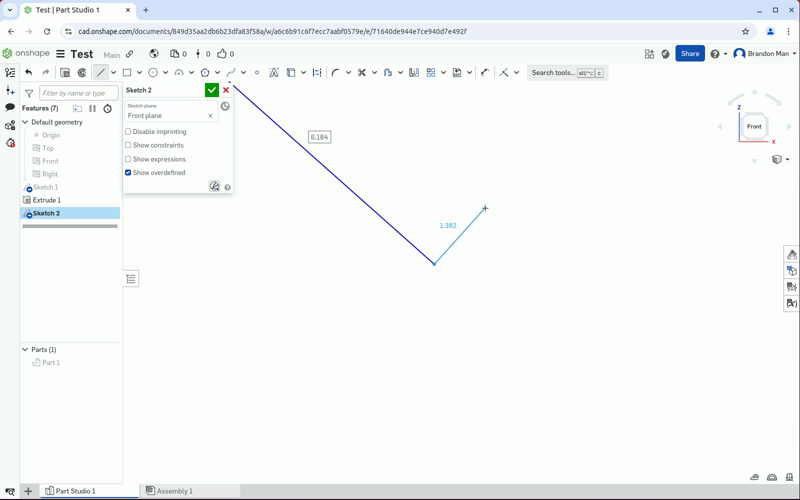
click(485, 207)
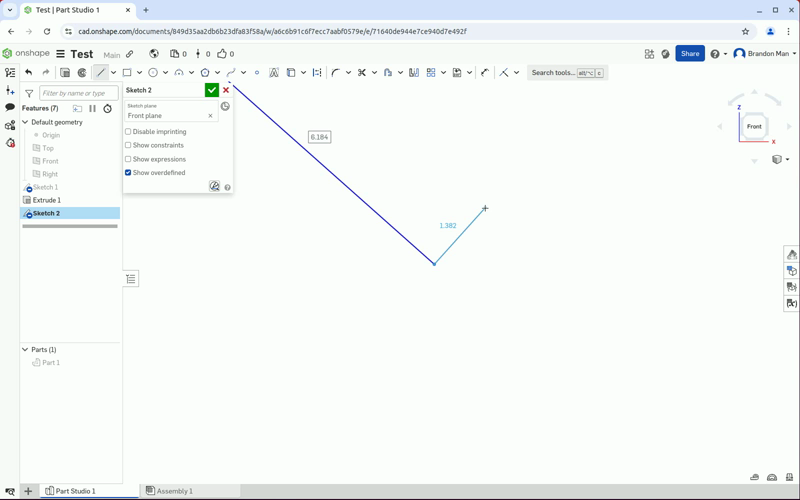
scroll(-6)
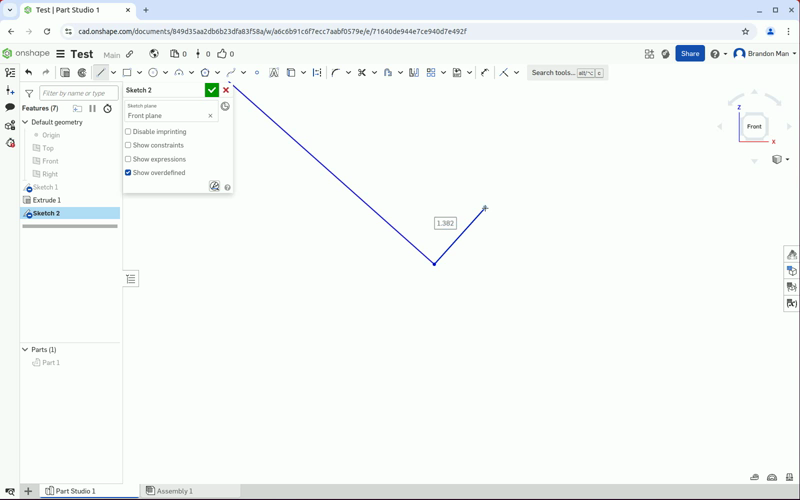
scroll(-6)
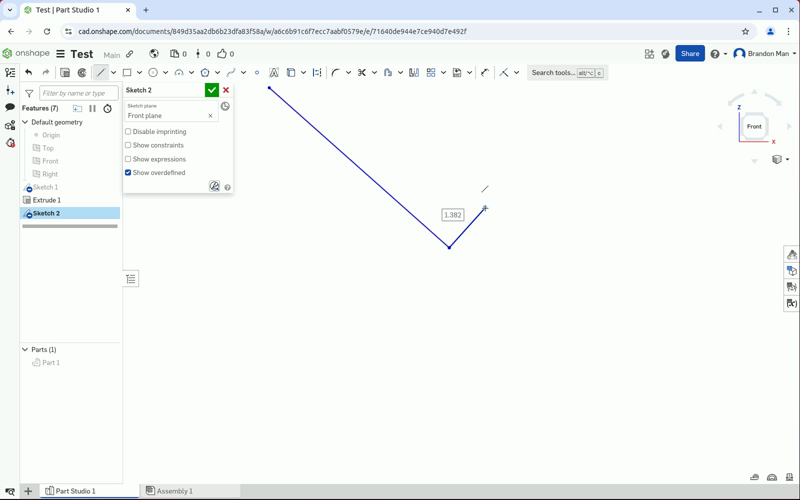
scroll(-6)
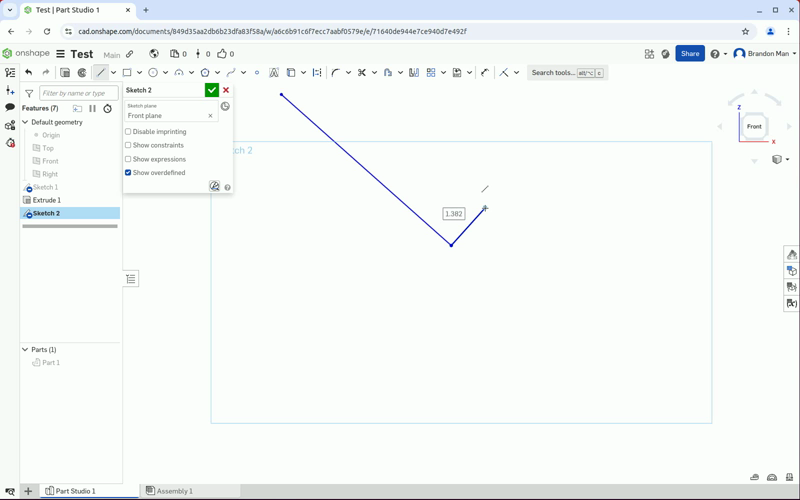
scroll(-6)
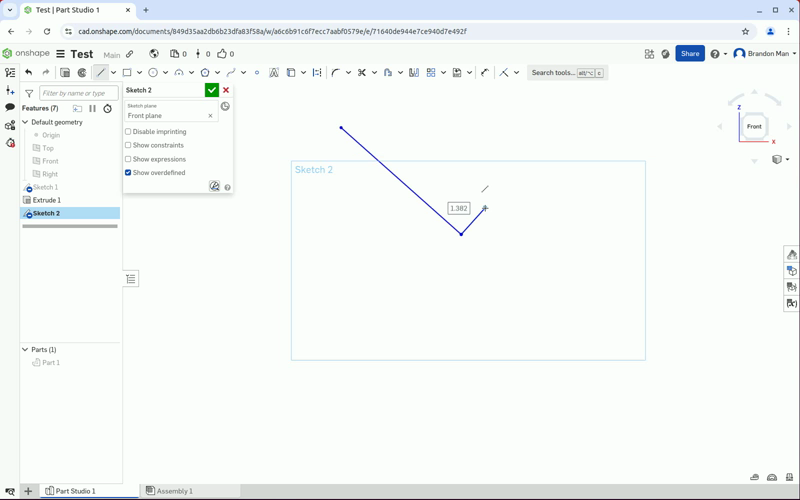
scroll(-6)
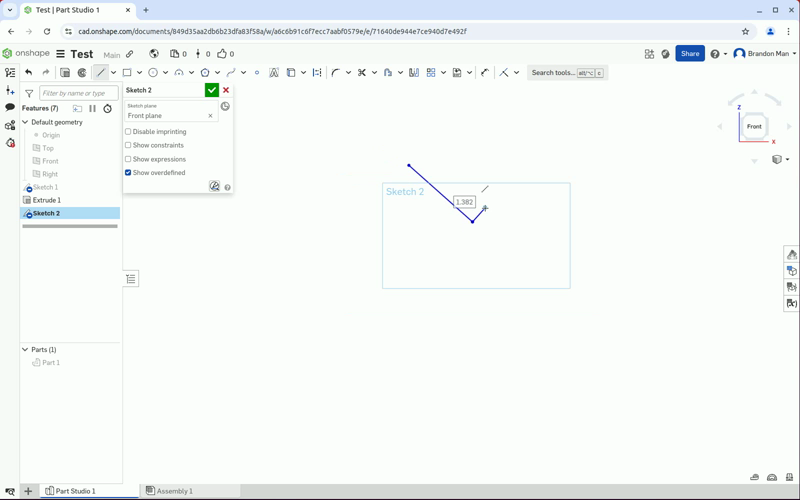
scroll(-6)
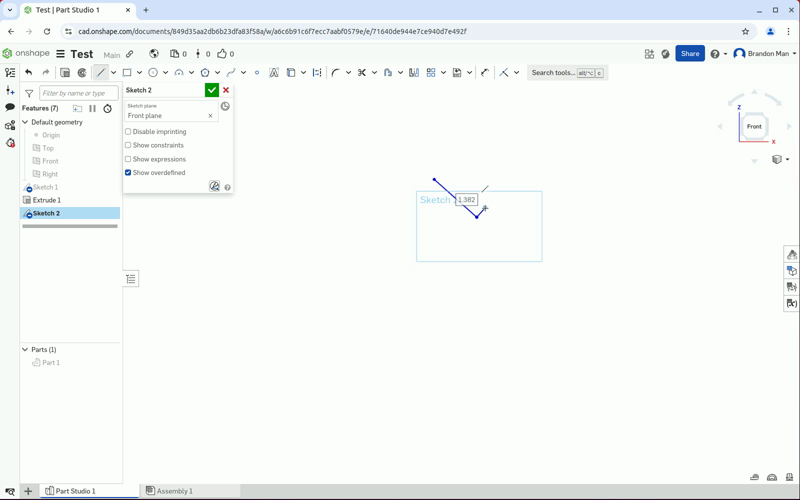
scroll(-6)
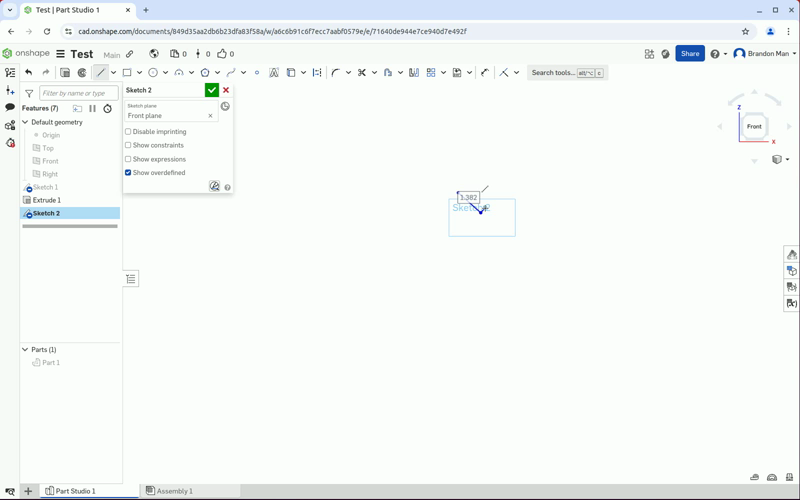
key_up(shift)
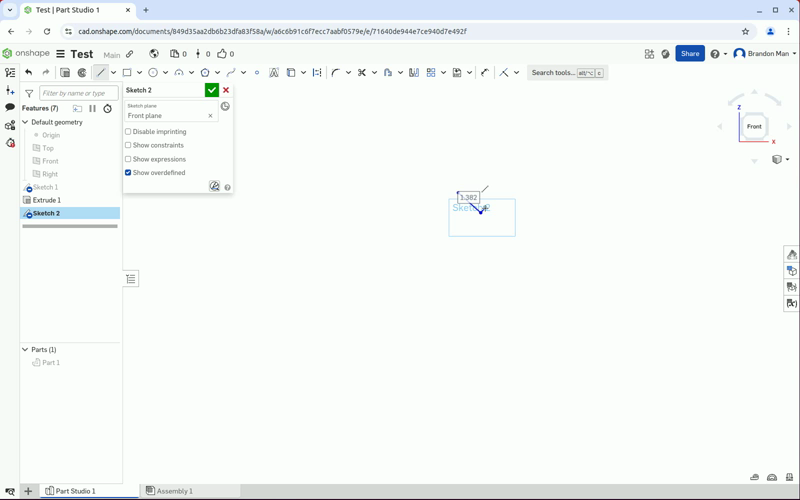
key_down(shift)
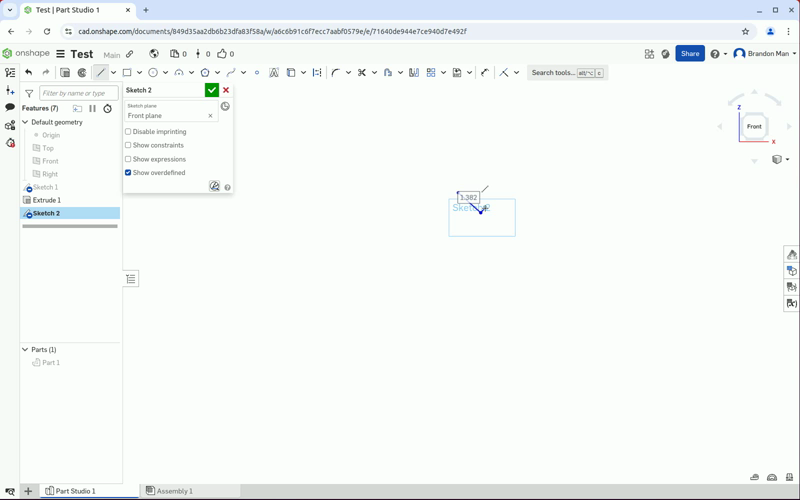
mouse_move(515, 207)
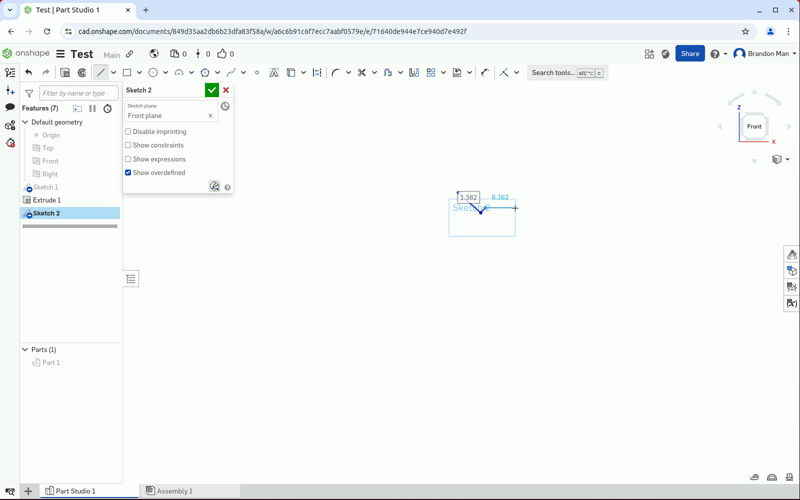
mouse_move(463, 184)
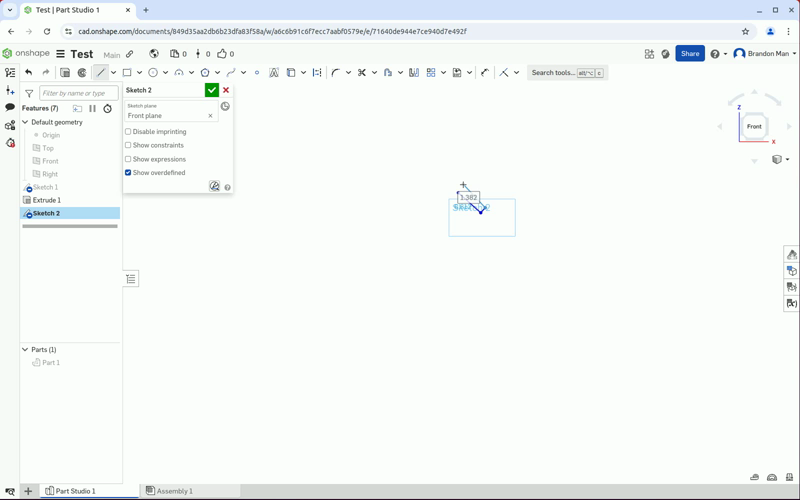
click(463, 184)
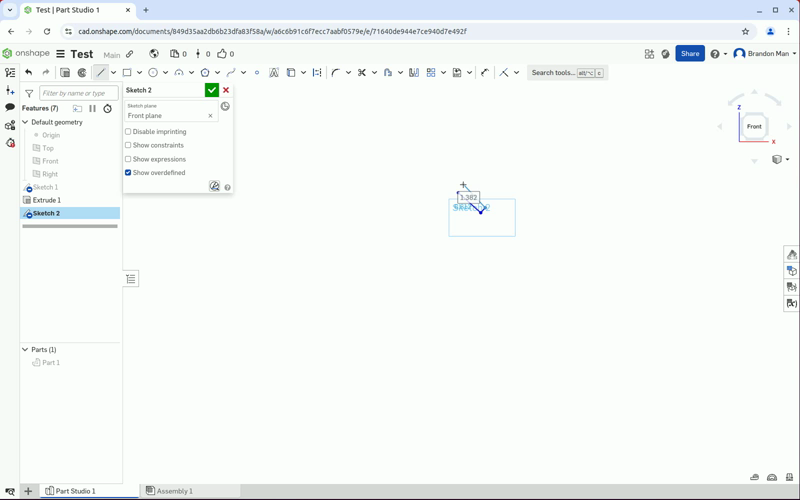
key_up(shift)
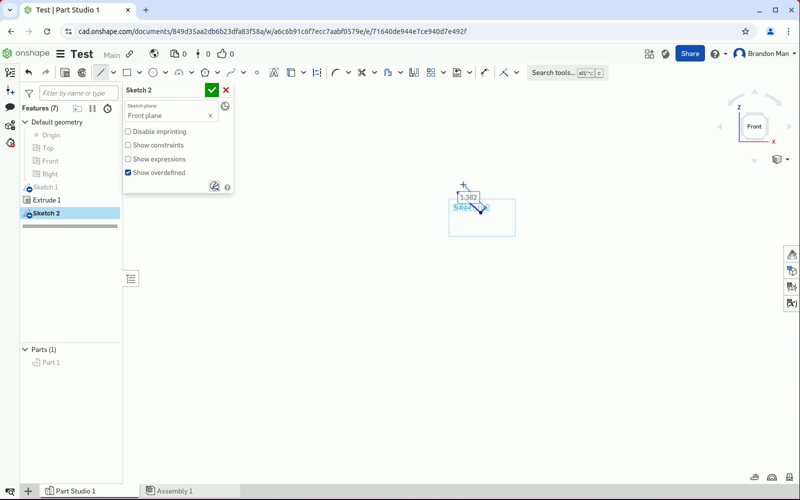
mouse_move(493, 184)
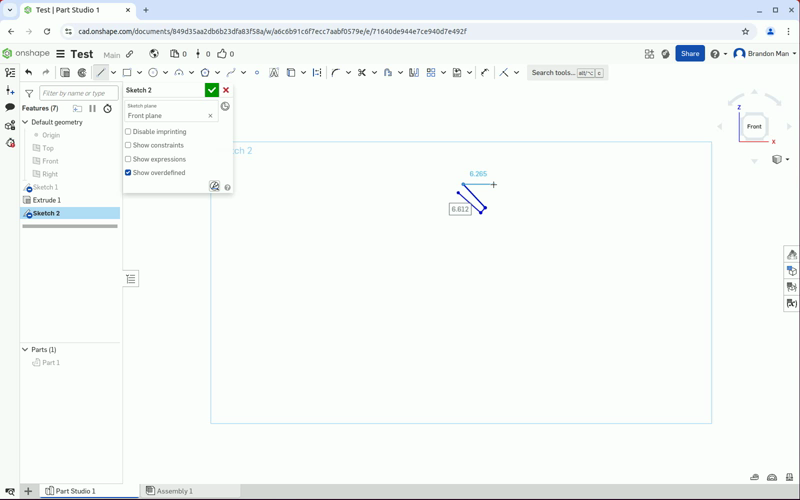
key_down(shift)
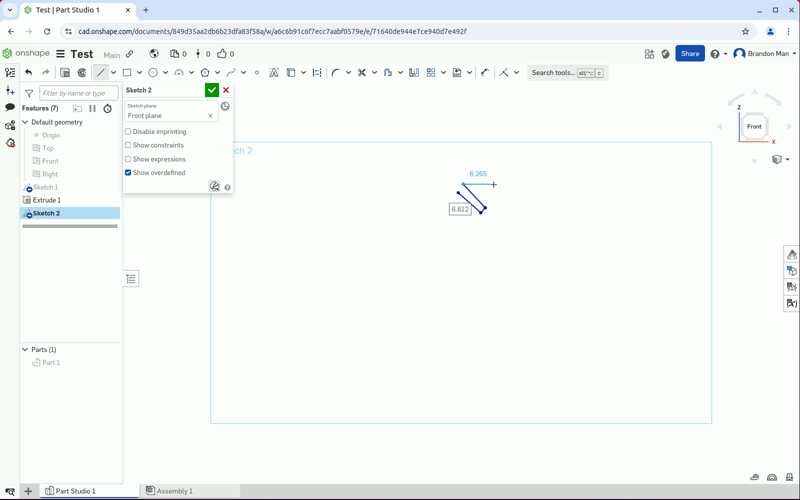
mouse_move(458, 192)
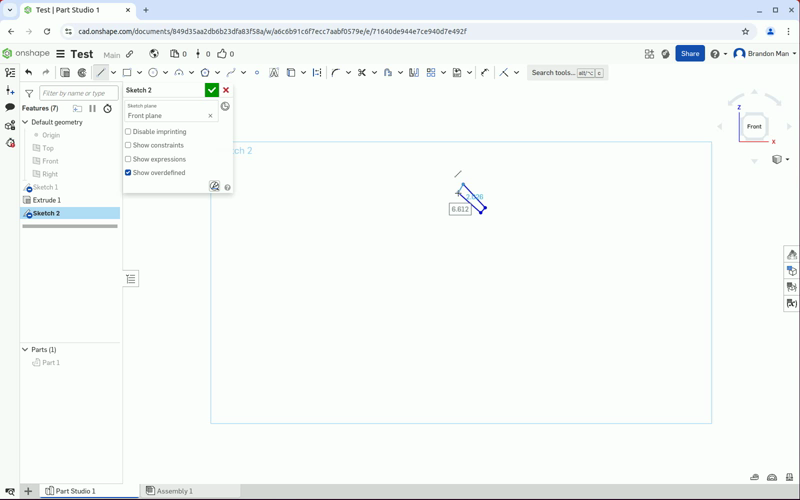
key_up(shift)
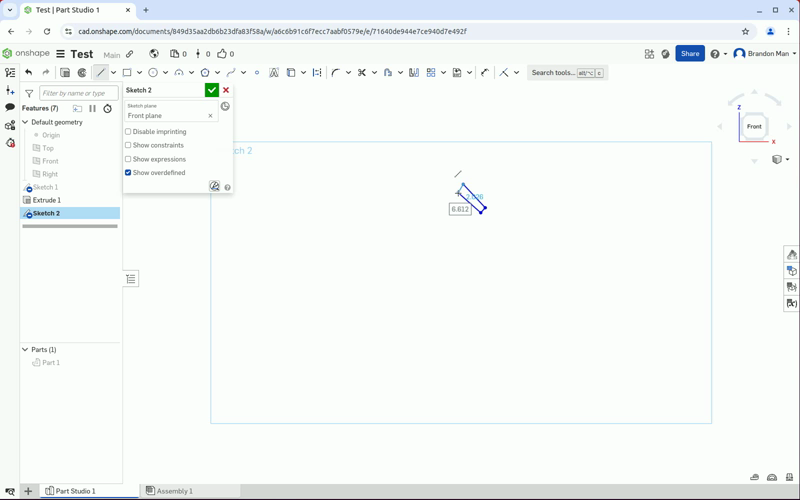
click(458, 192)
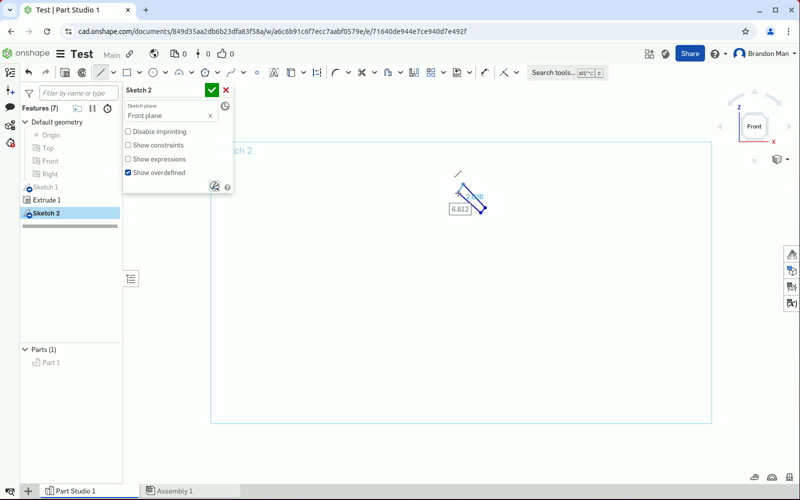
key(esc)
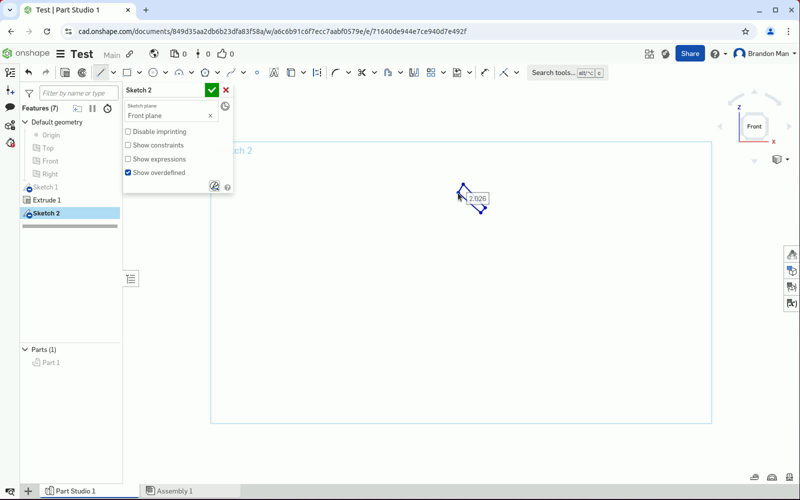
mouse_move(467, 191)
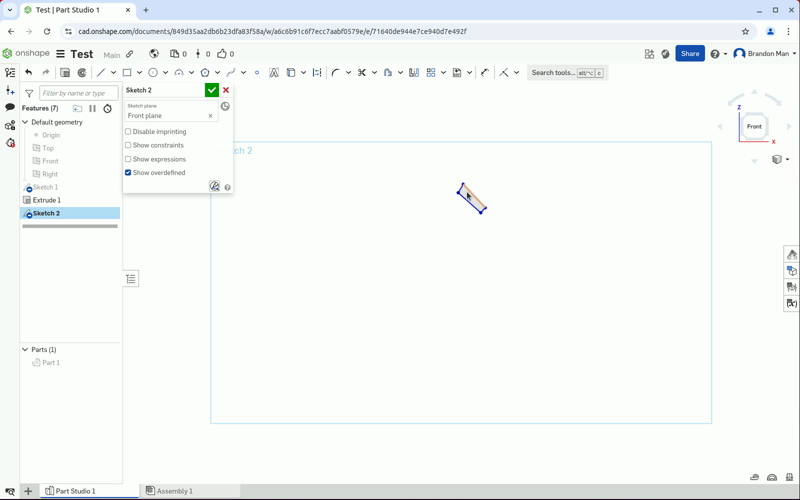
scroll(6)
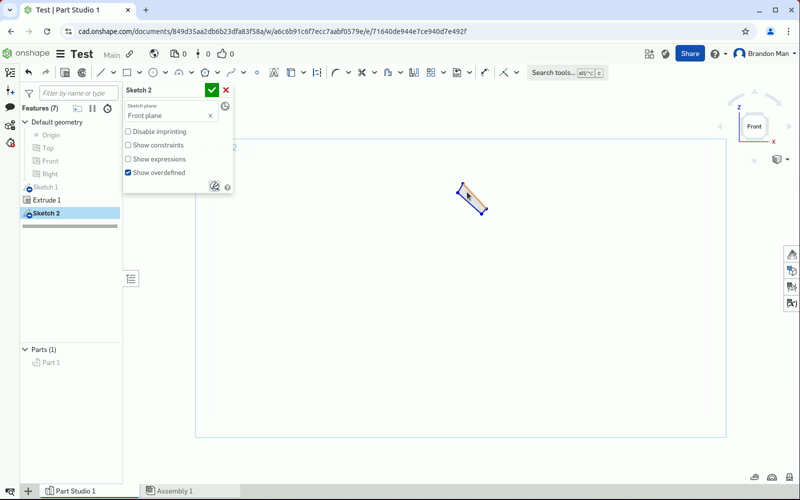
scroll(6)
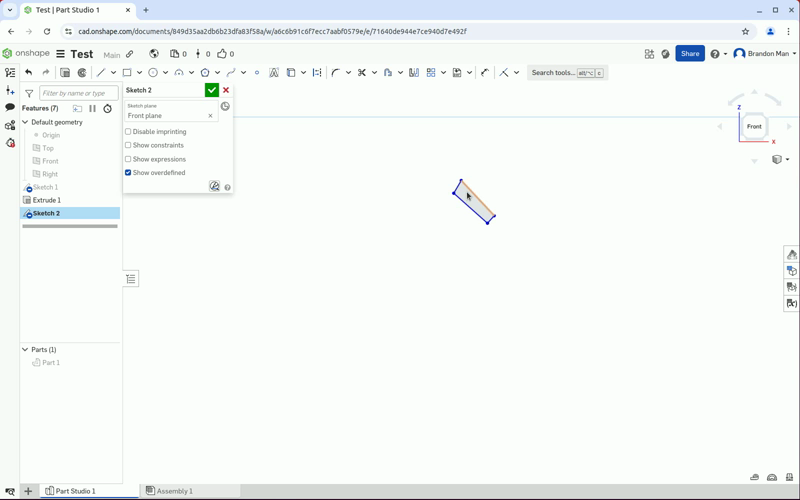
scroll(6)
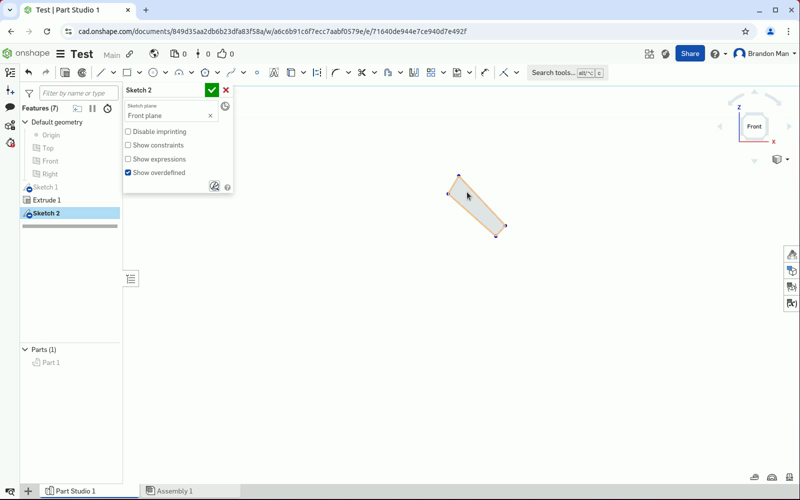
scroll(6)
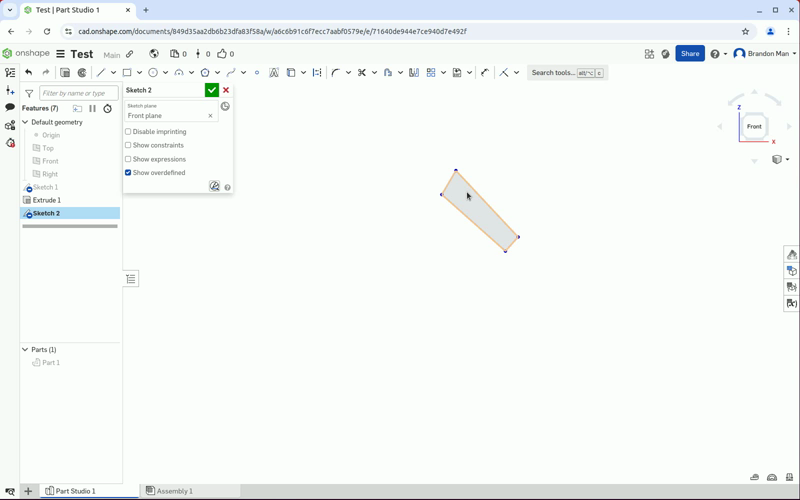
scroll(6)
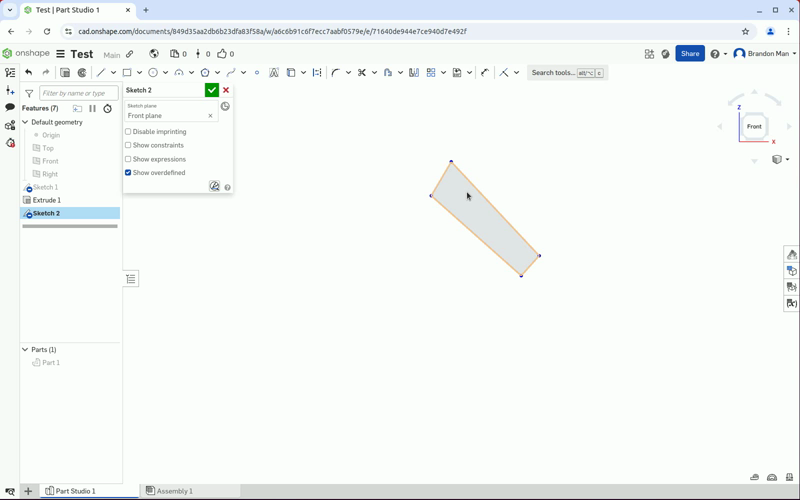
scroll(6)
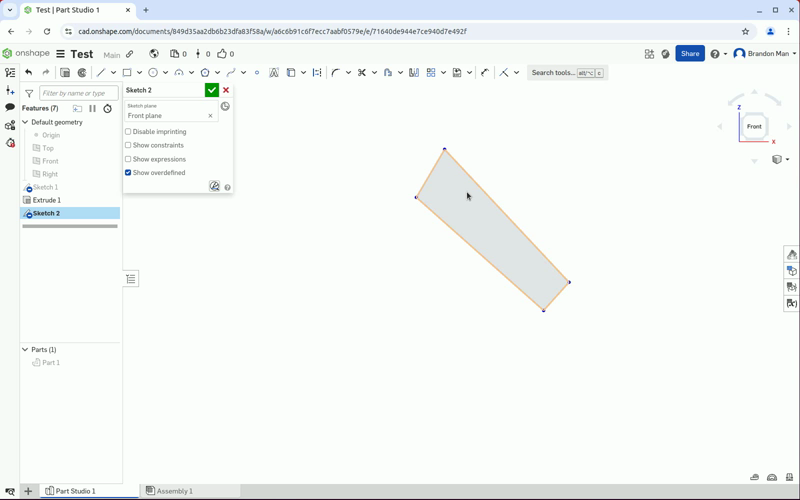
scroll(6)
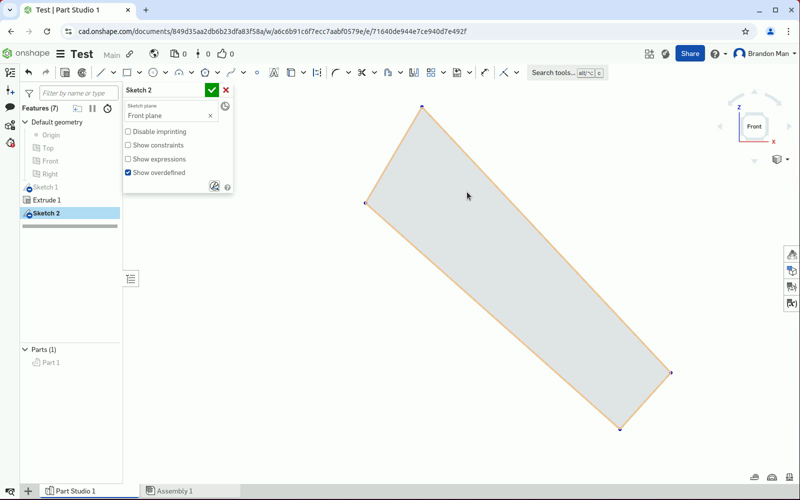
click(467, 191)
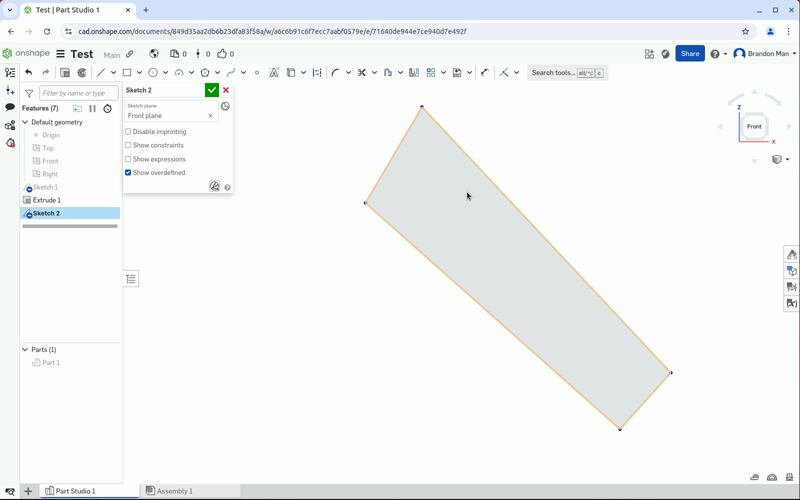
scroll(-6)
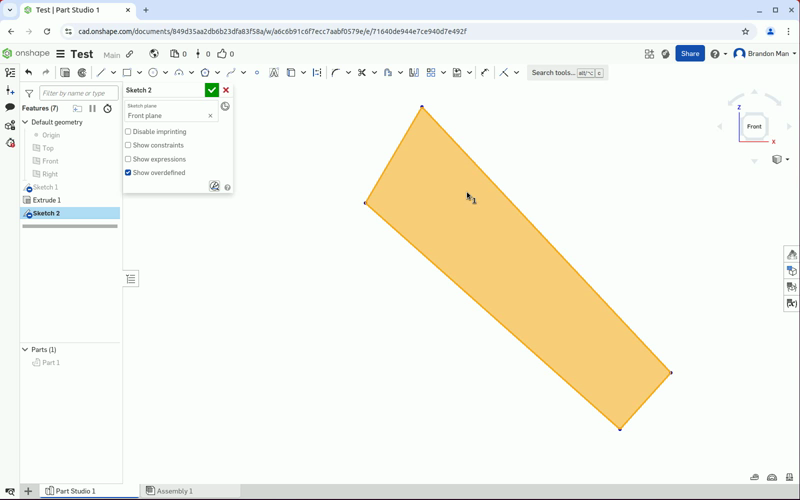
scroll(-6)
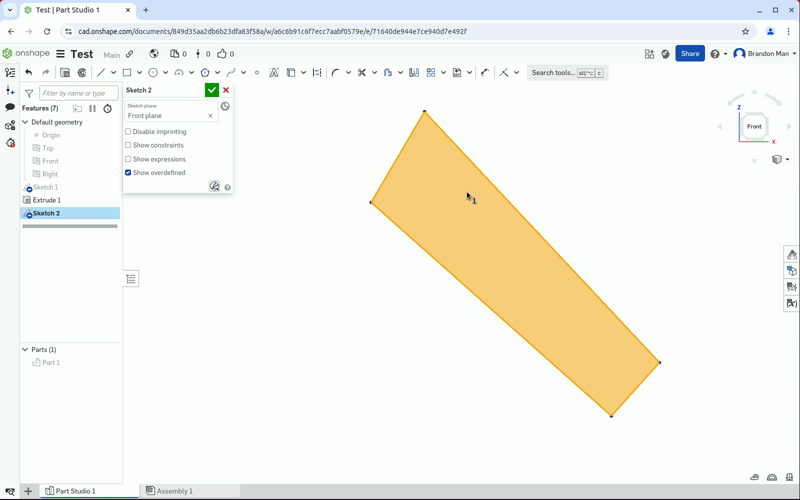
scroll(-6)
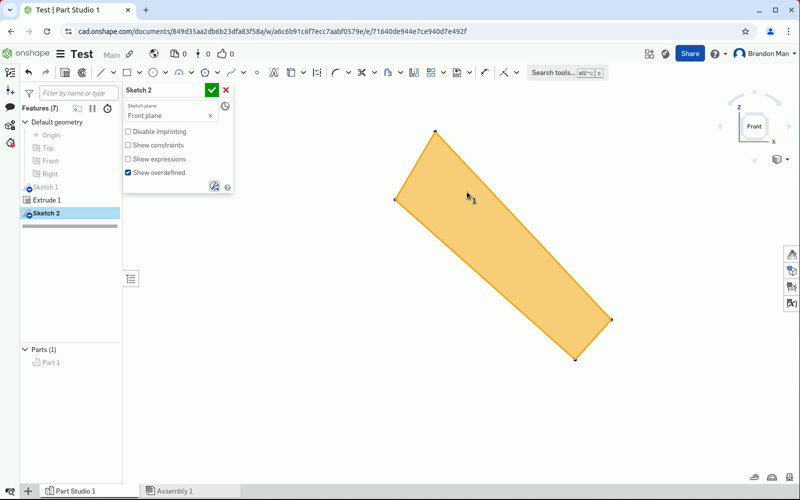
scroll(-6)
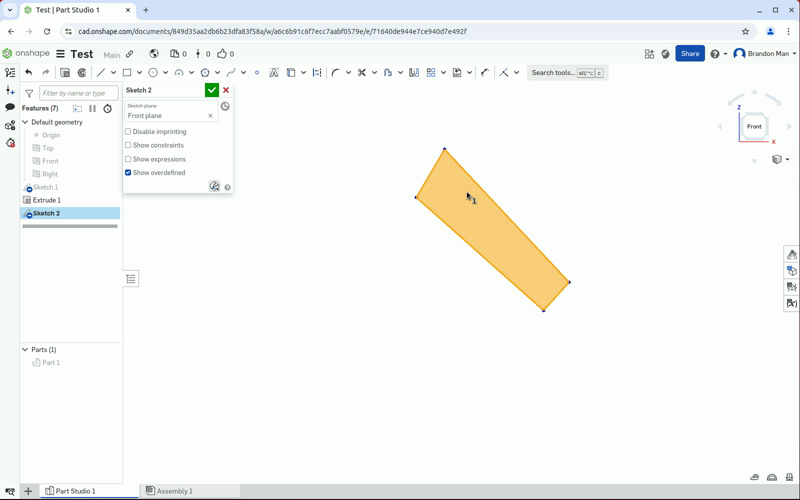
scroll(-6)
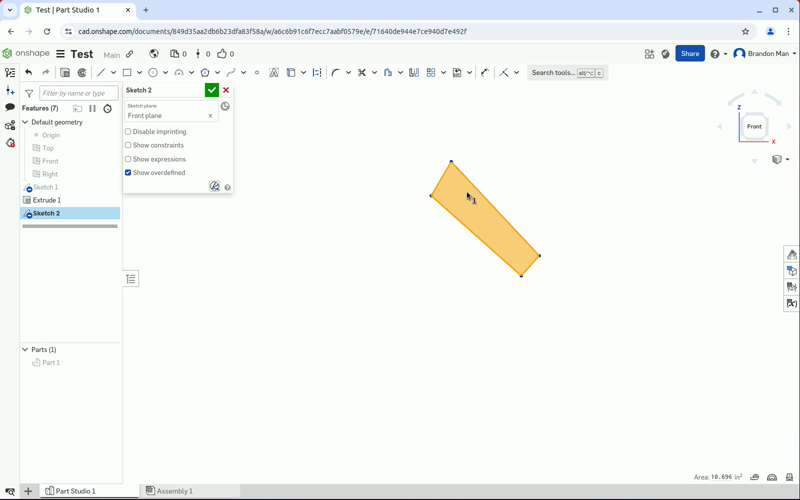
scroll(-6)
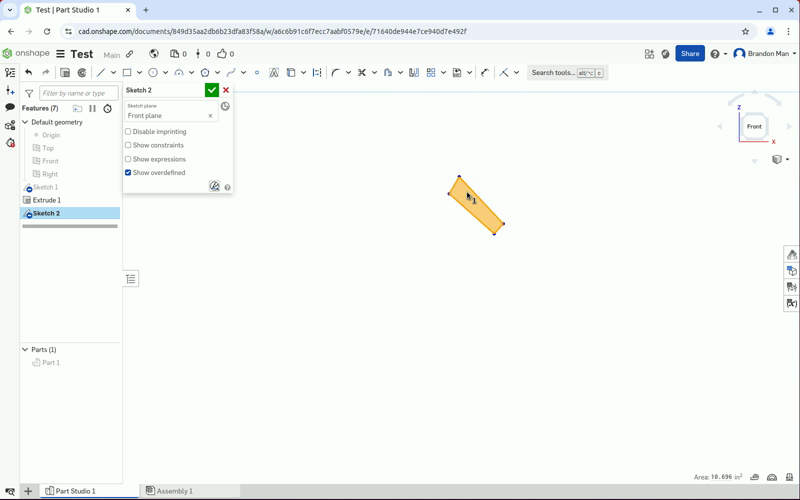
scroll(-6)
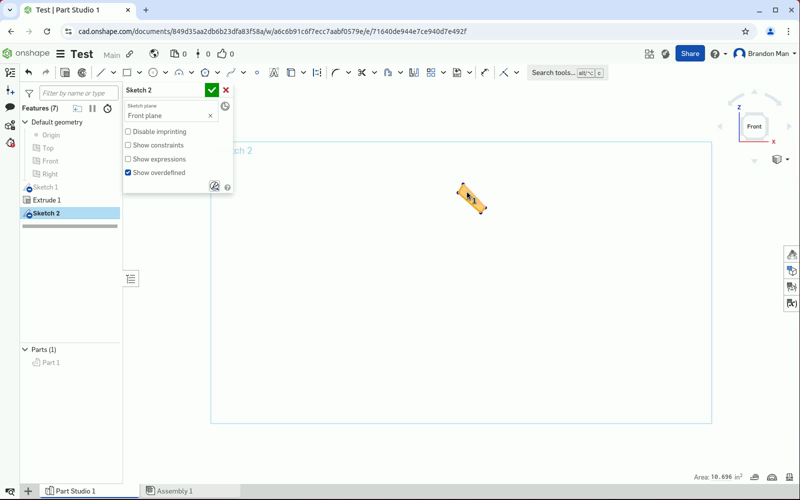
mouse_move(73, 352)
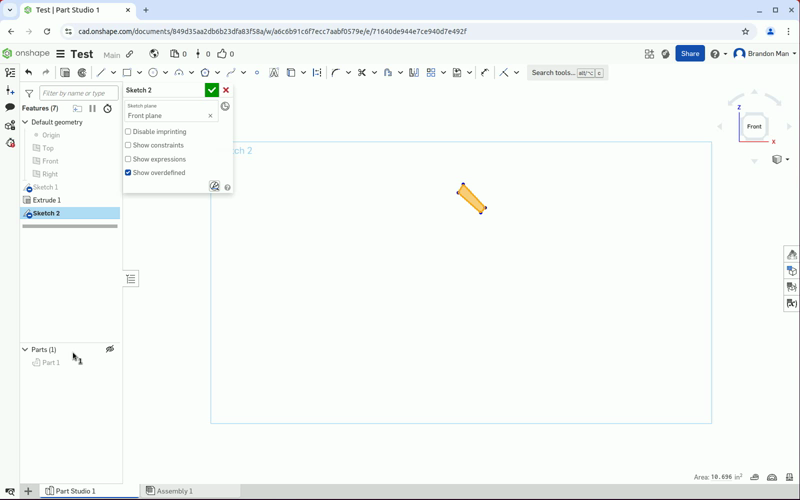
key(shift+y)
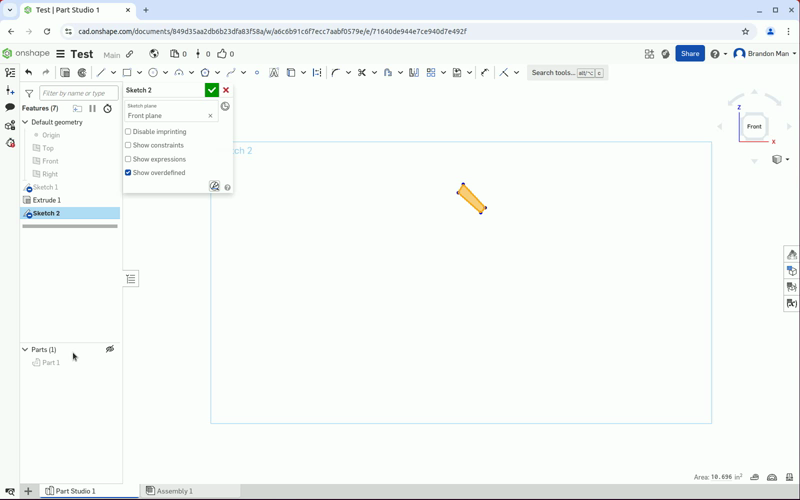
key(shift+e)
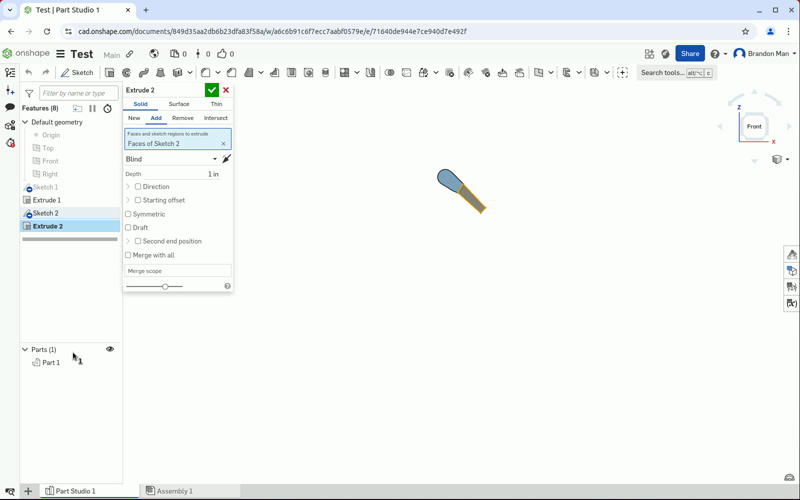
mouse_move(143, 106)
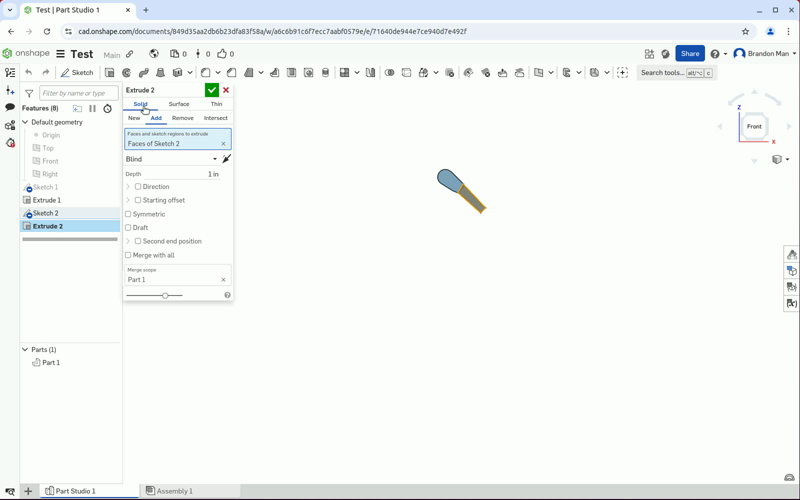
click(143, 106)
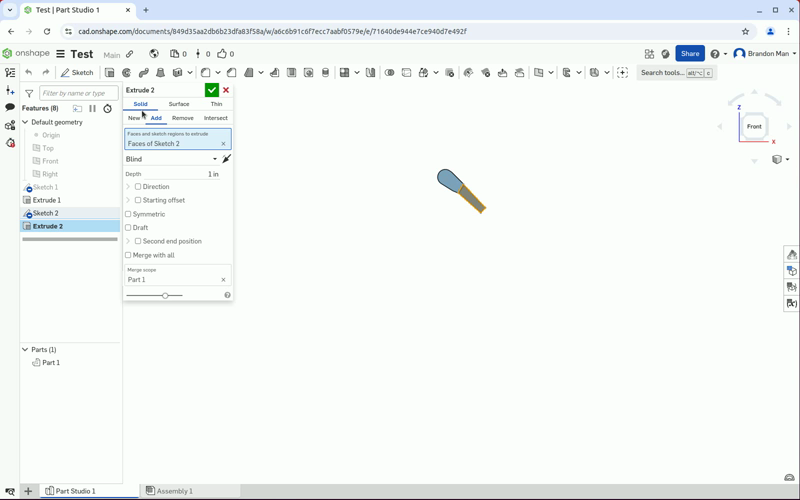
mouse_move(137, 120)
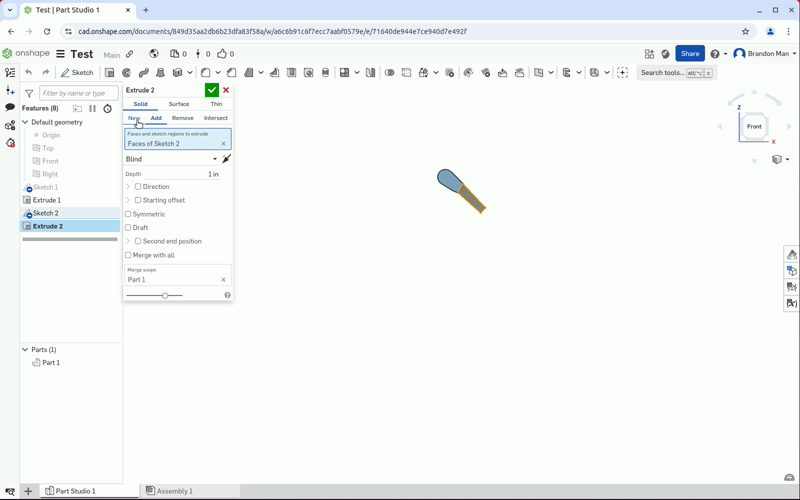
click(137, 120)
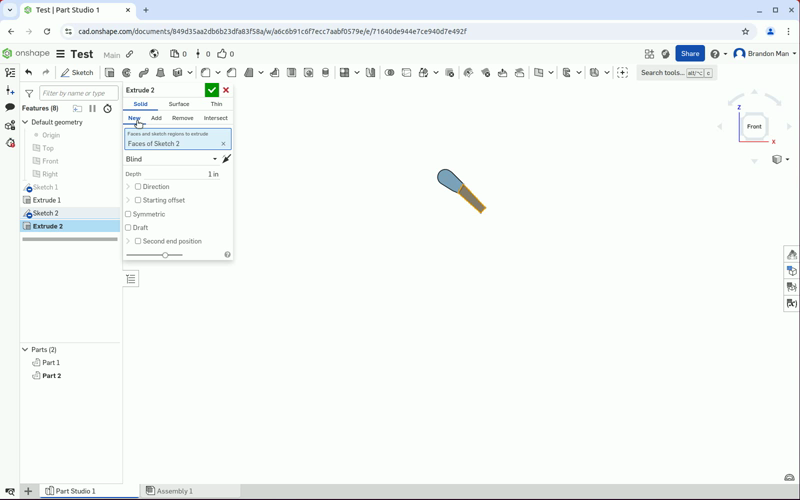
key(tab, 4)
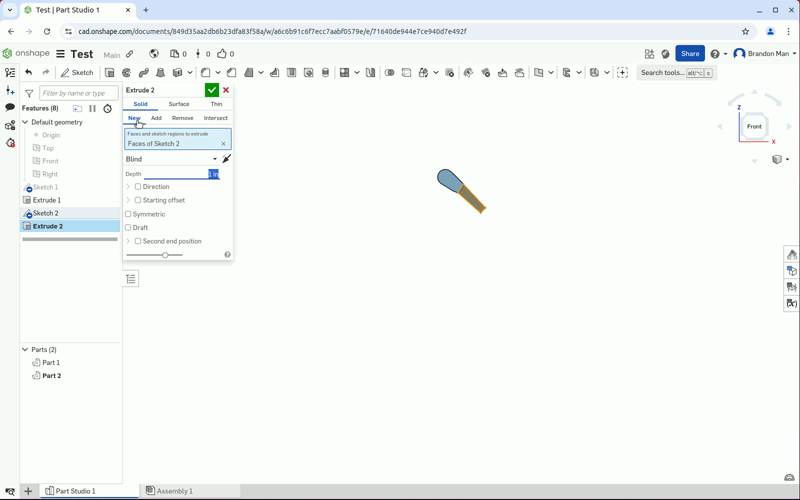
text(-4.092)
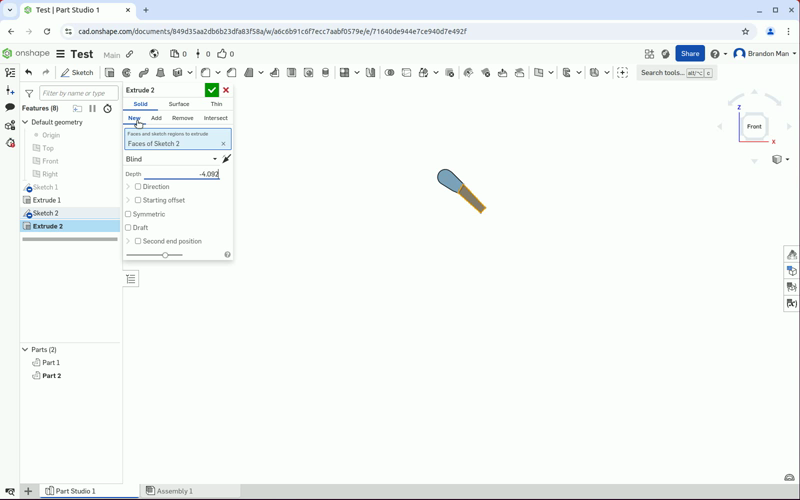
key(enter)
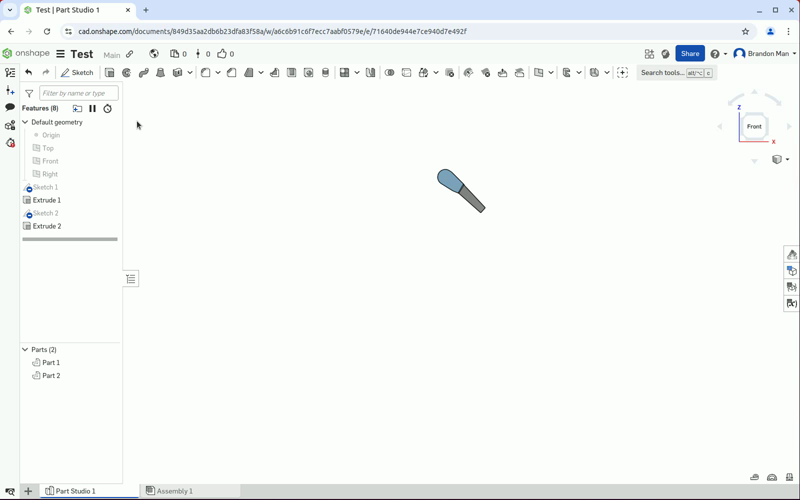
key(shift+h)
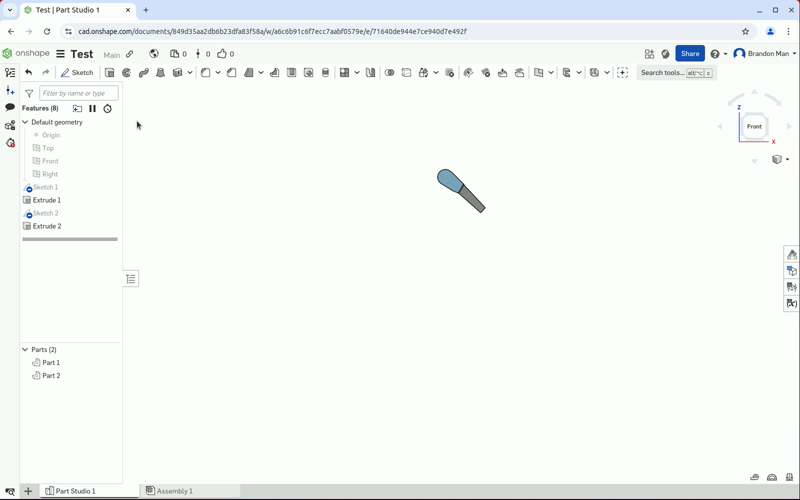
key(shift+h)
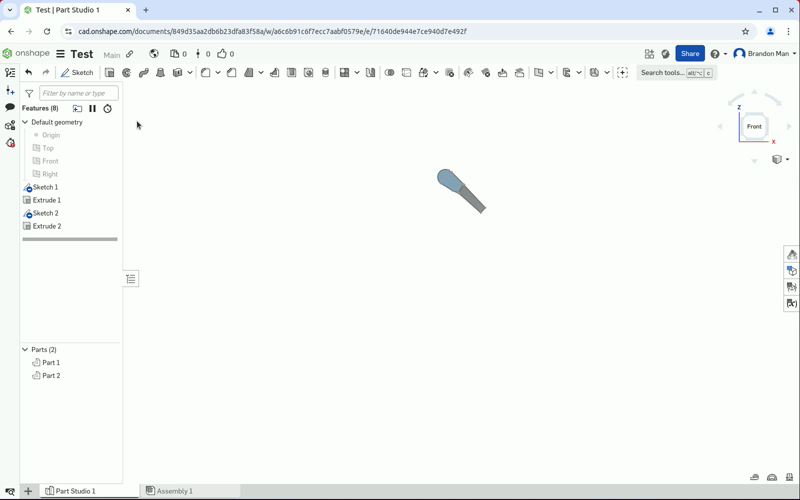
key(shift+7)
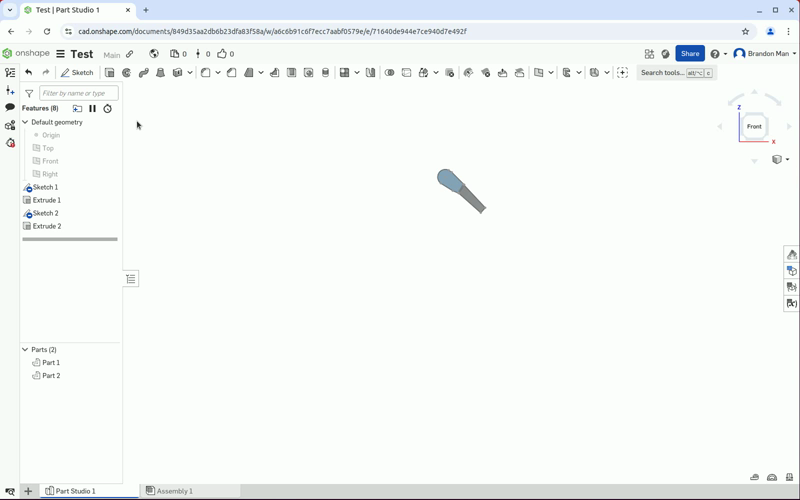
key(left, 2)
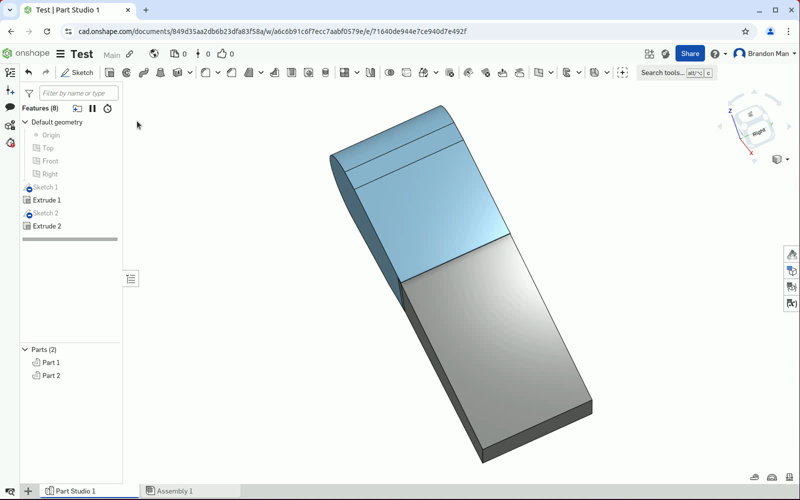
key(down, 2)
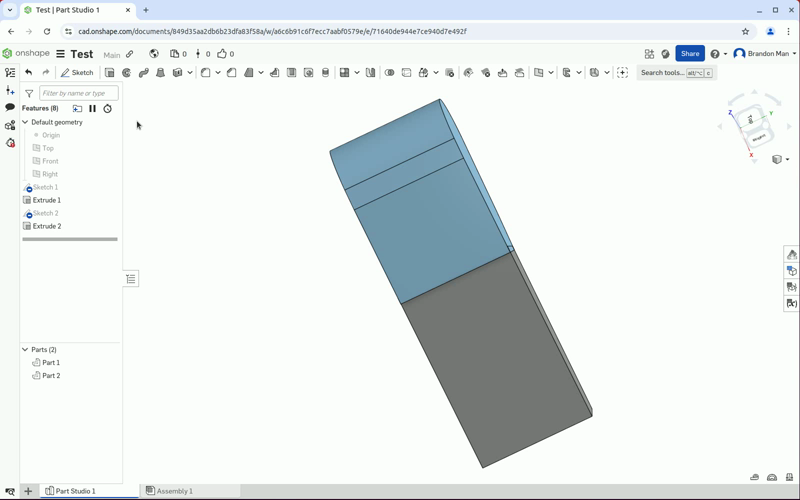
key(up, 2)
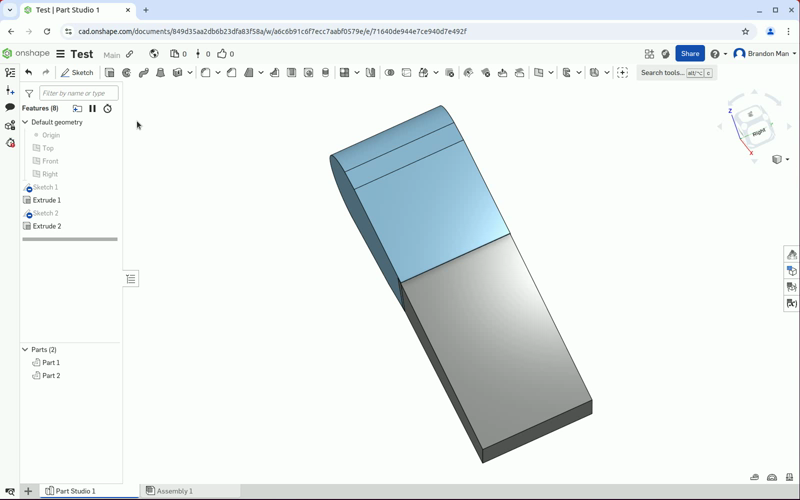
key(right, 2)
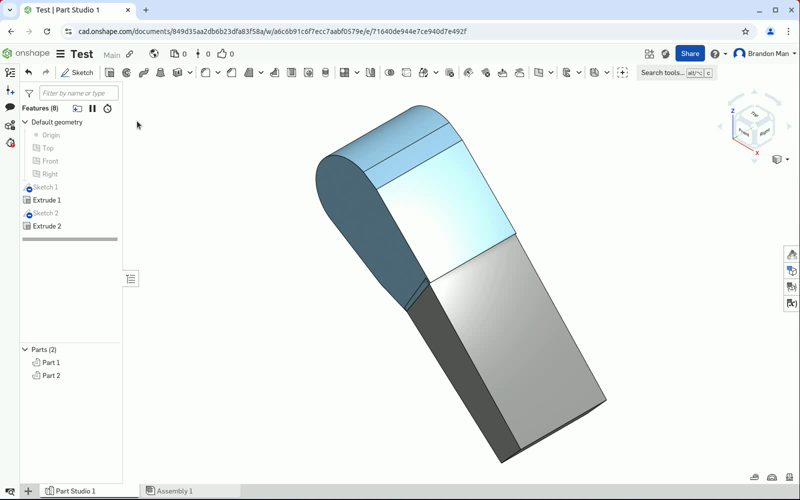
mouse_move(73, 189)
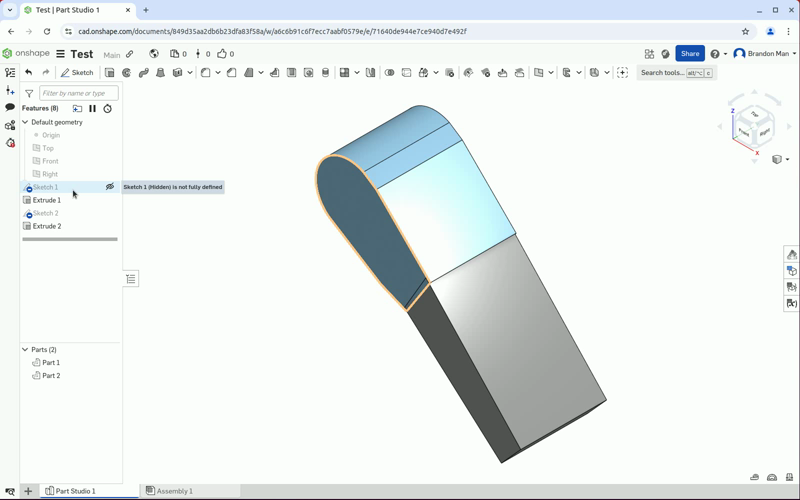
click(73, 189)